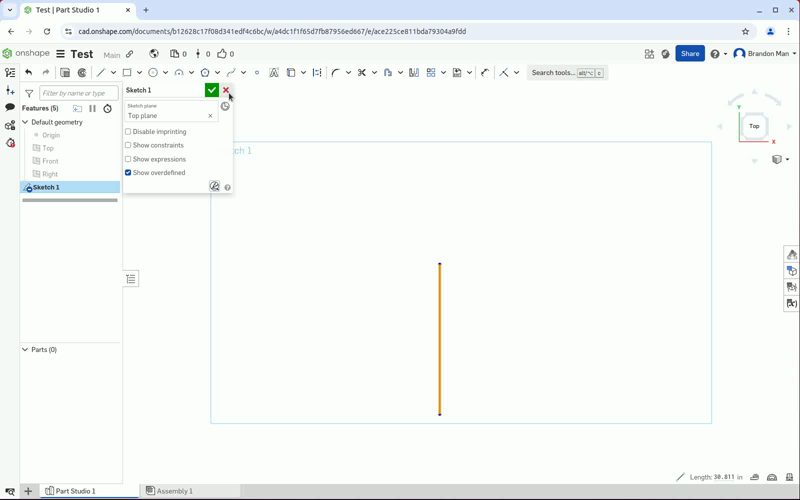
key(shift+h)
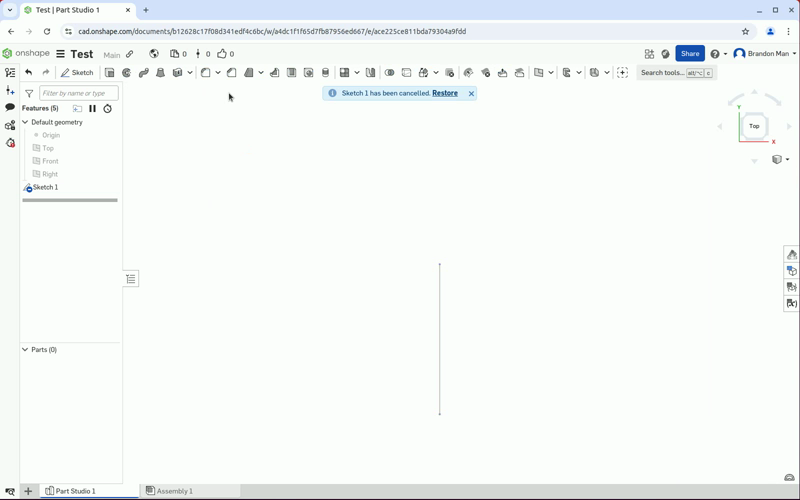
mouse_move(73, 352)
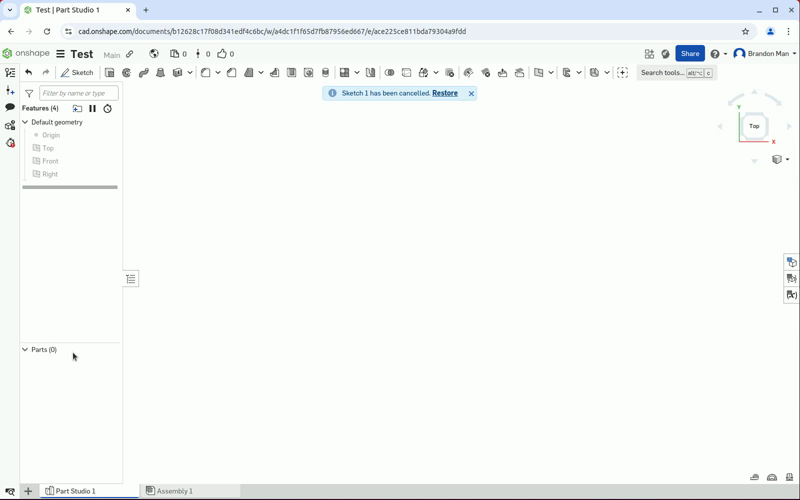
key(y)
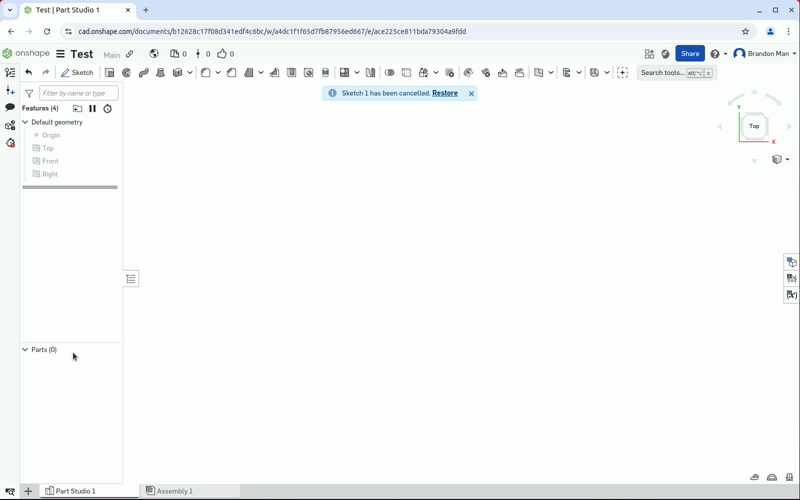
key(shift+p)
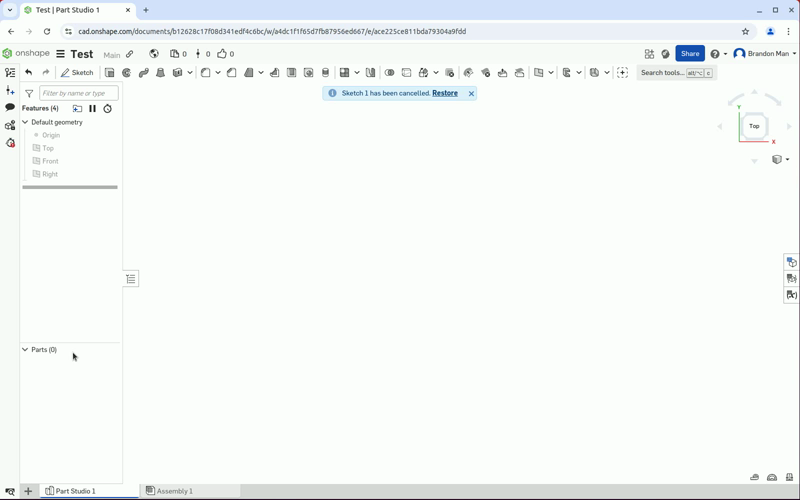
key(space)
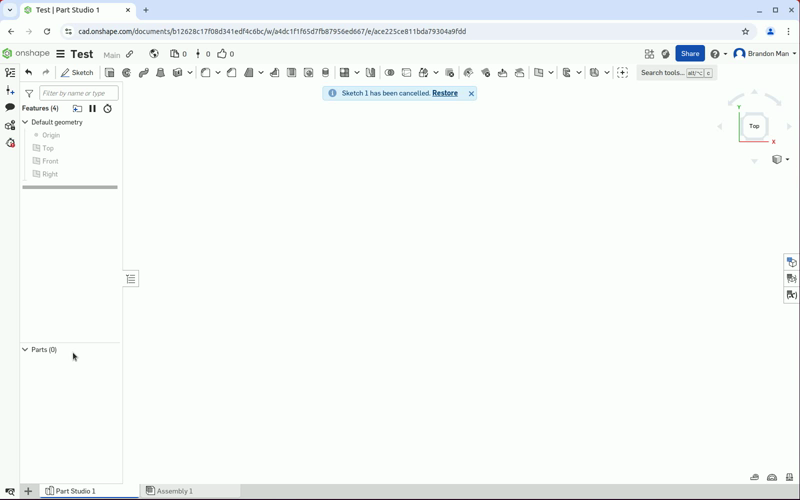
key_down(shift)
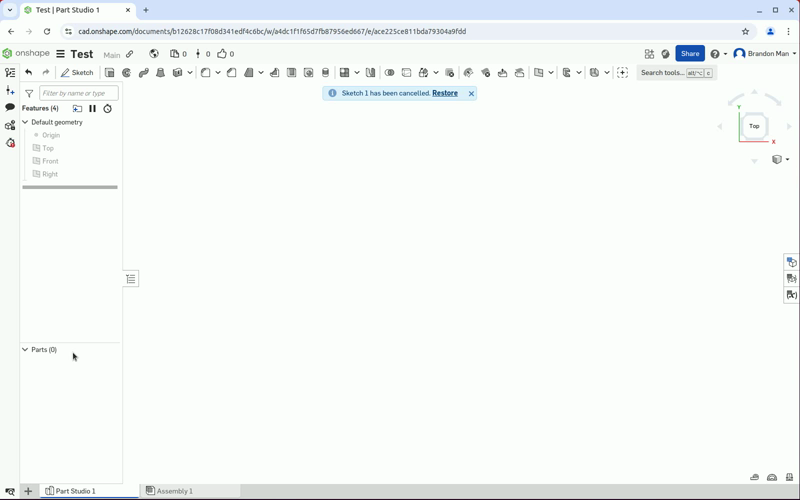
key(up)
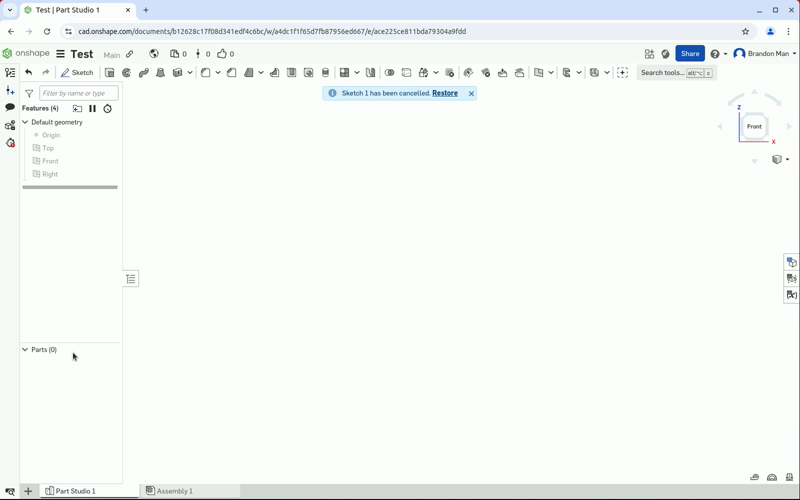
key_up(shift)
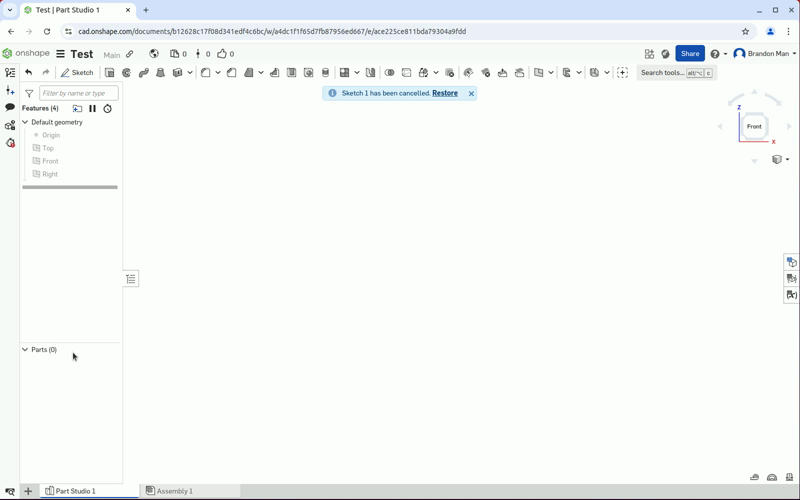
mouse_move(73, 352)
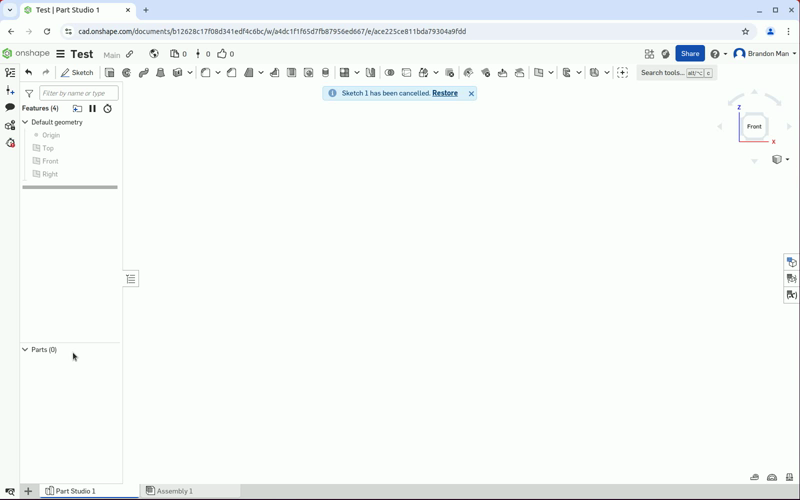
key(shift+y)
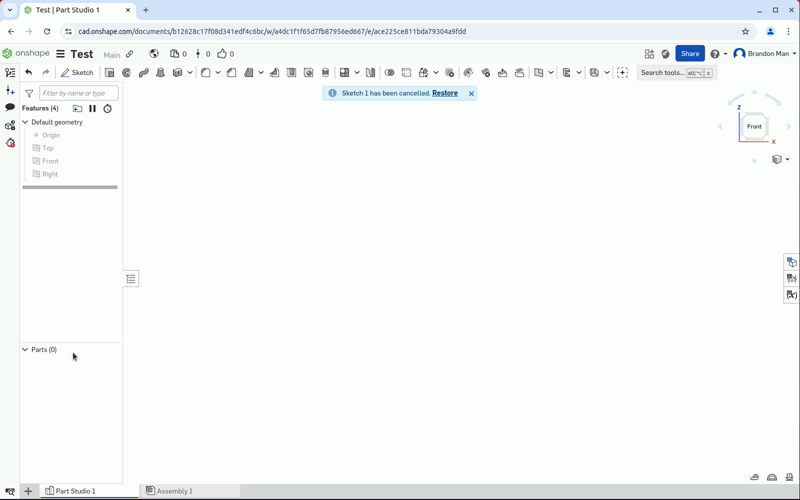
key(shift+s)
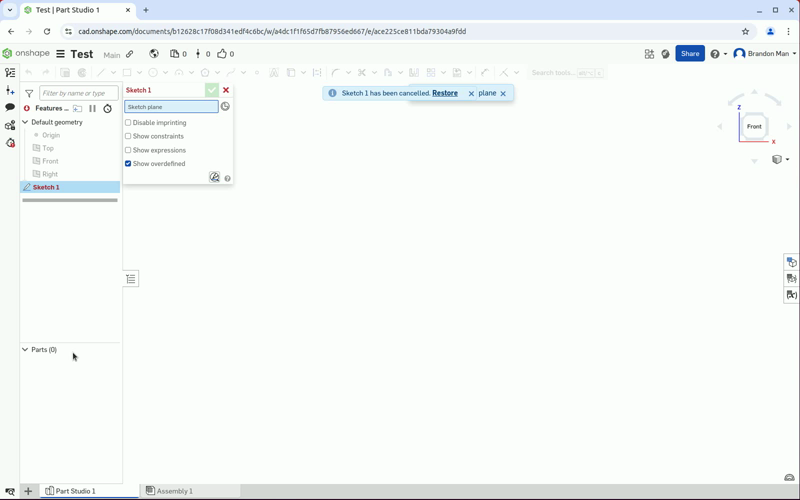
mouse_move(73, 163)
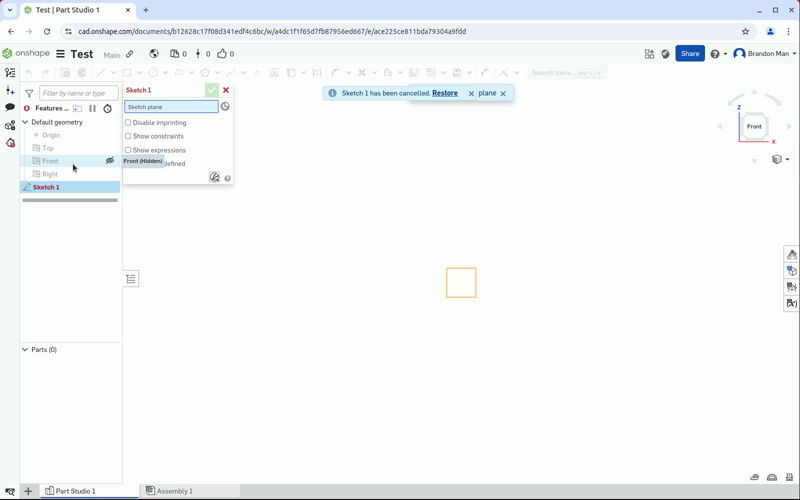
click(73, 163)
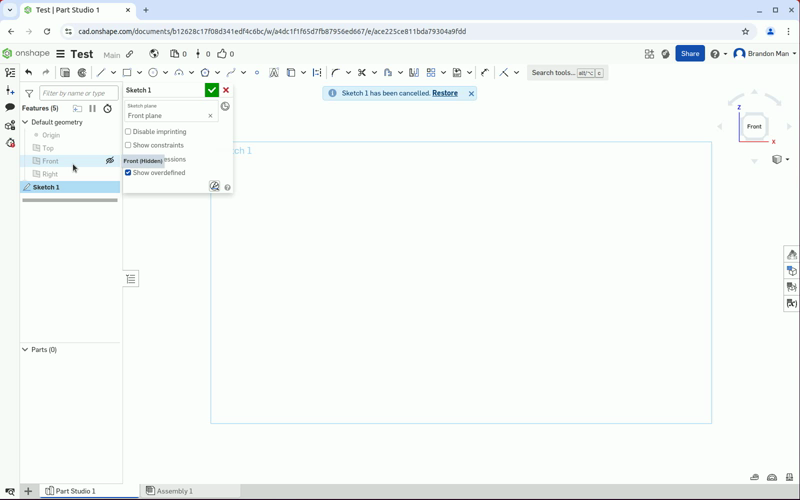
mouse_move(73, 352)
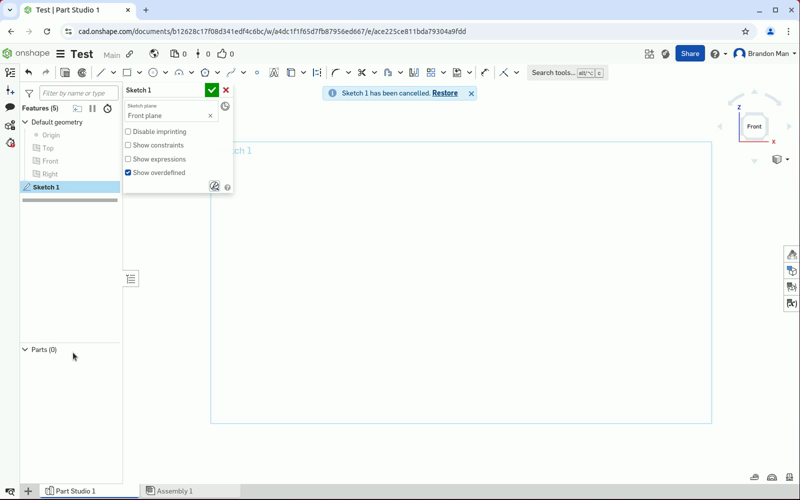
key(y)
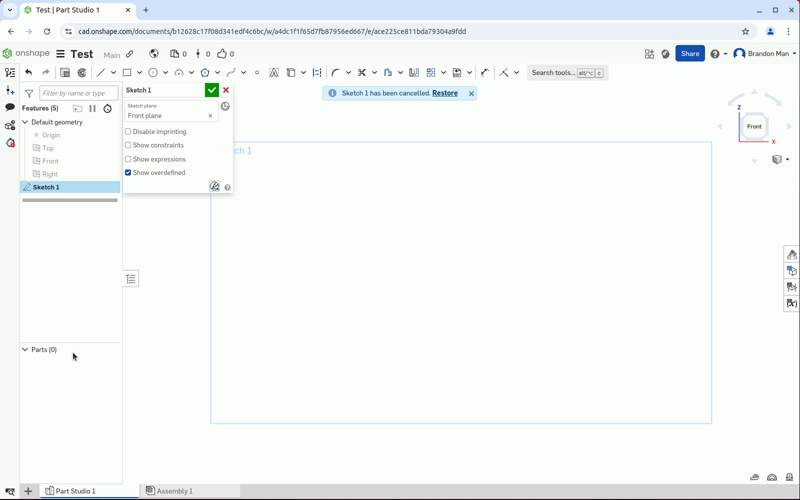
key(a)
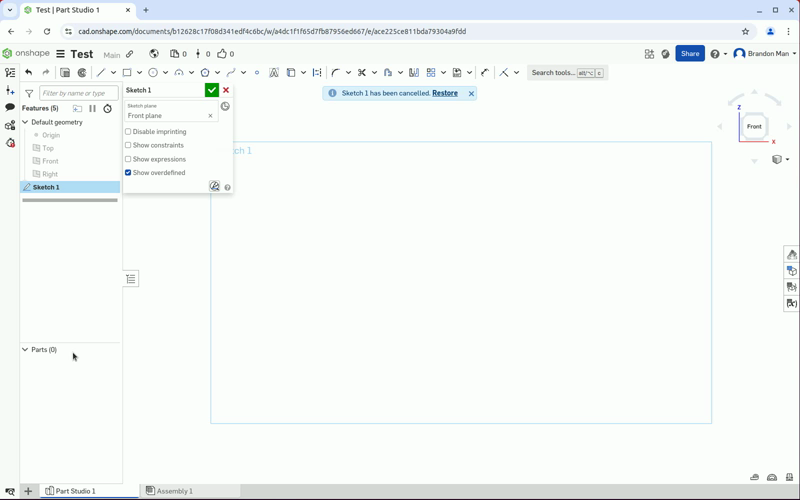
key_down(shift)
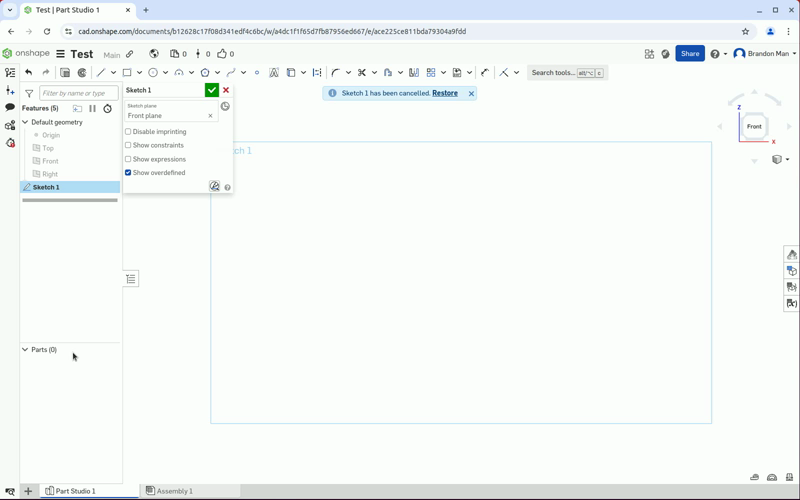
mouse_move(453, 276)
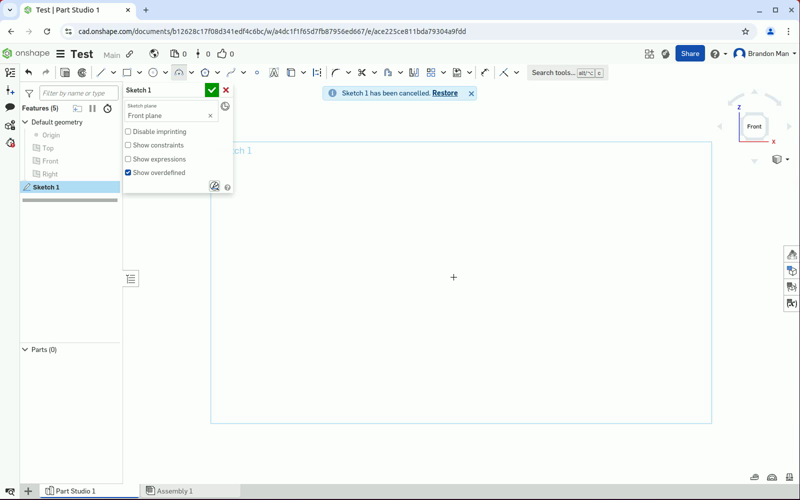
click(453, 276)
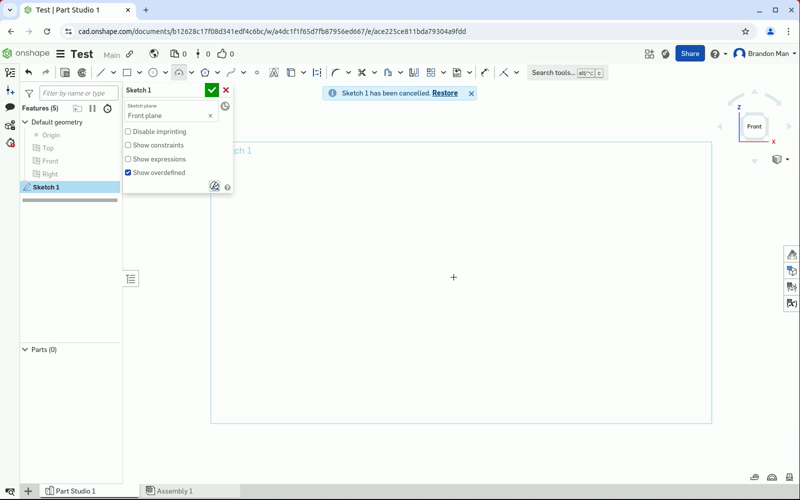
key_up(shift)
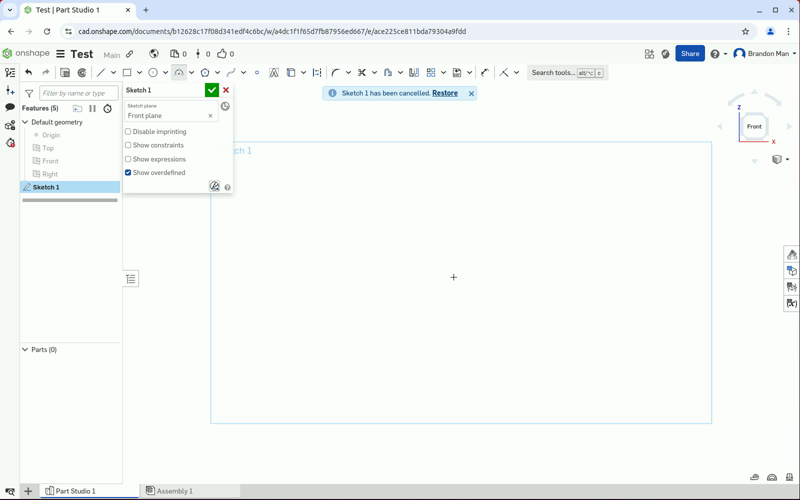
key_down(shift)
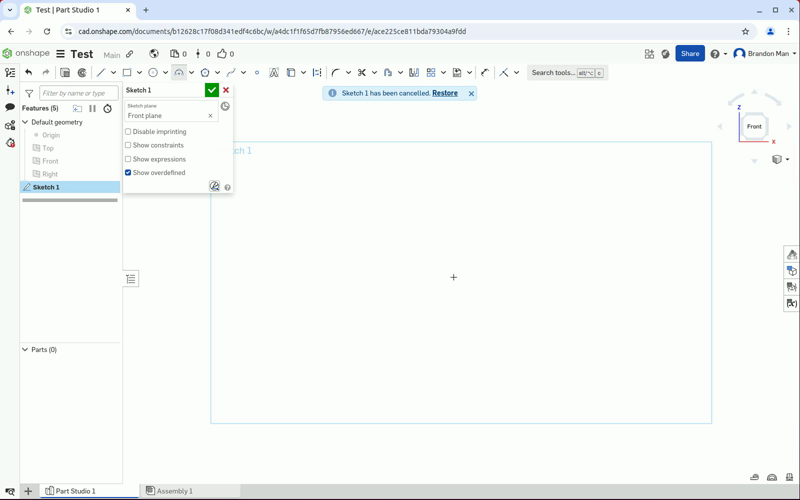
mouse_move(468, 276)
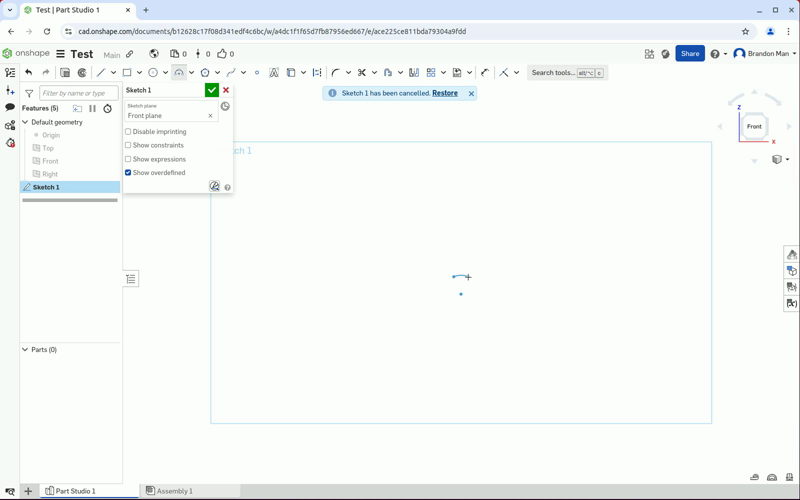
click(468, 276)
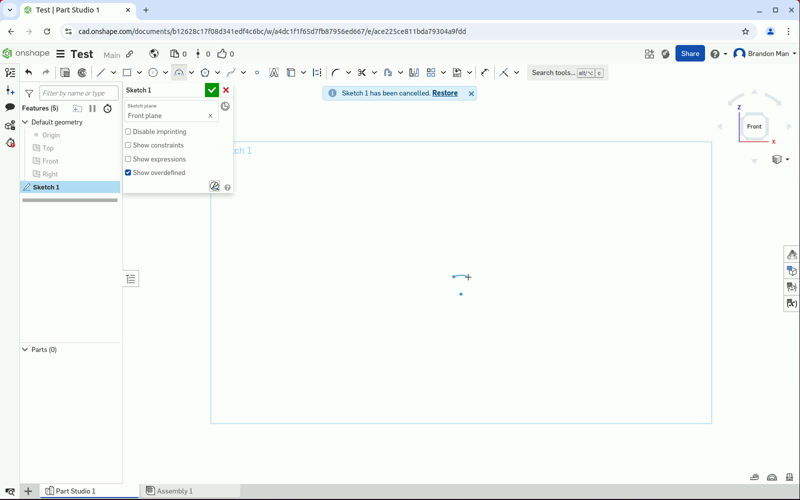
mouse_move(461, 273)
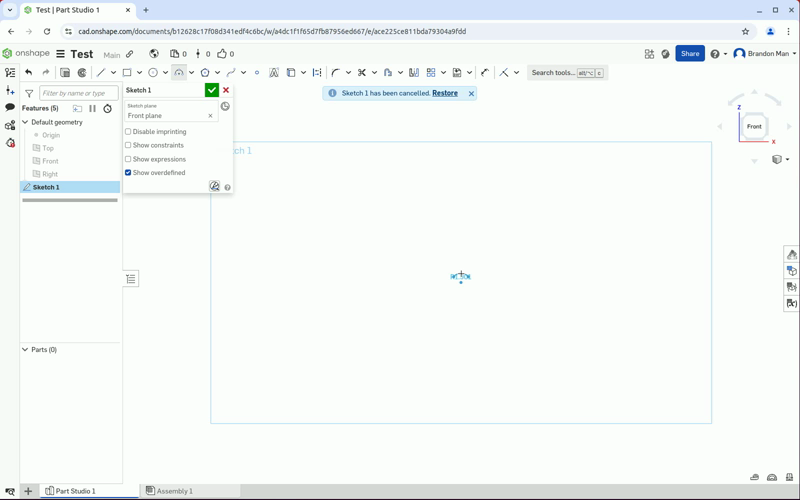
click(461, 273)
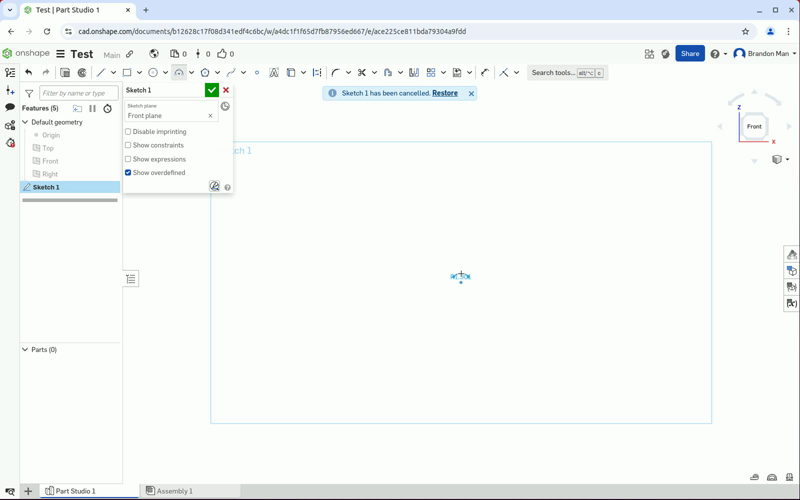
key_up(shift)
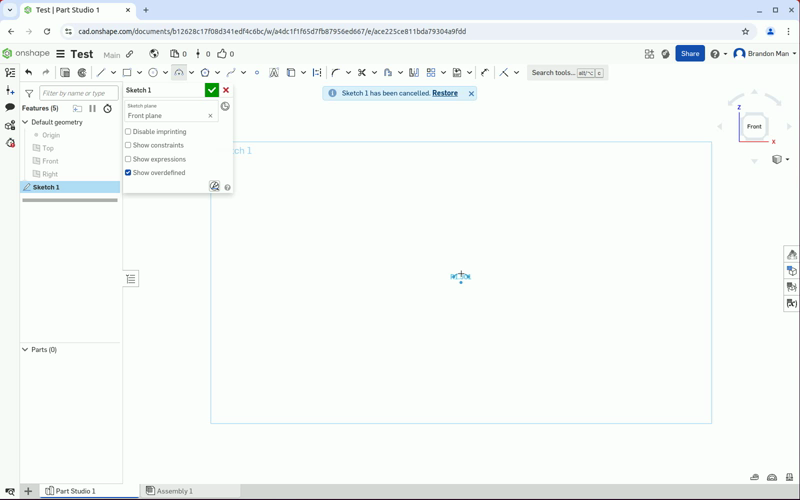
key(esc)
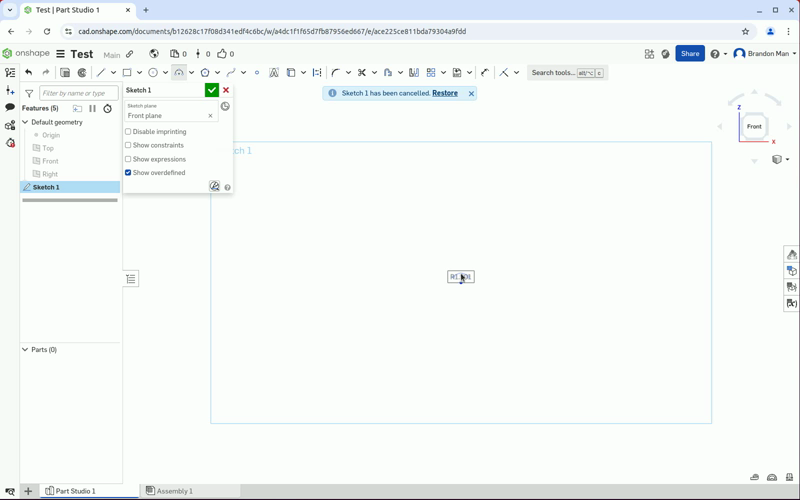
key(l)
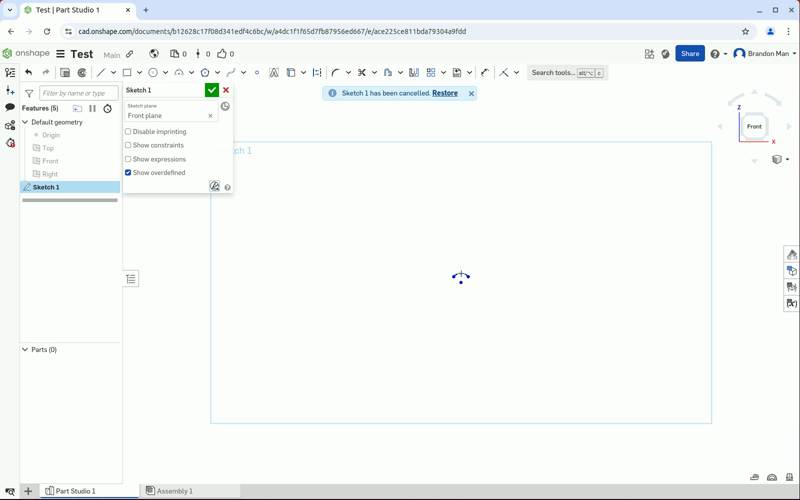
mouse_move(468, 276)
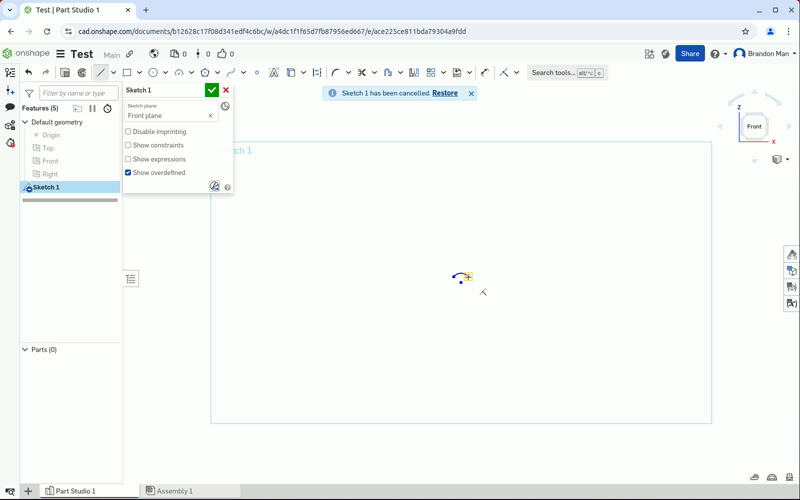
click(468, 276)
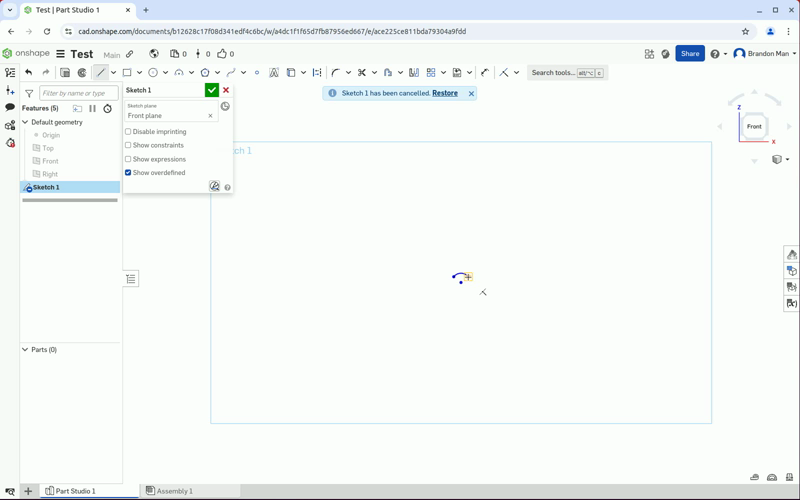
key_down(shift)
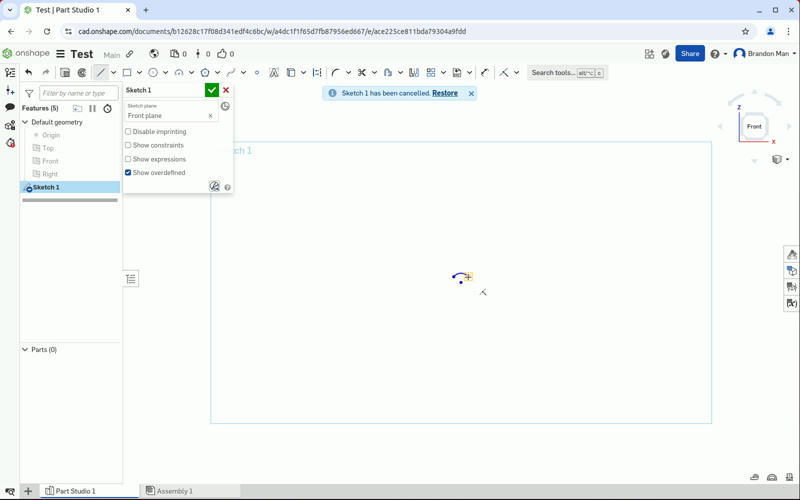
mouse_move(468, 170)
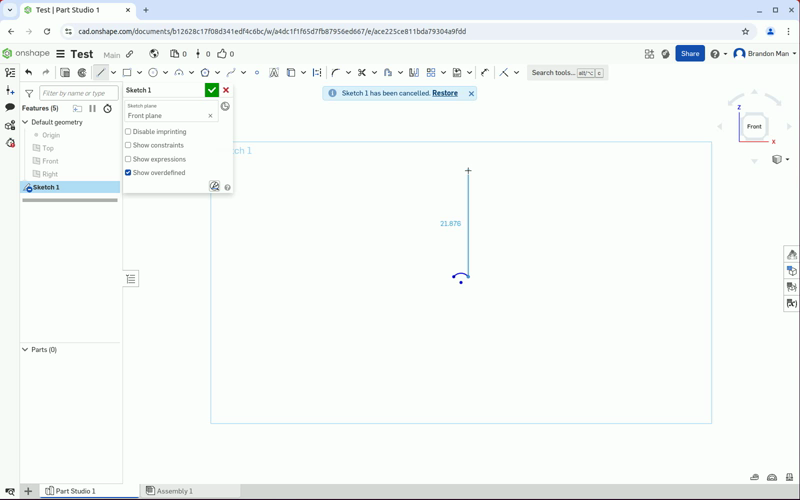
click(468, 170)
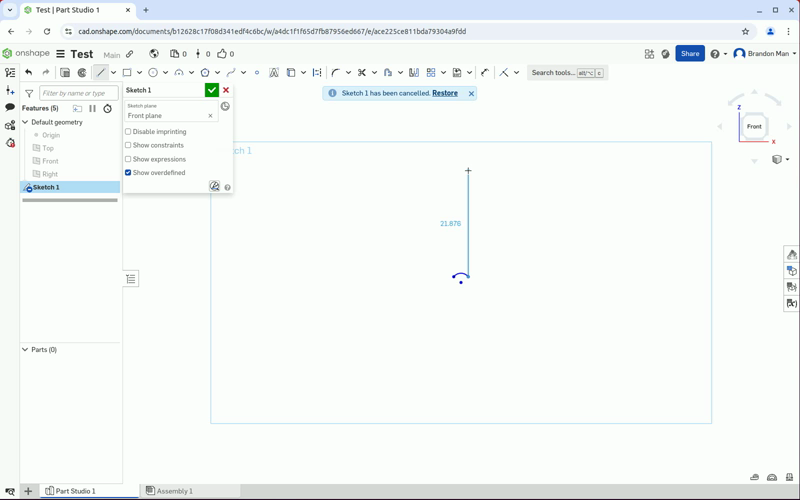
key_up(shift)
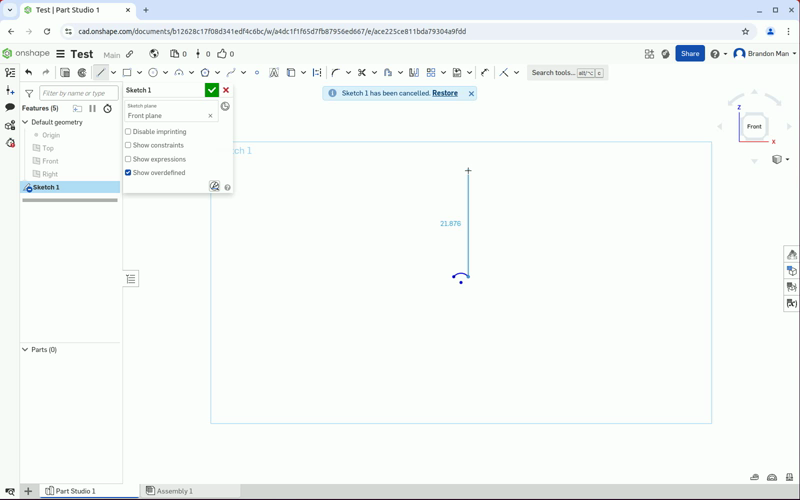
key_down(shift)
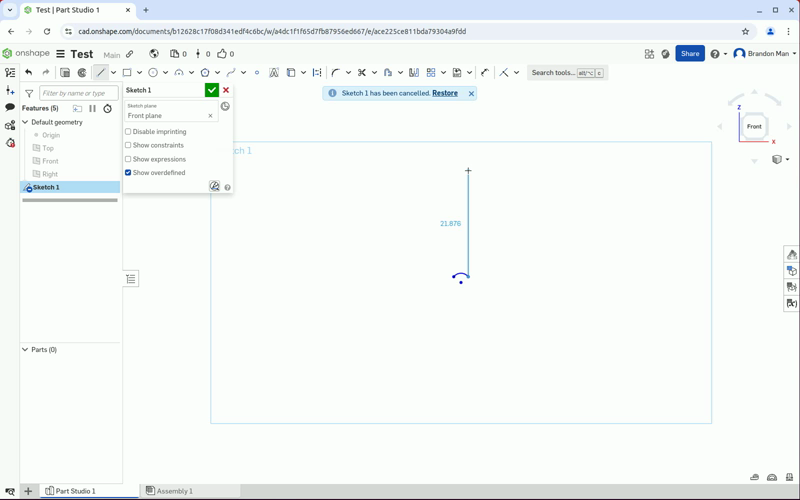
mouse_move(498, 170)
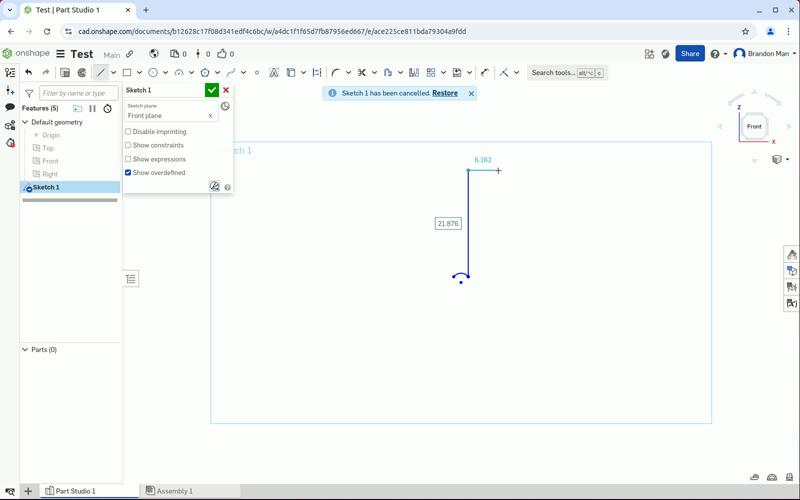
mouse_move(453, 170)
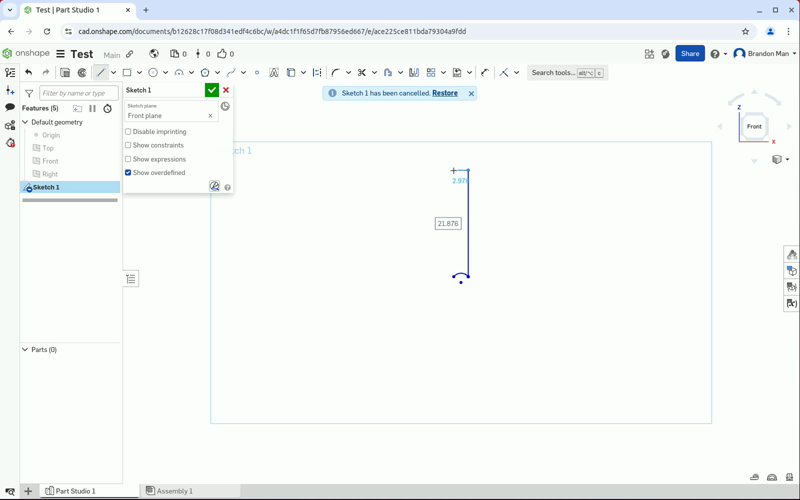
click(453, 170)
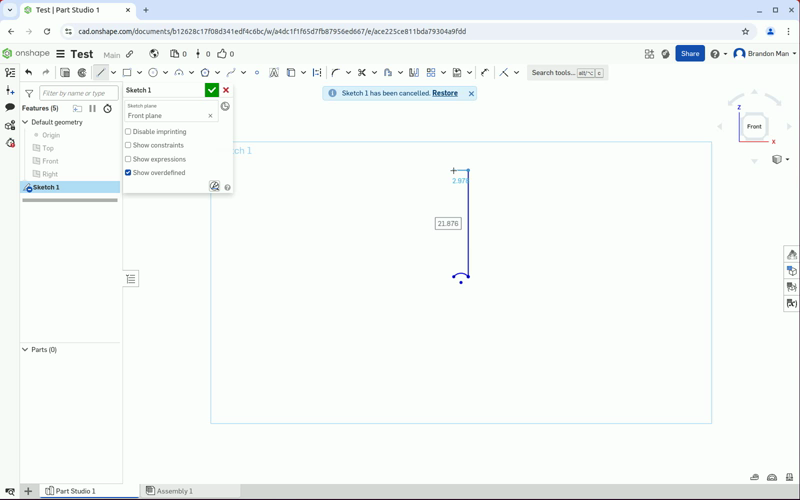
key_up(shift)
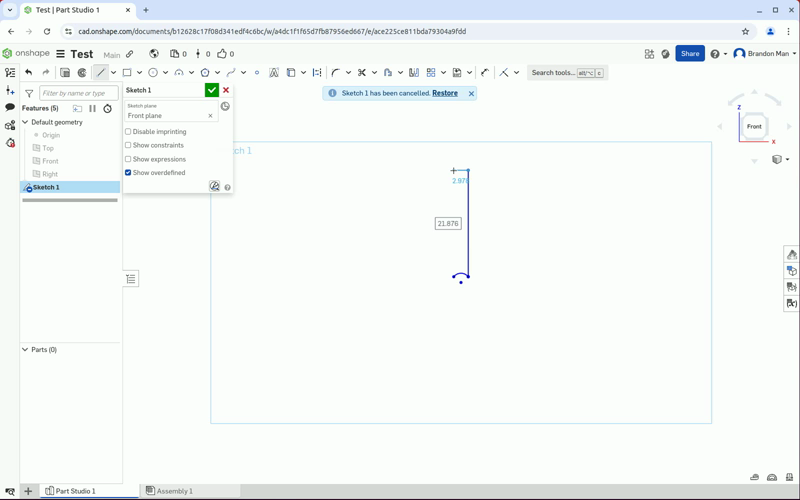
key_down(shift)
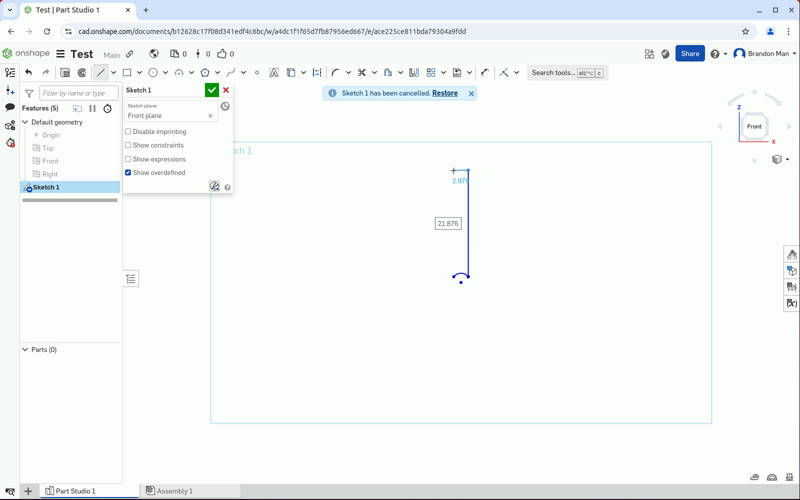
mouse_move(453, 276)
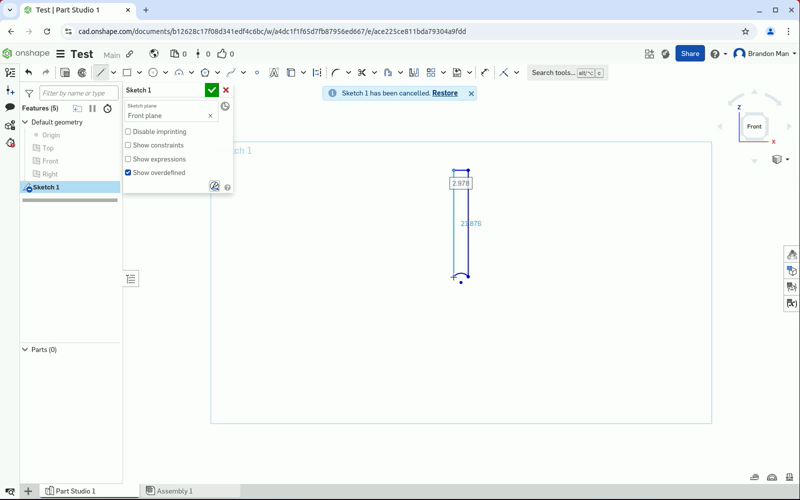
key_up(shift)
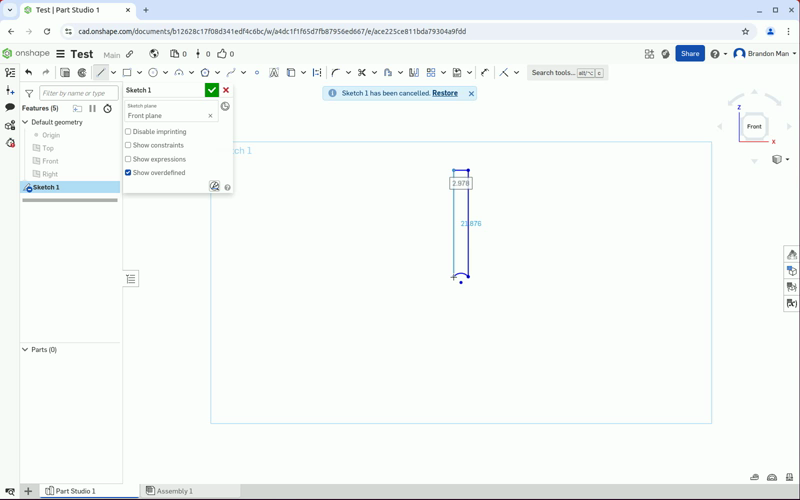
click(453, 276)
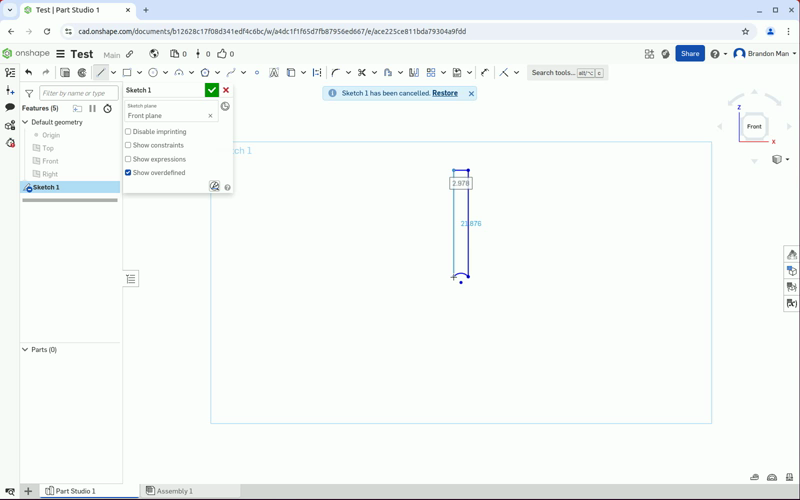
key(esc)
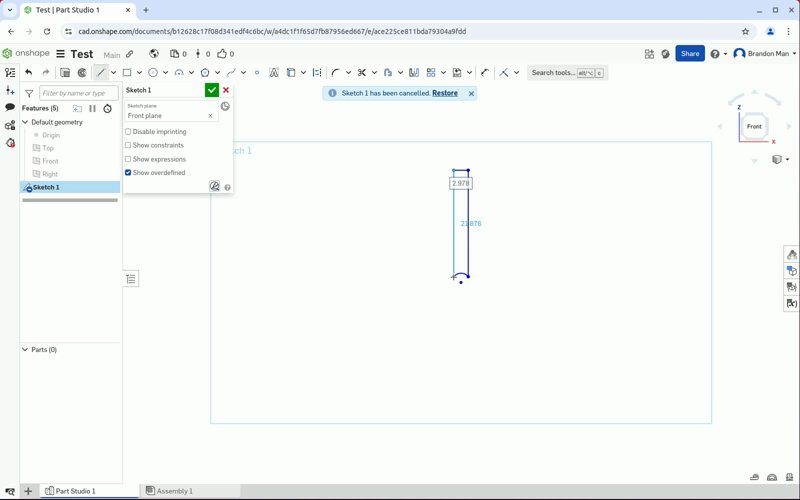
mouse_move(455, 178)
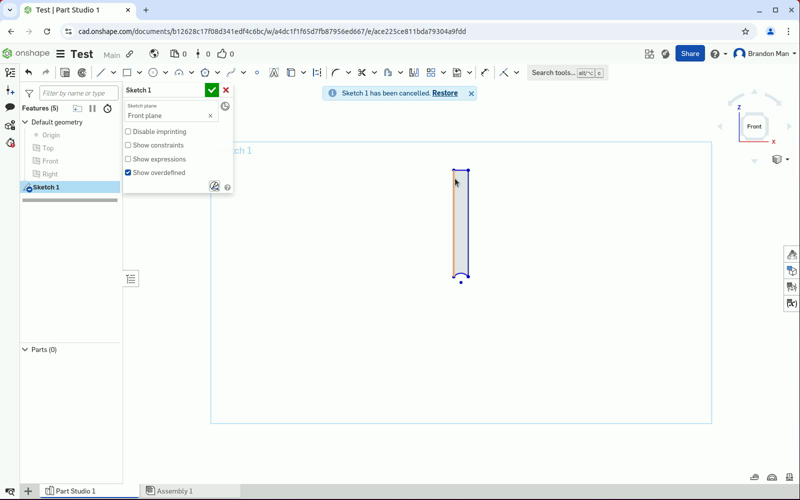
scroll(6)
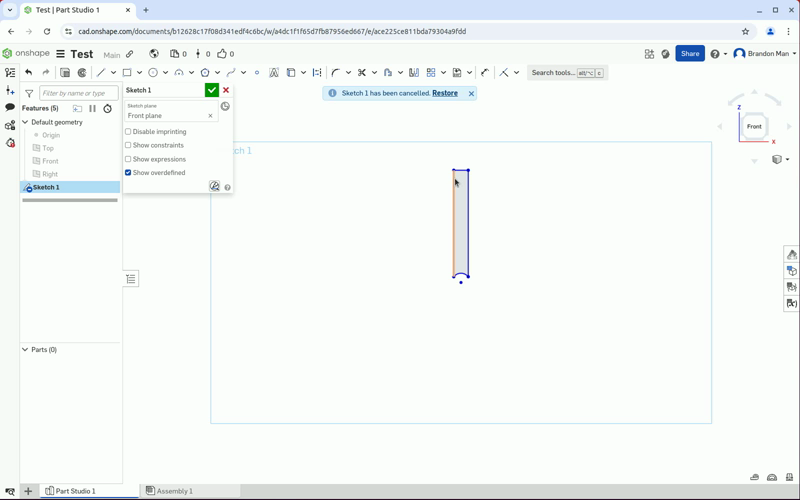
scroll(6)
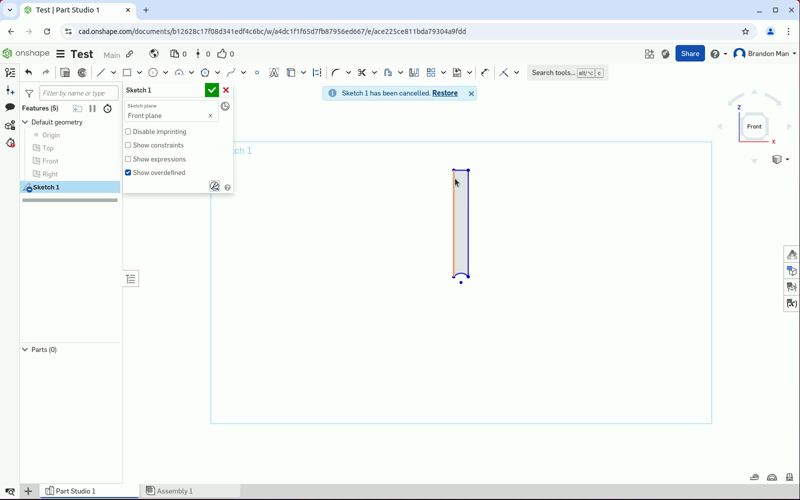
scroll(6)
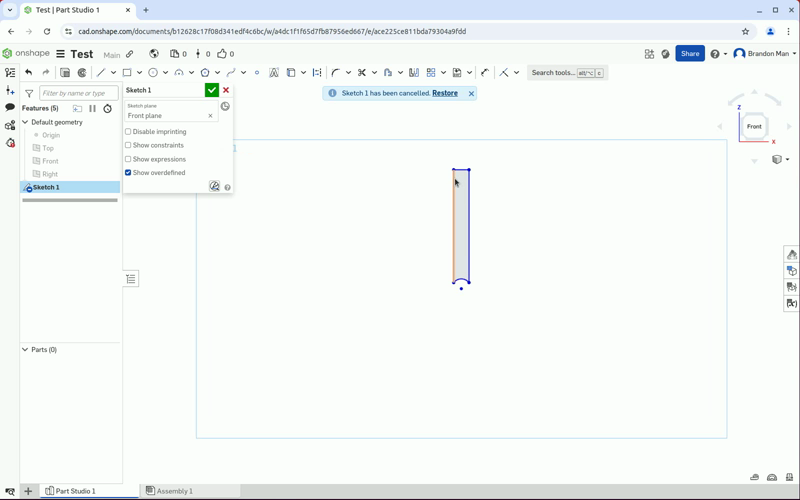
scroll(6)
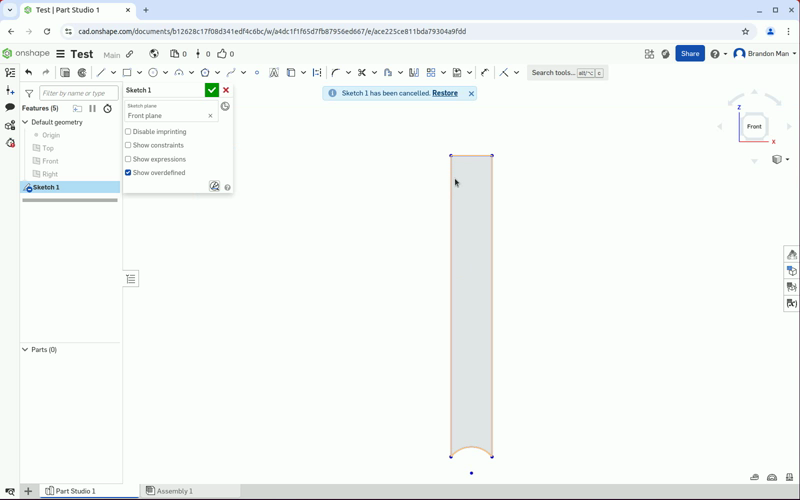
scroll(6)
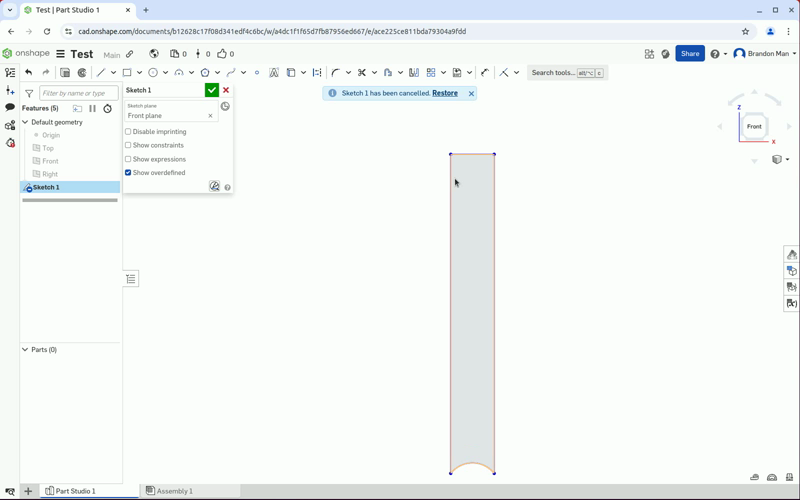
scroll(6)
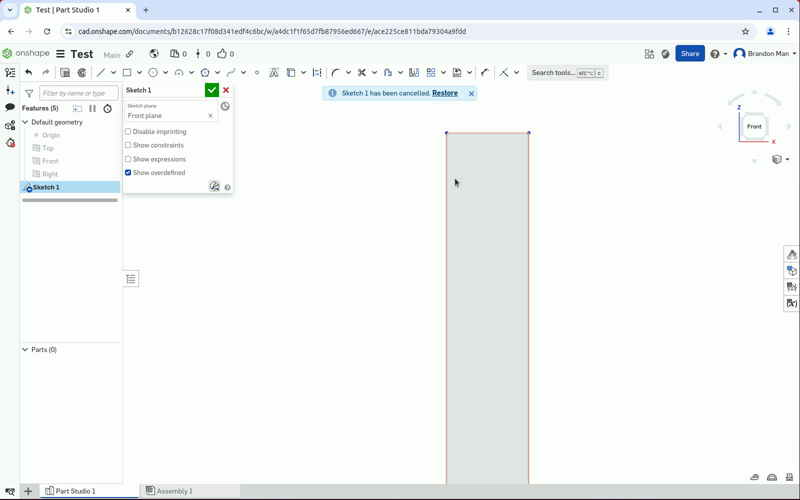
scroll(6)
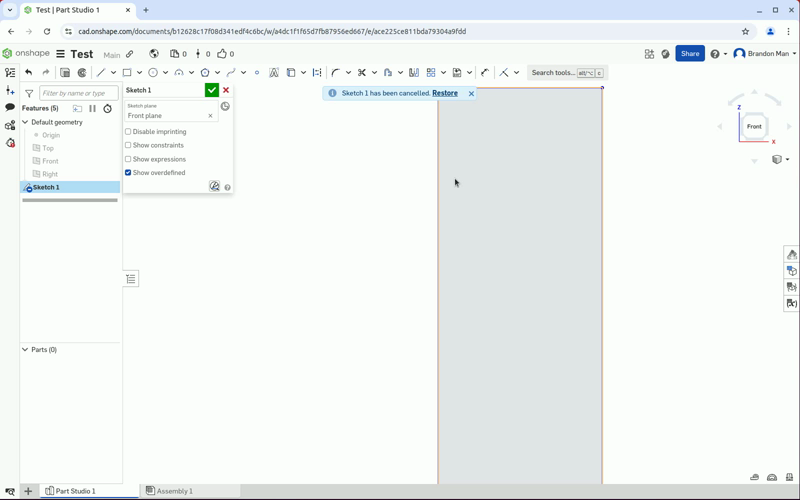
click(455, 178)
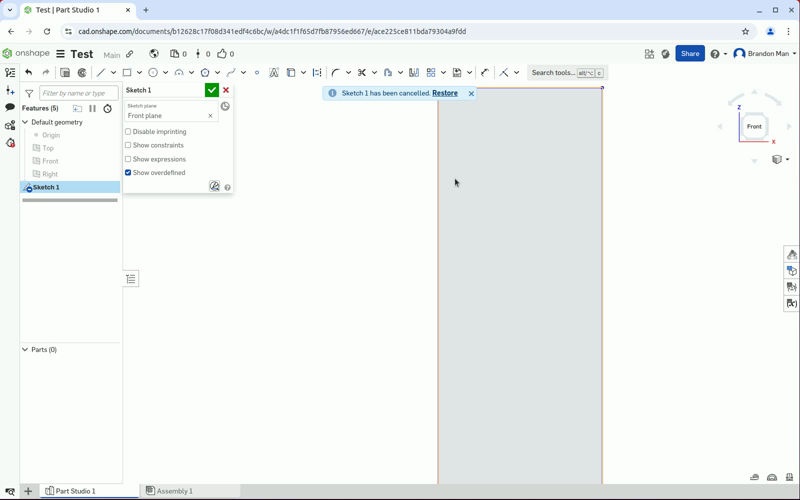
scroll(-6)
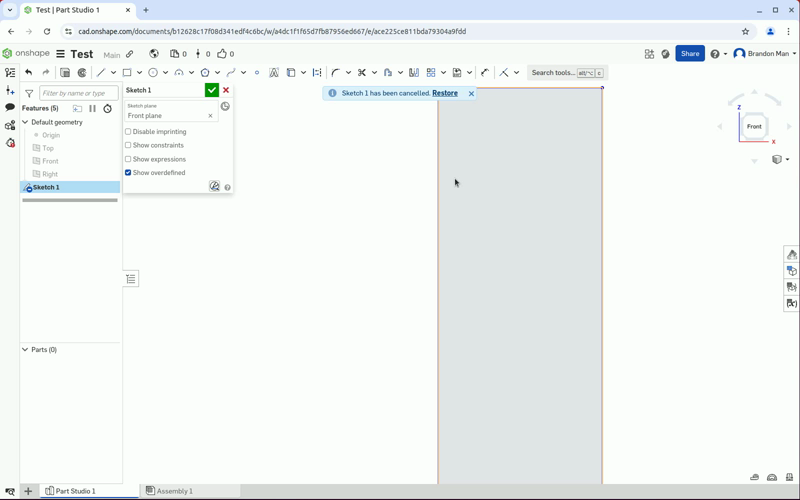
scroll(-6)
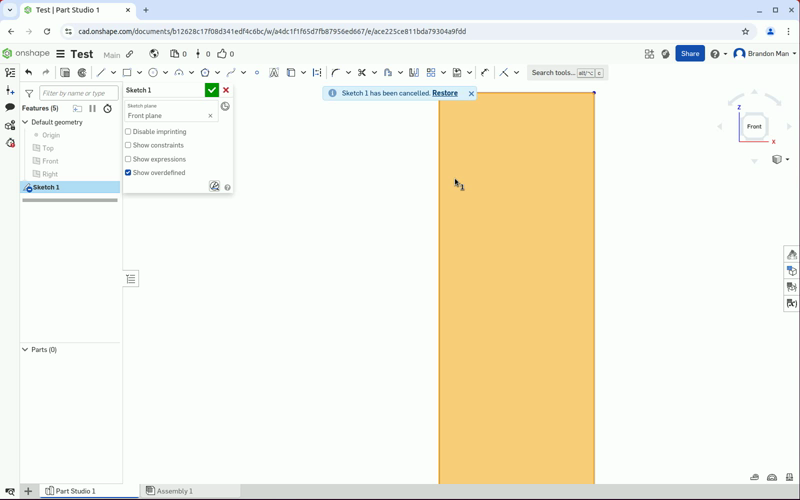
scroll(-6)
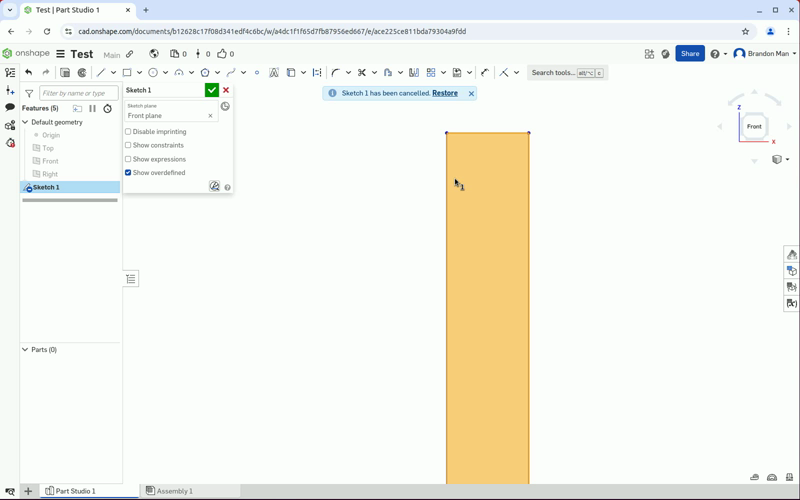
scroll(-6)
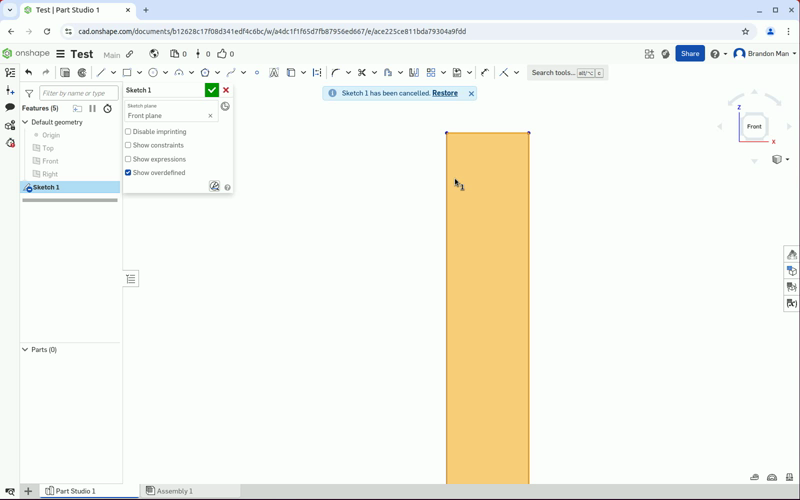
scroll(-6)
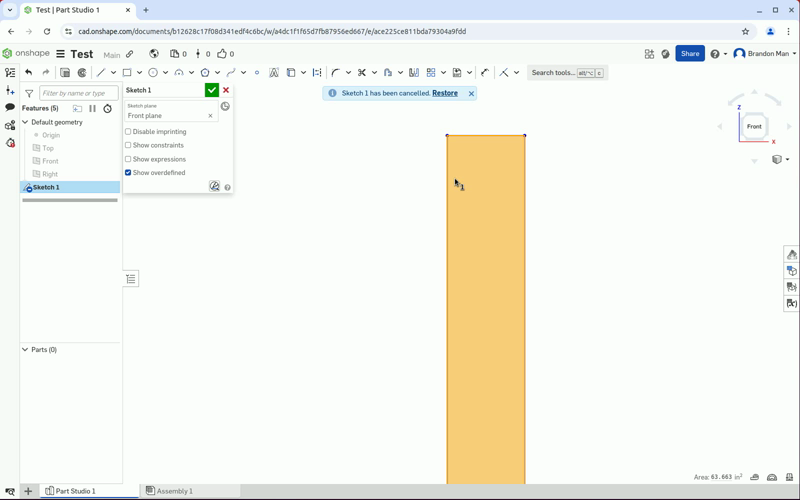
scroll(-6)
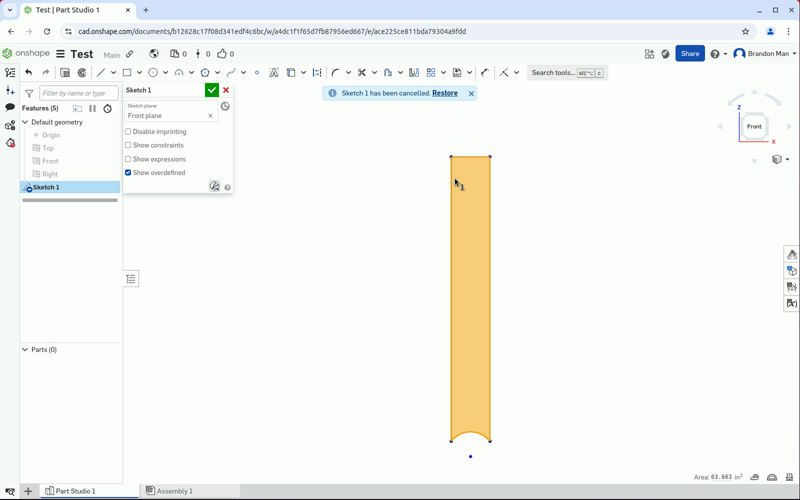
scroll(-6)
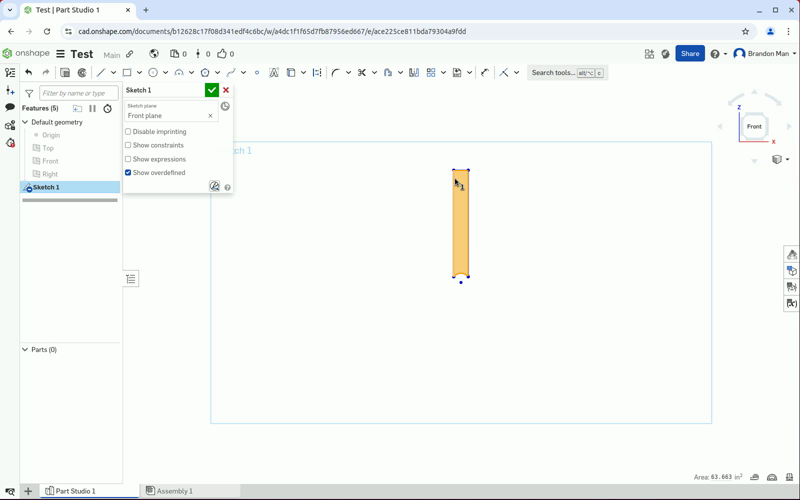
mouse_move(73, 352)
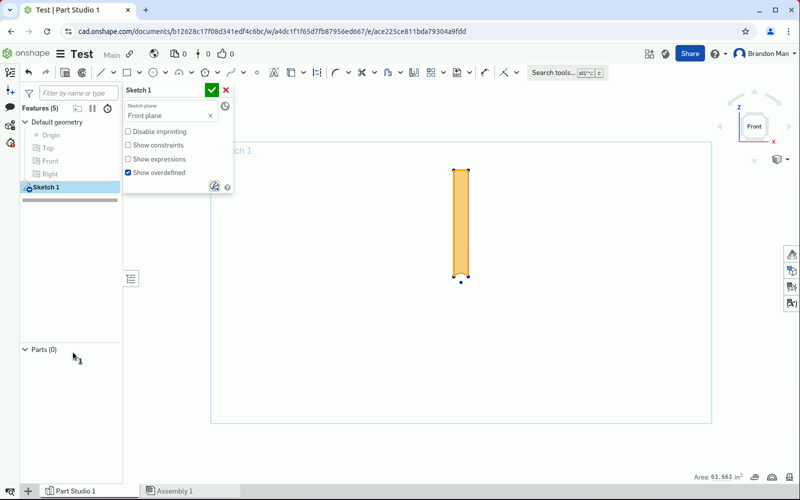
key(shift+y)
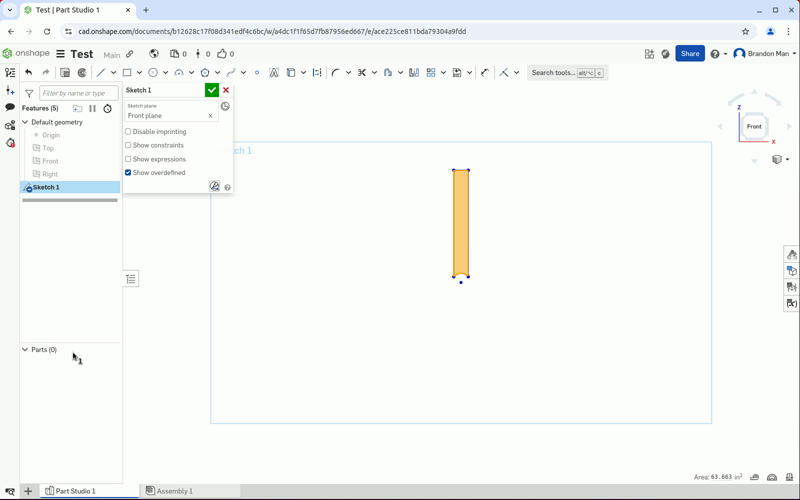
key(shift+e)
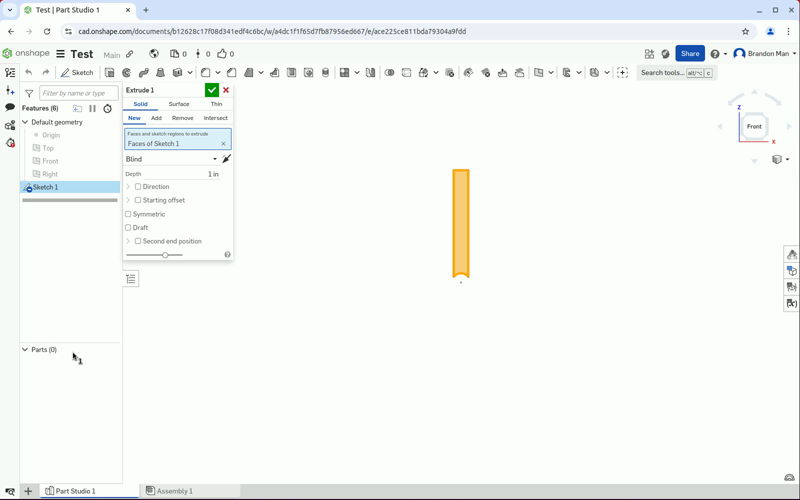
mouse_move(143, 106)
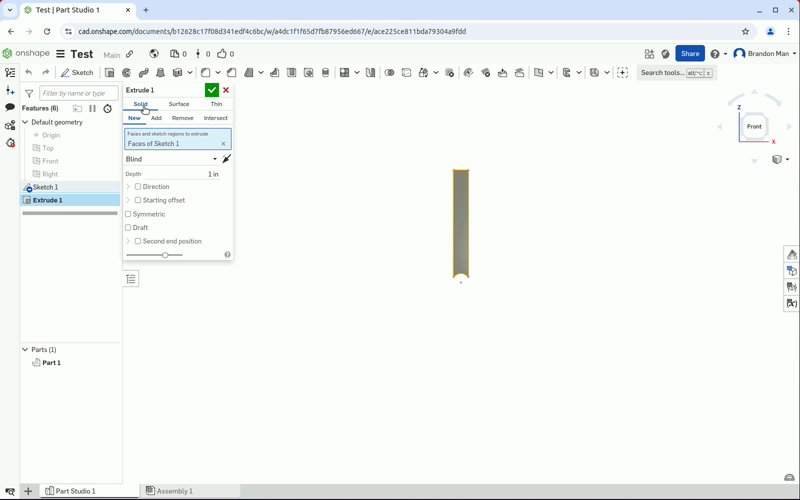
click(143, 106)
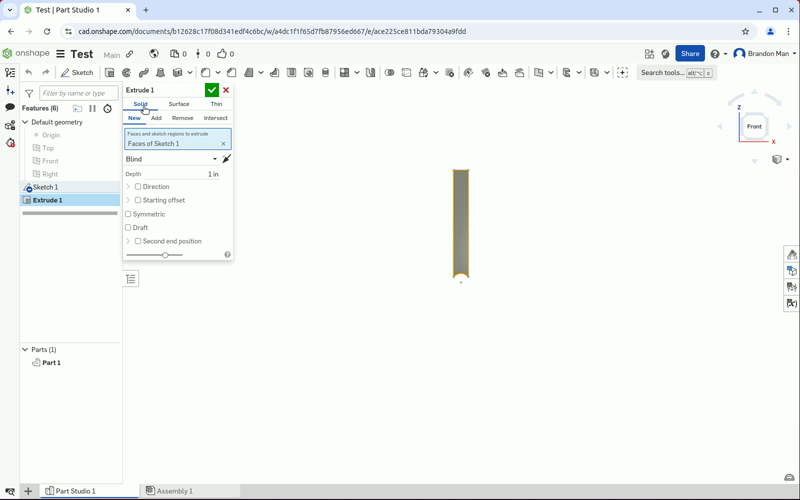
mouse_move(137, 120)
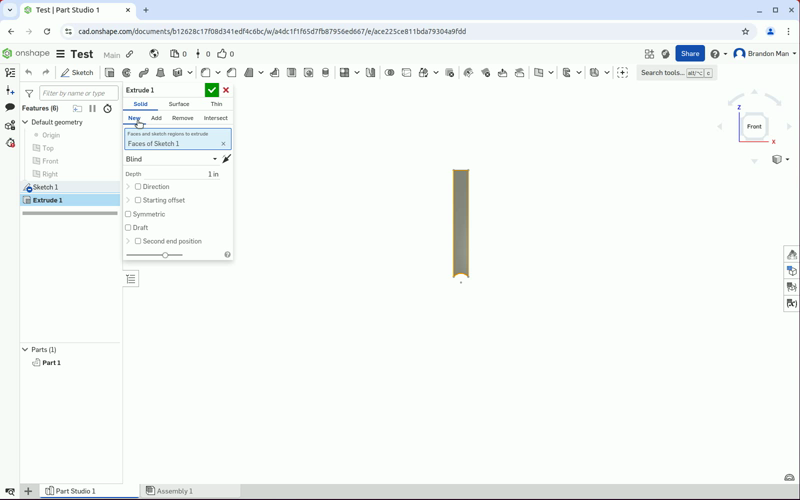
click(137, 120)
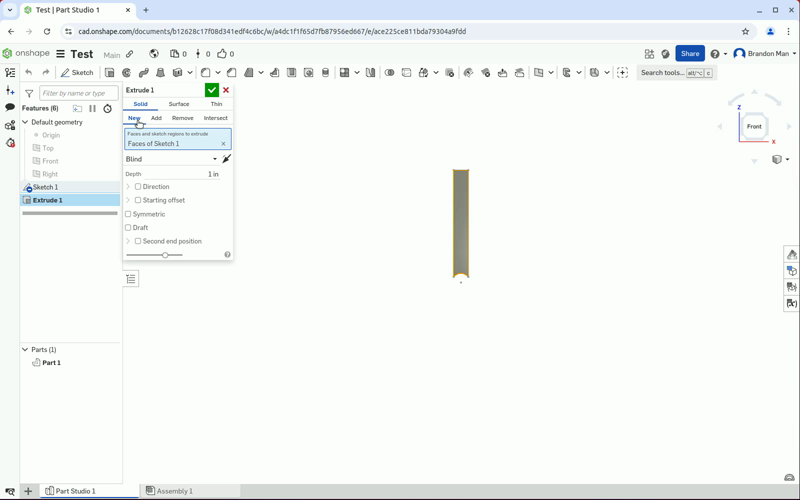
key(tab, 4)
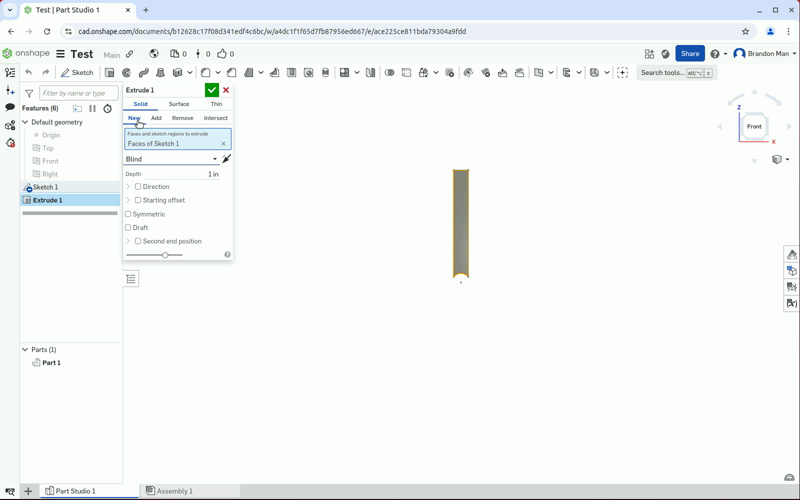
text(1.204)
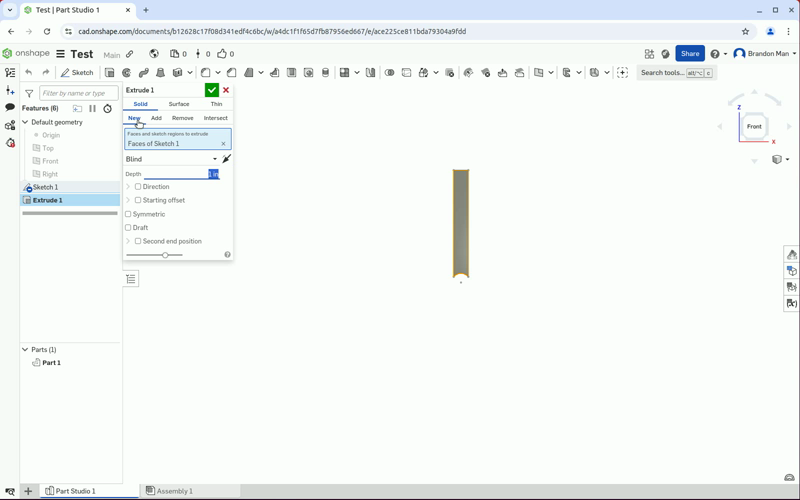
key(enter)
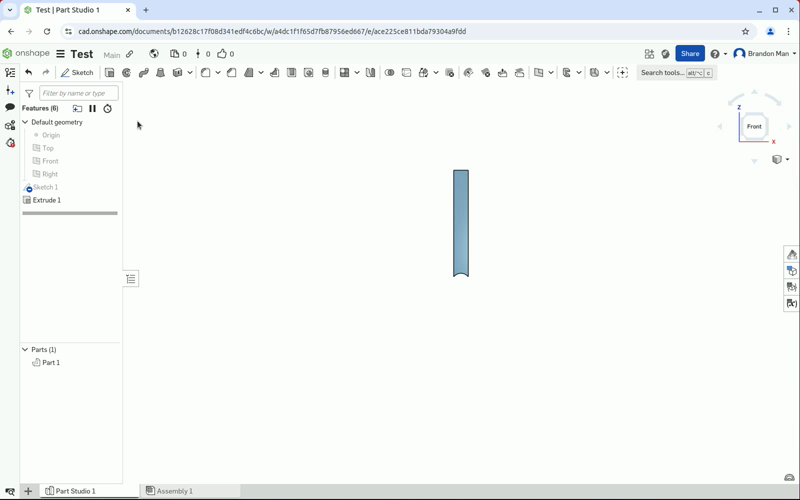
key(shift+h)
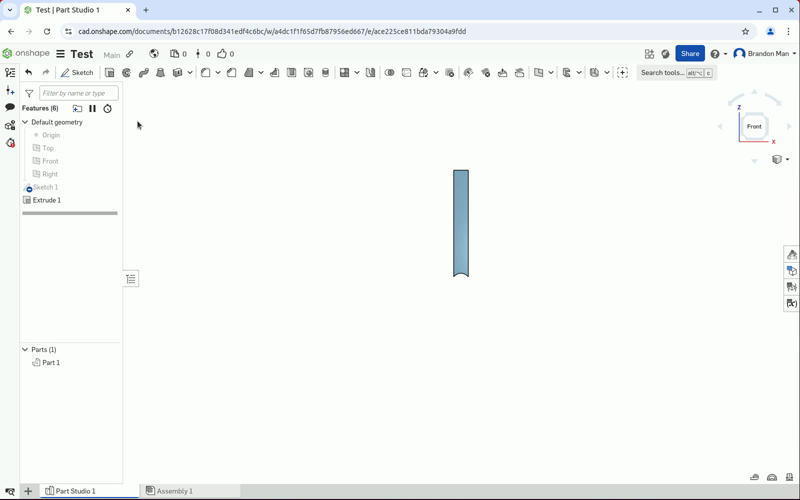
key(shift+h)
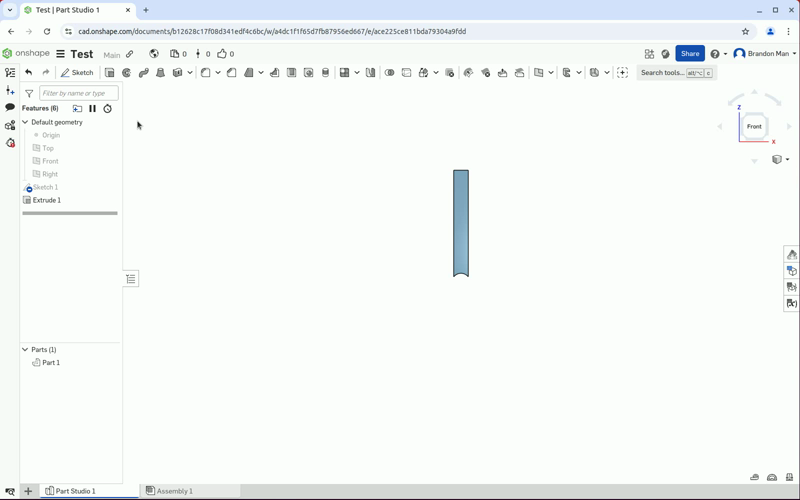
mouse_move(73, 189)
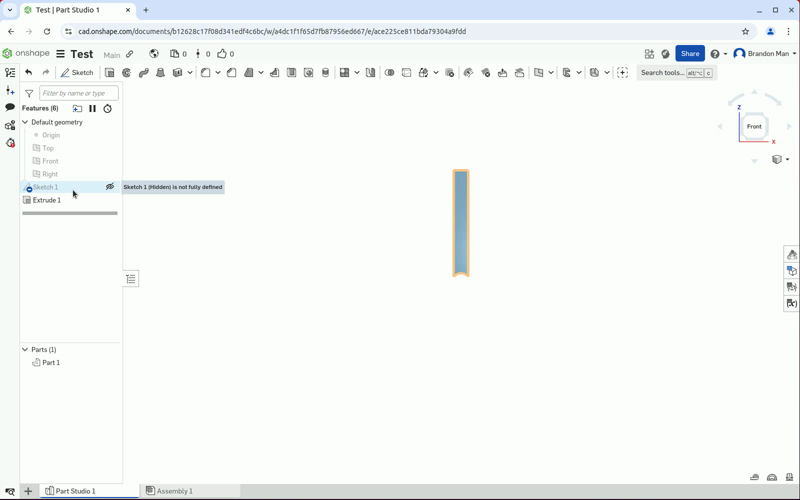
click(73, 189)
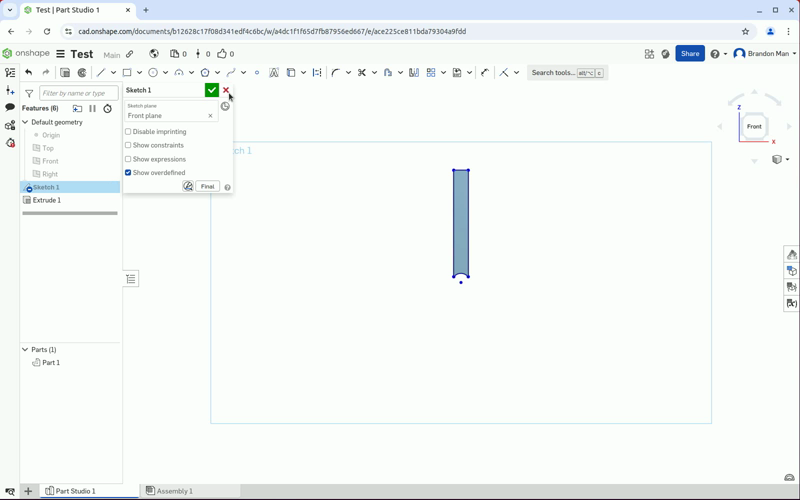
mouse_move(229, 92)
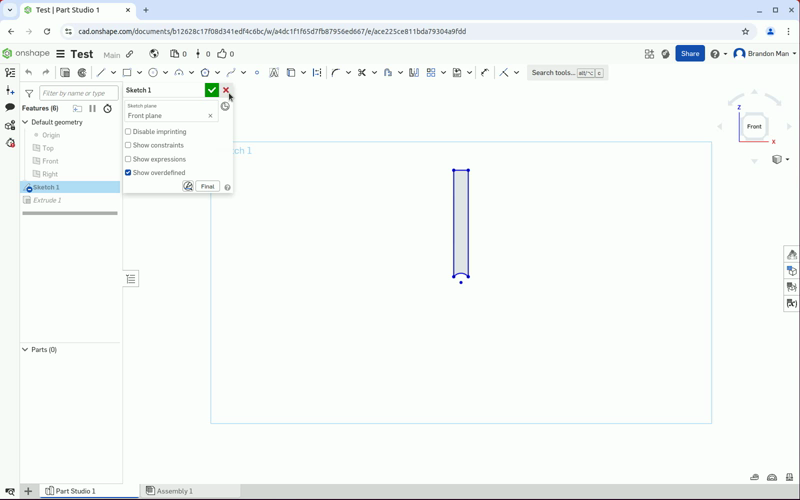
click(229, 92)
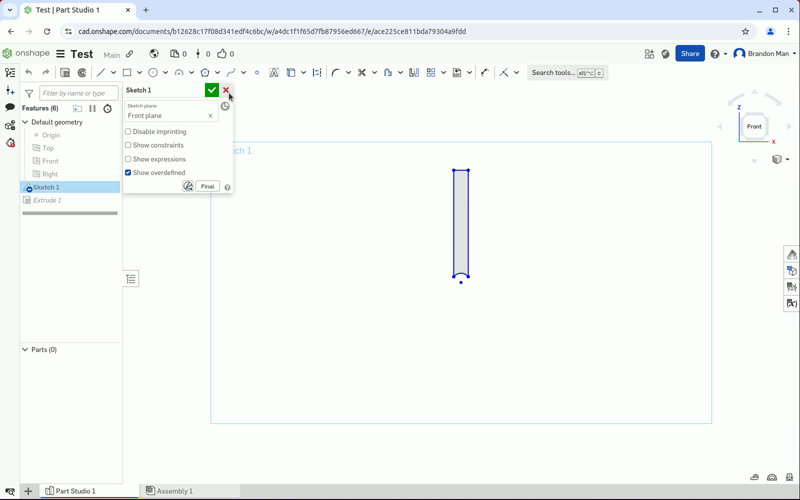
key(shift+s)
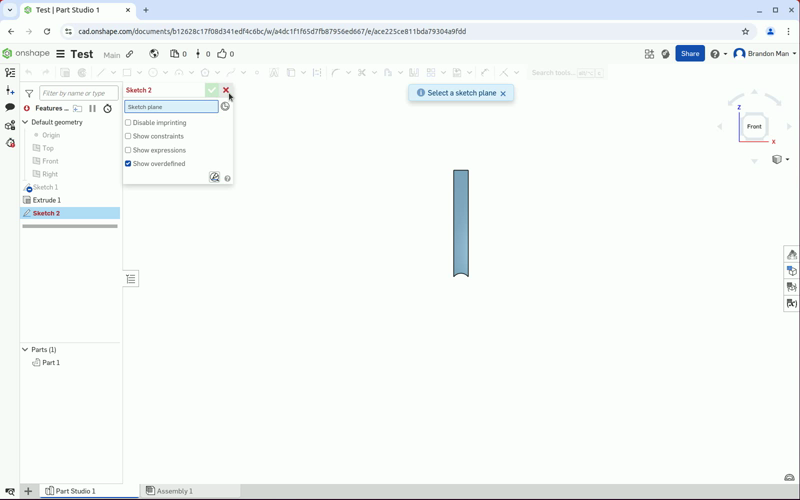
mouse_move(73, 163)
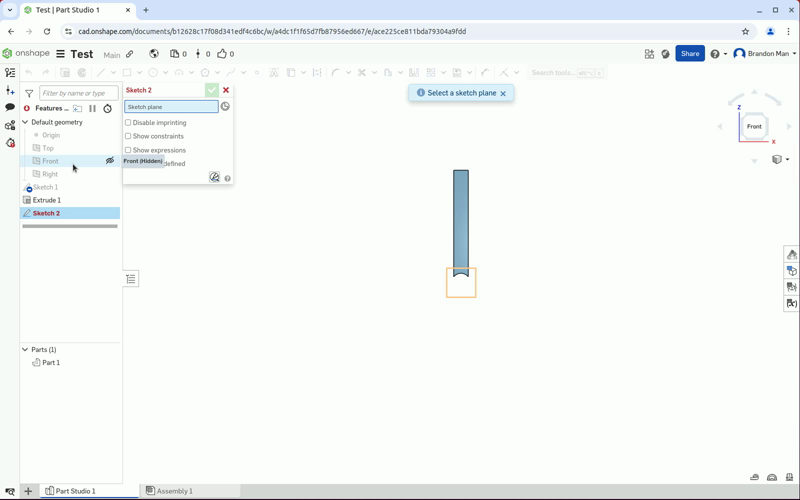
click(73, 163)
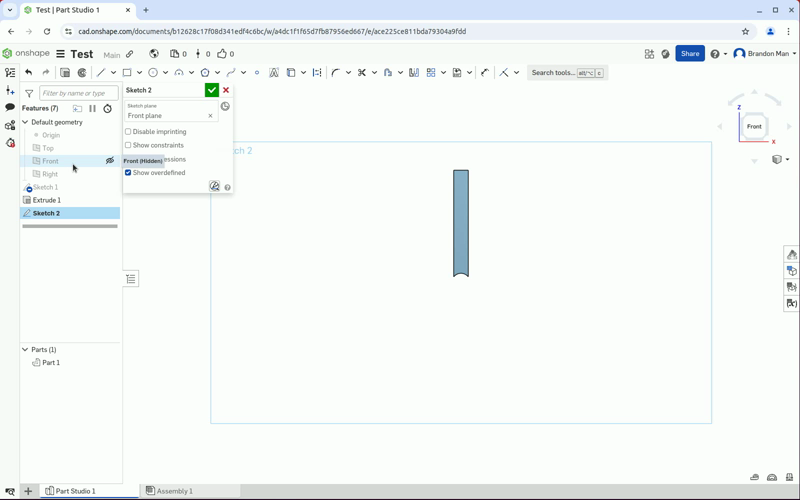
mouse_move(73, 352)
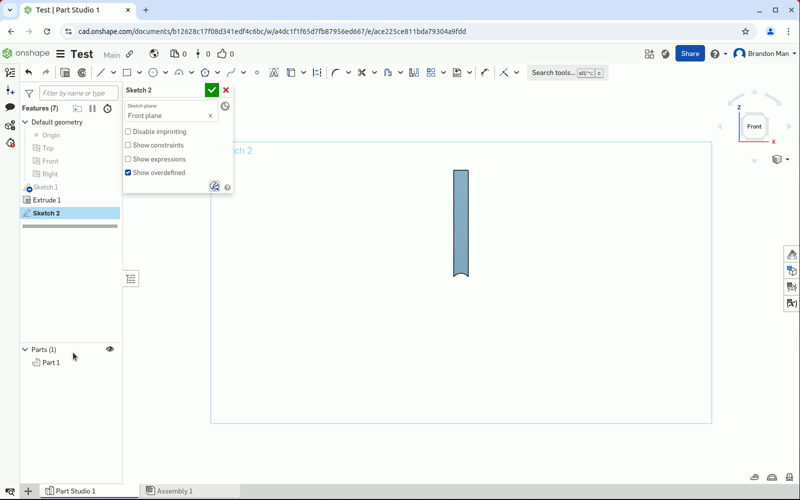
key(y)
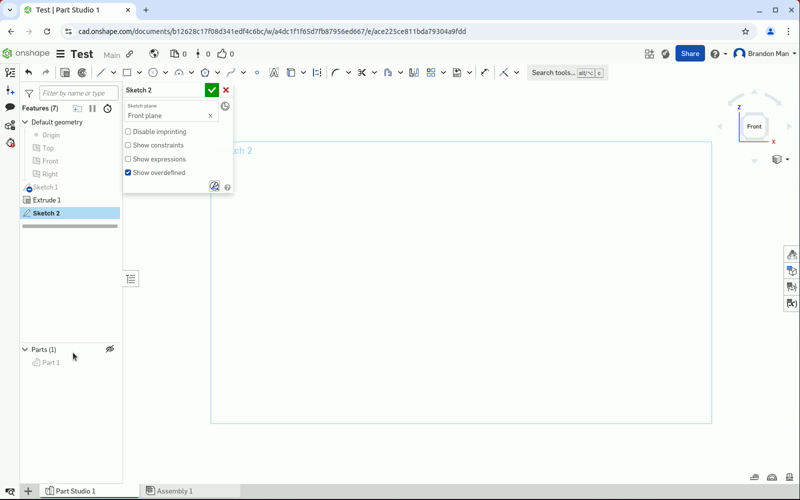
key(a)
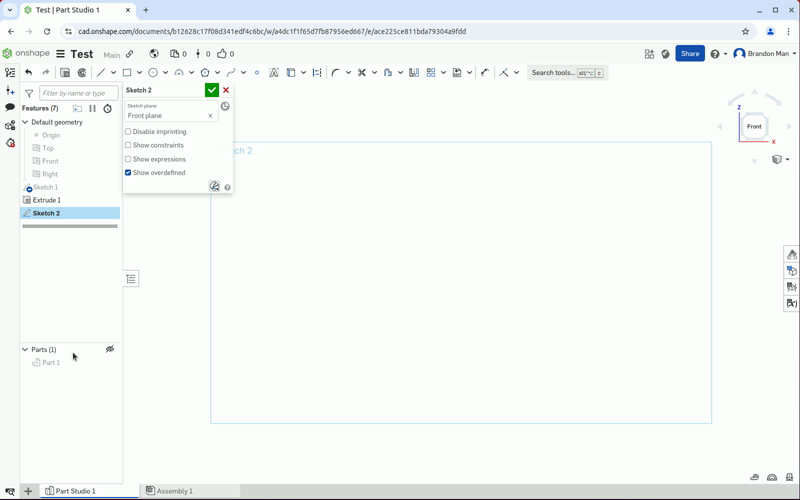
key_down(shift)
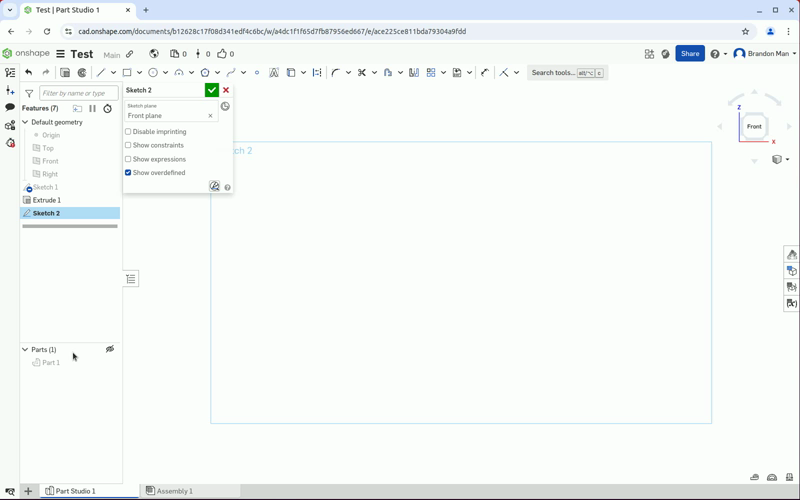
mouse_move(453, 276)
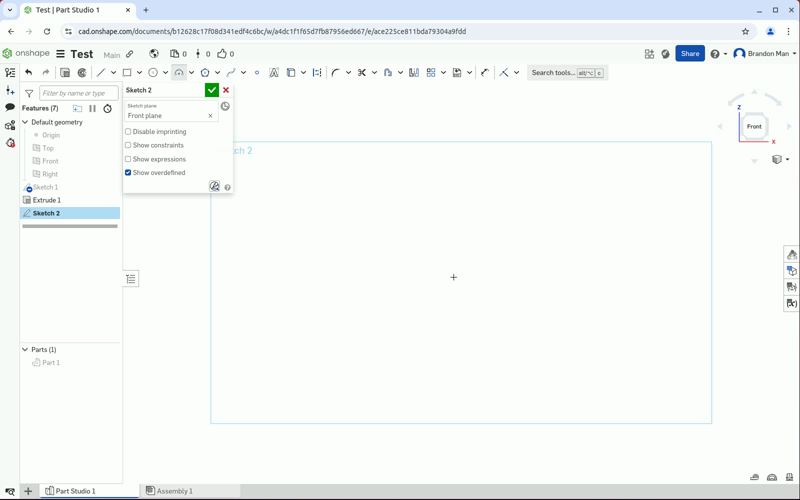
click(453, 276)
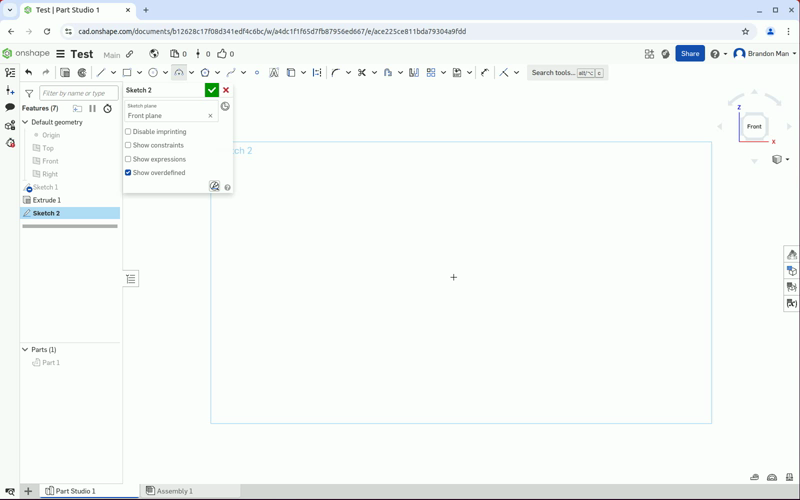
key_up(shift)
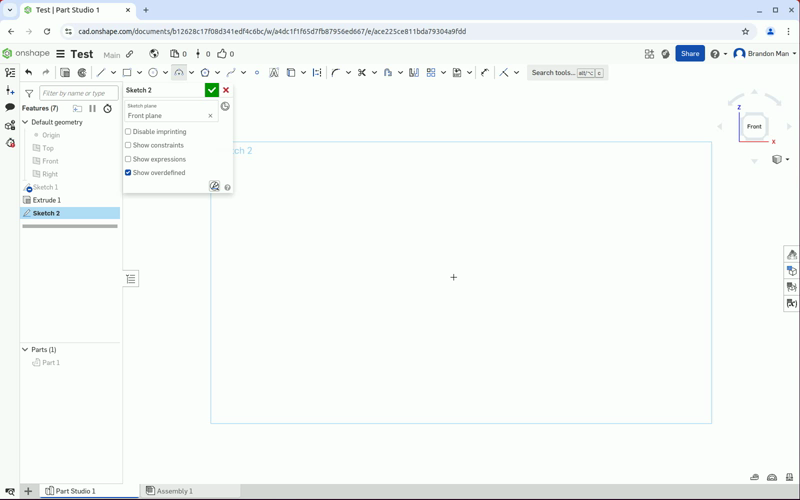
key_down(shift)
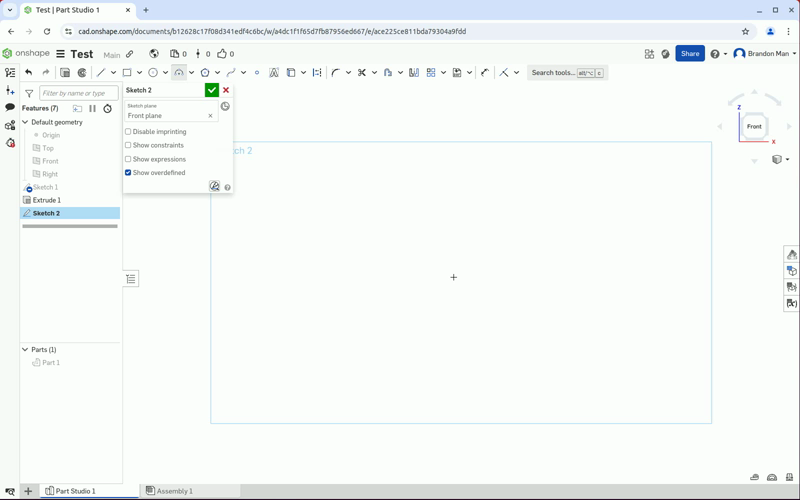
mouse_move(469, 276)
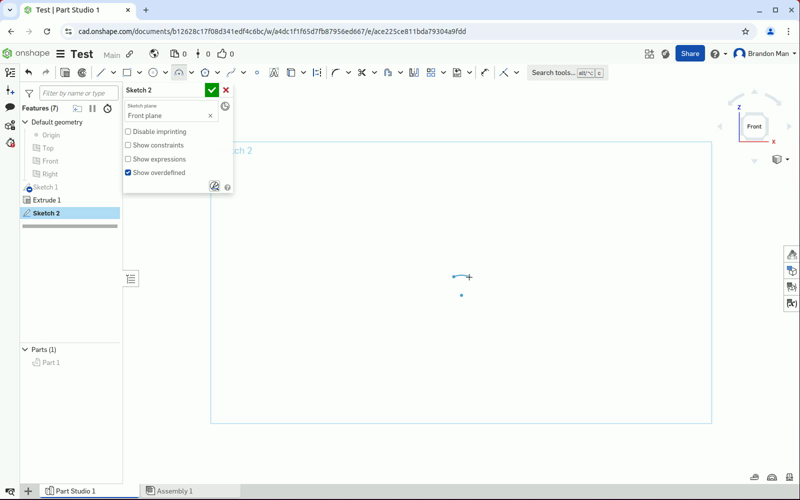
click(469, 276)
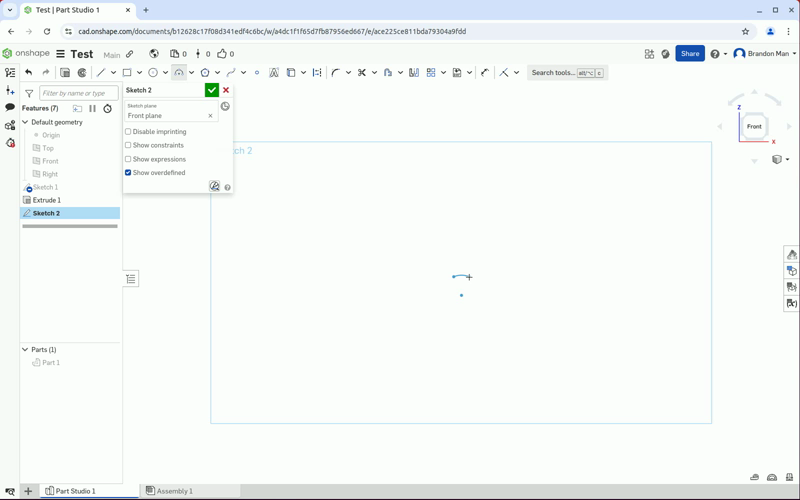
mouse_move(461, 292)
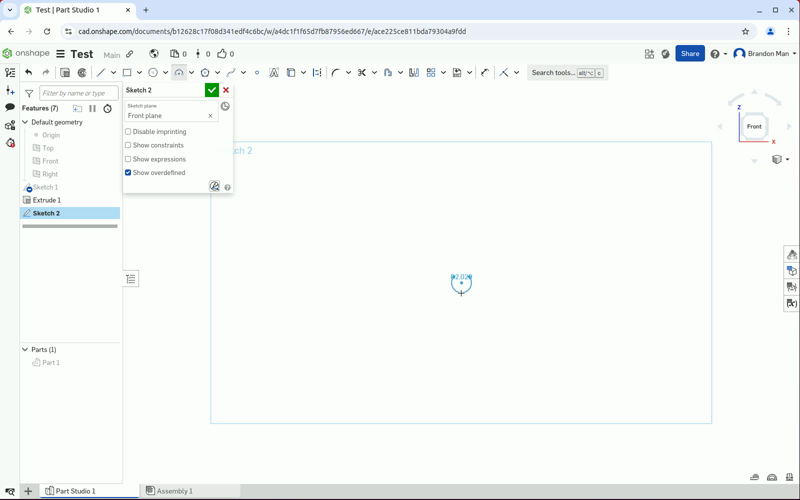
click(461, 292)
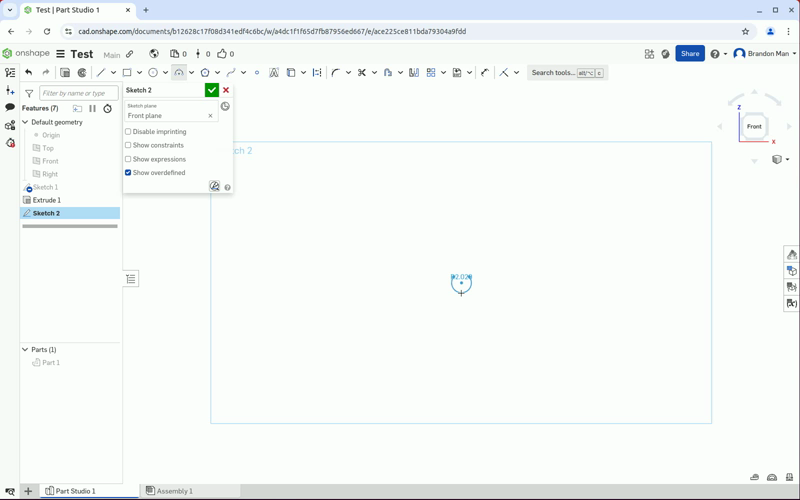
key_up(shift)
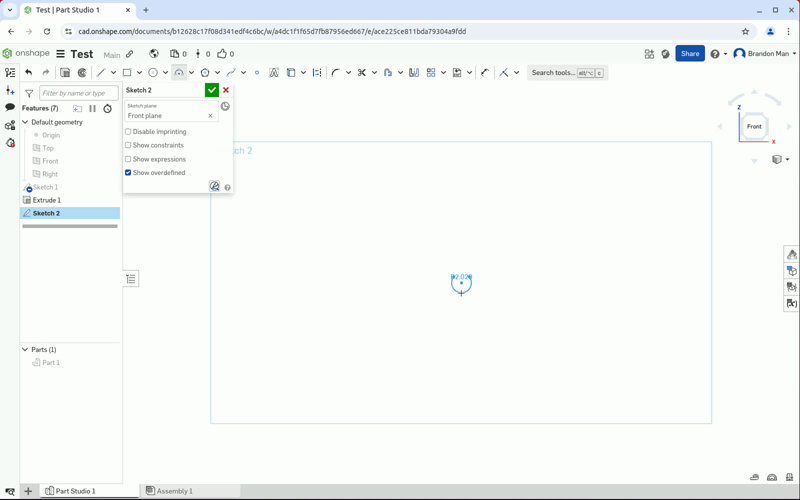
key(esc)
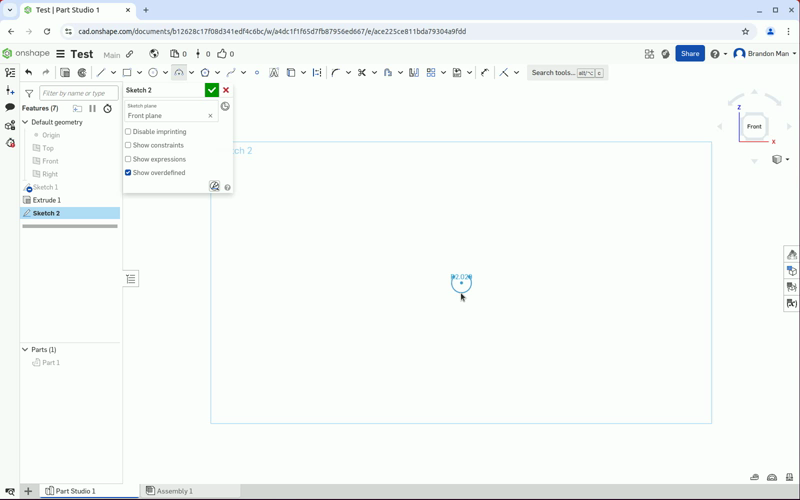
key(l)
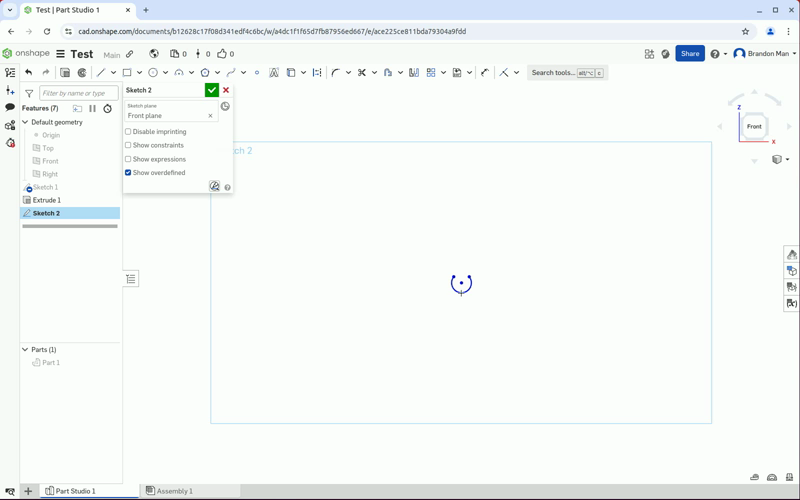
mouse_move(469, 276)
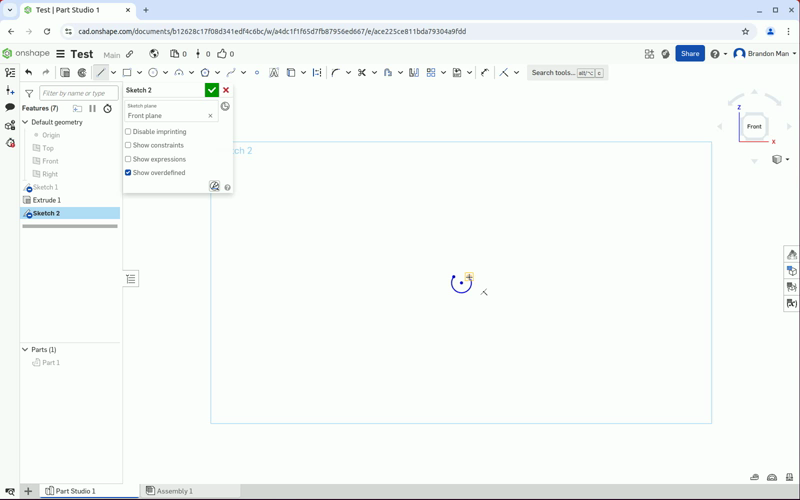
click(469, 276)
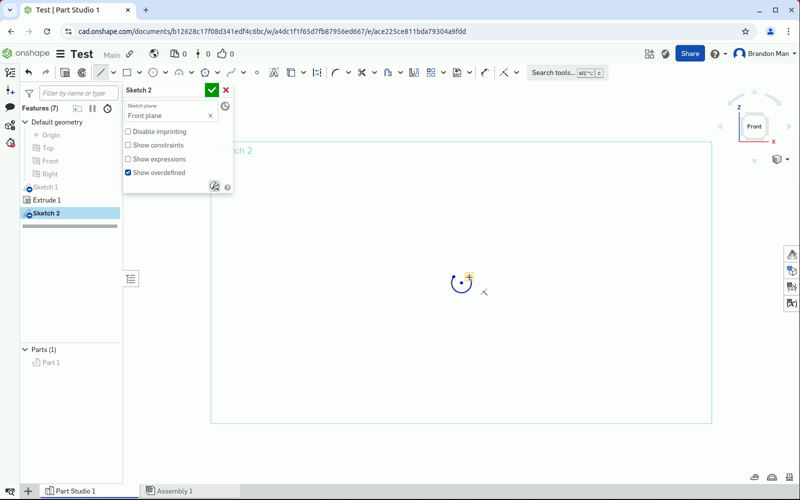
mouse_move(499, 276)
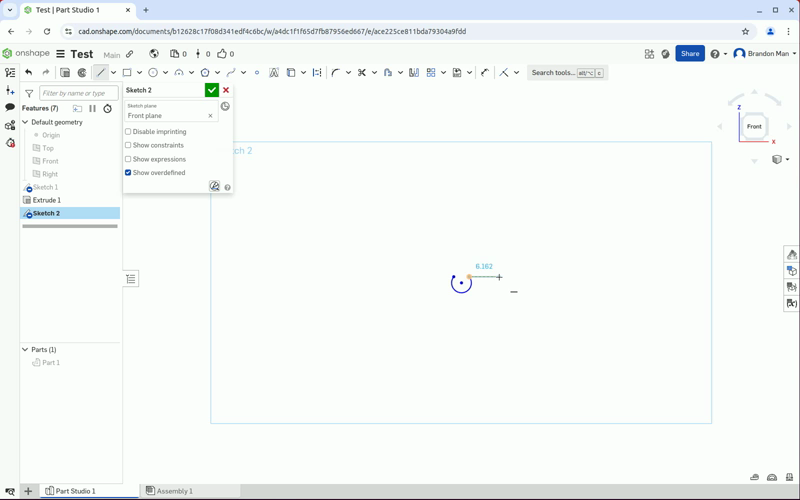
key_down(shift)
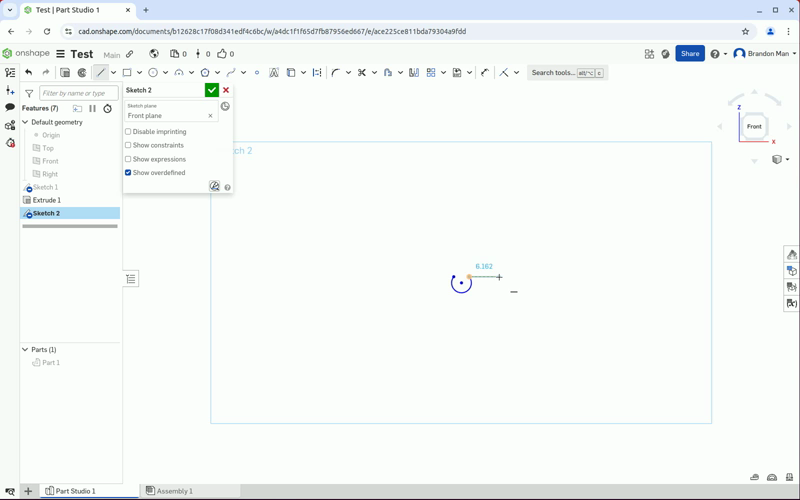
mouse_move(453, 276)
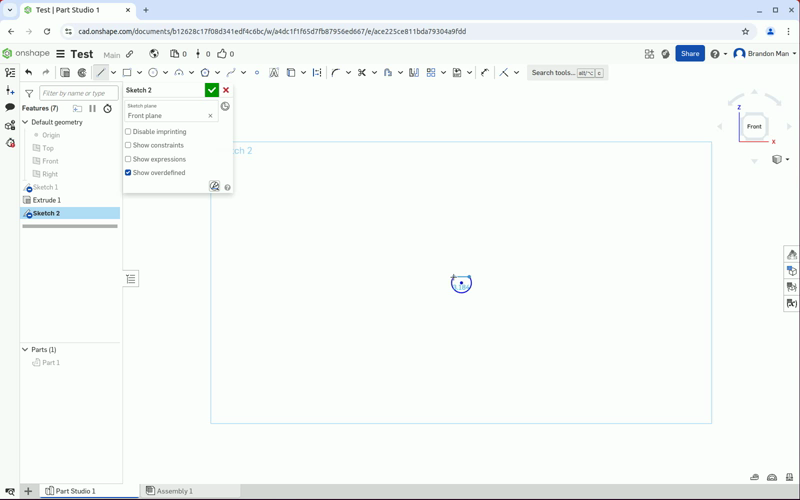
key_up(shift)
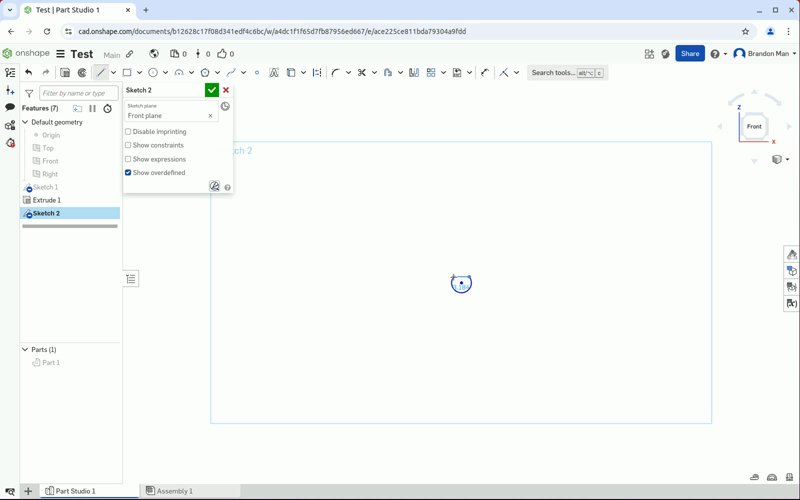
click(453, 276)
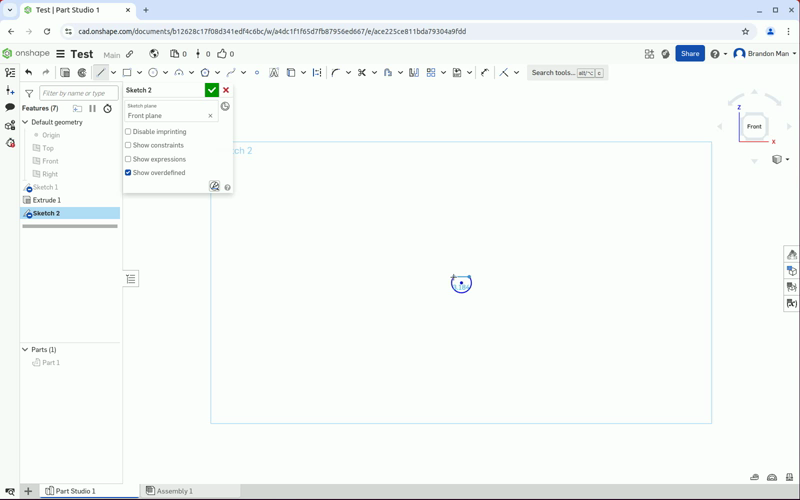
key(esc)
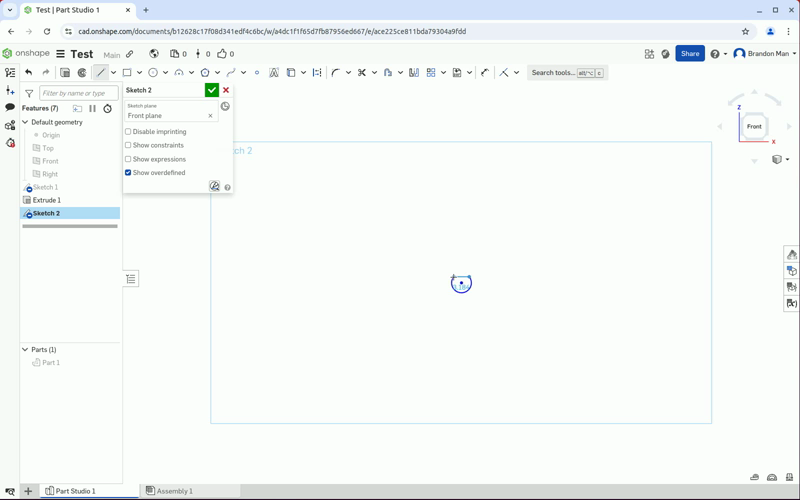
mouse_move(461, 284)
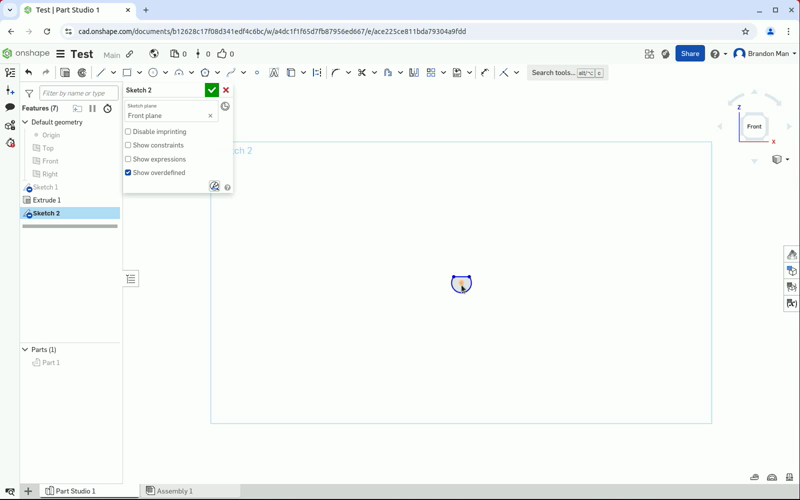
scroll(6)
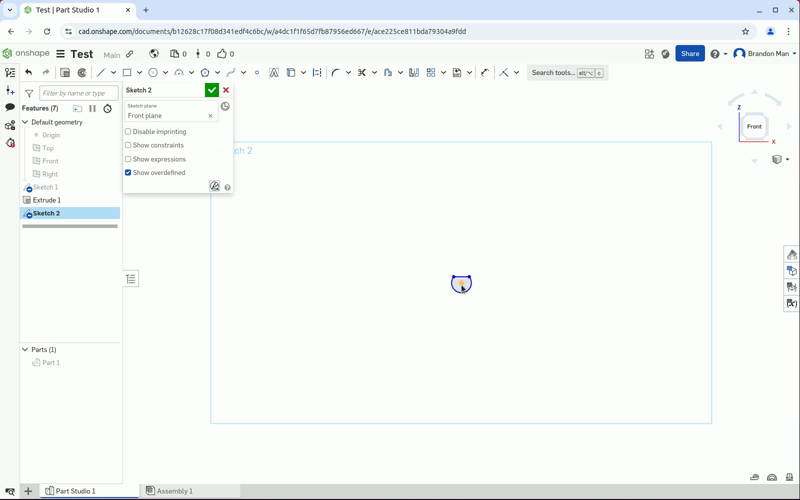
scroll(6)
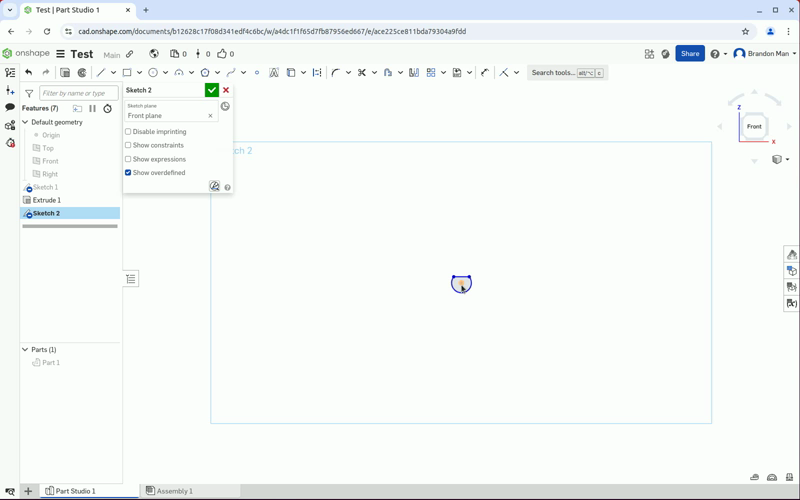
scroll(6)
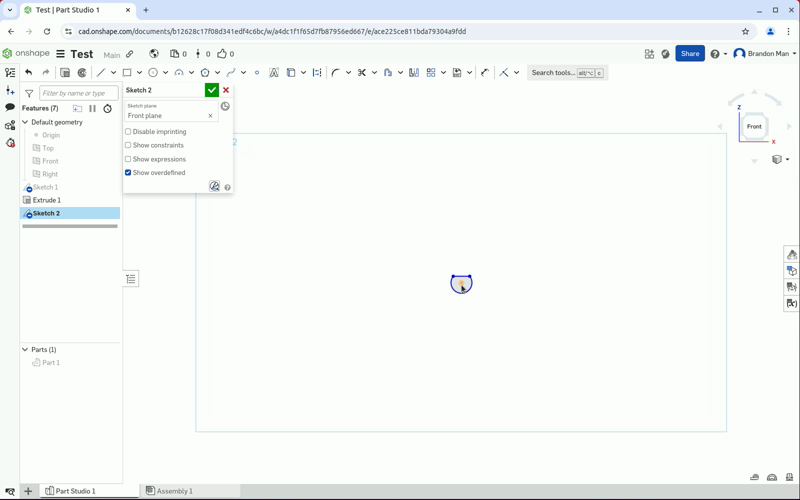
scroll(6)
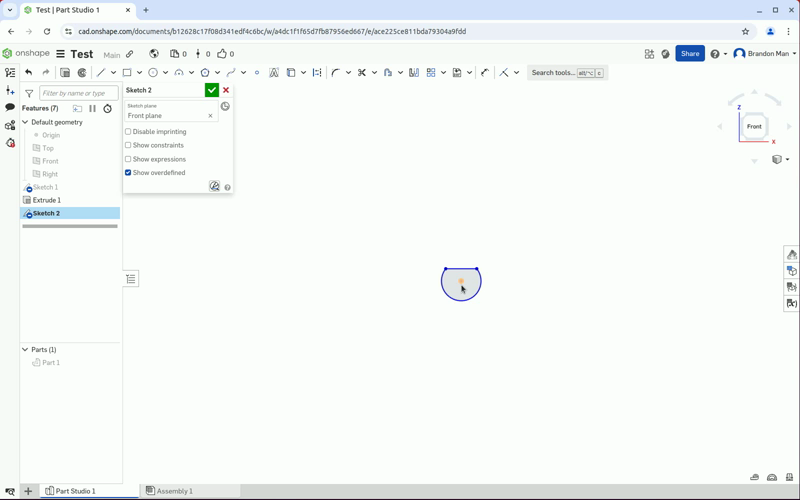
scroll(6)
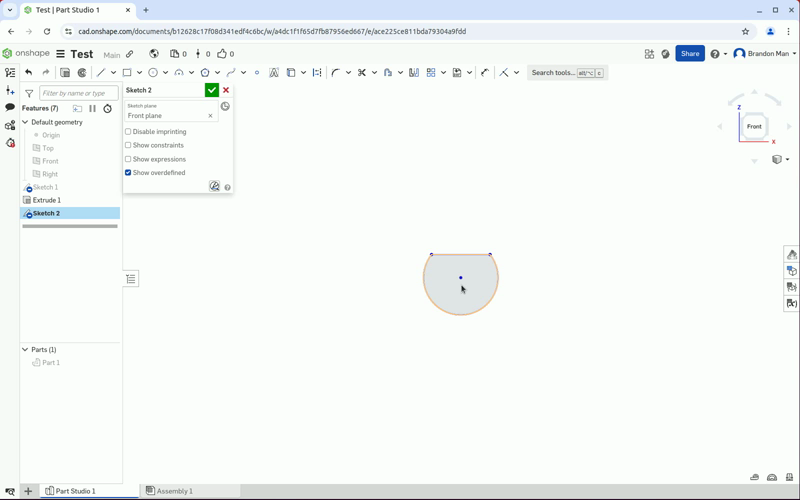
scroll(6)
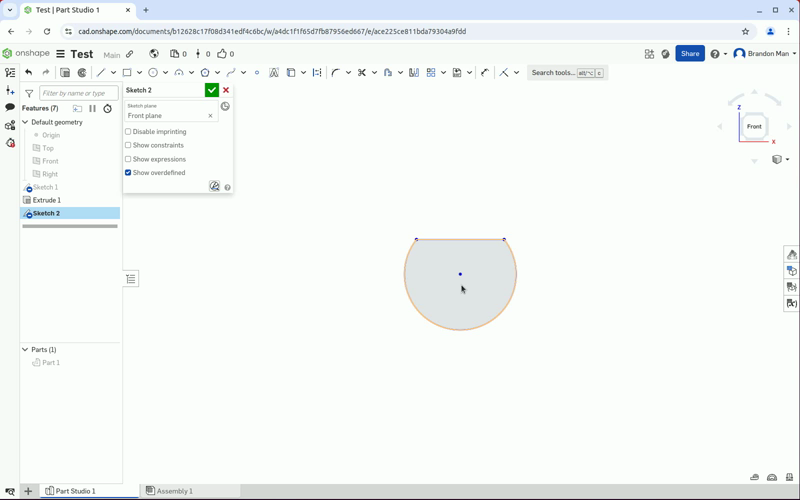
scroll(6)
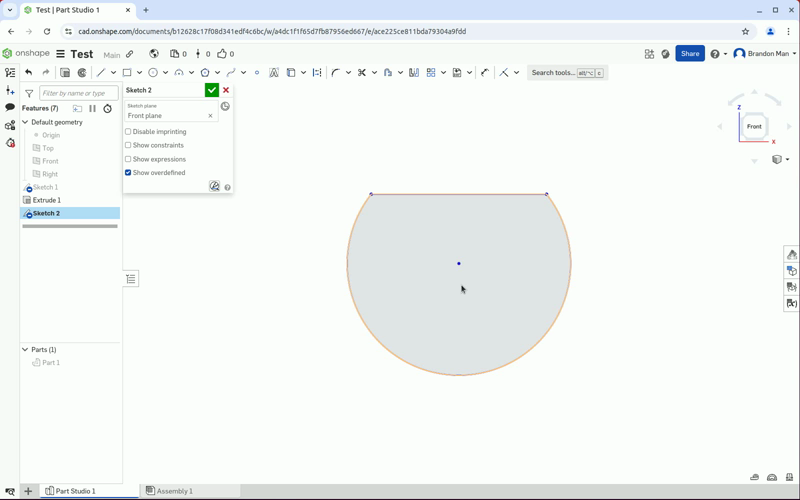
click(461, 284)
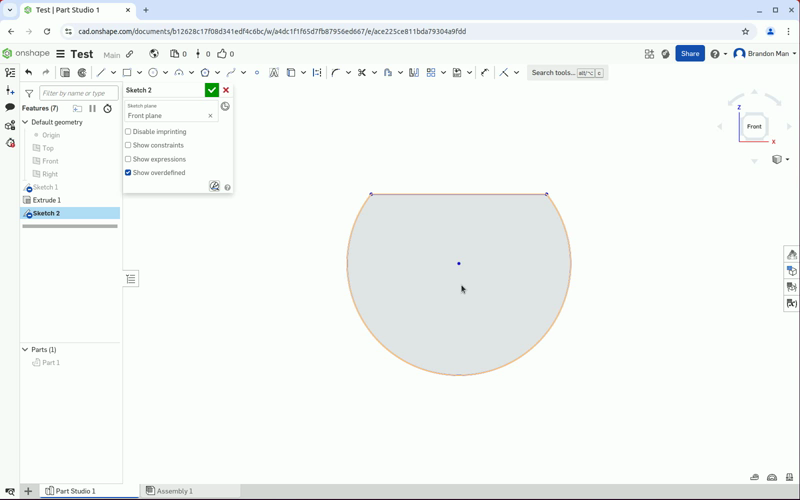
scroll(-6)
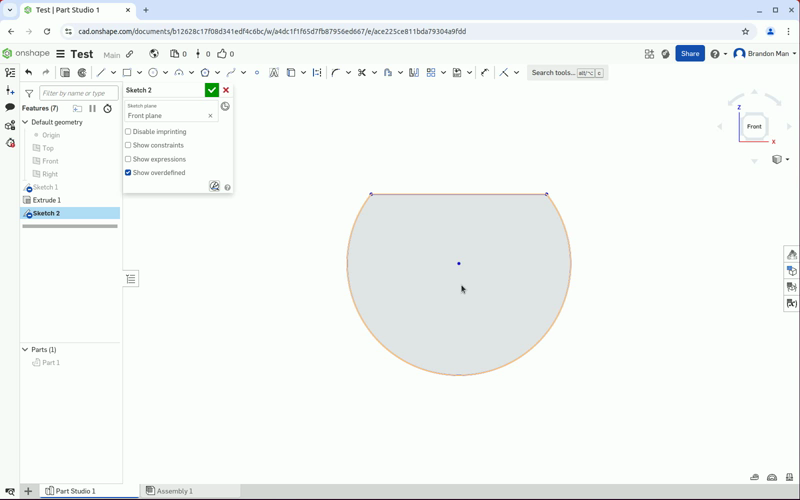
scroll(-6)
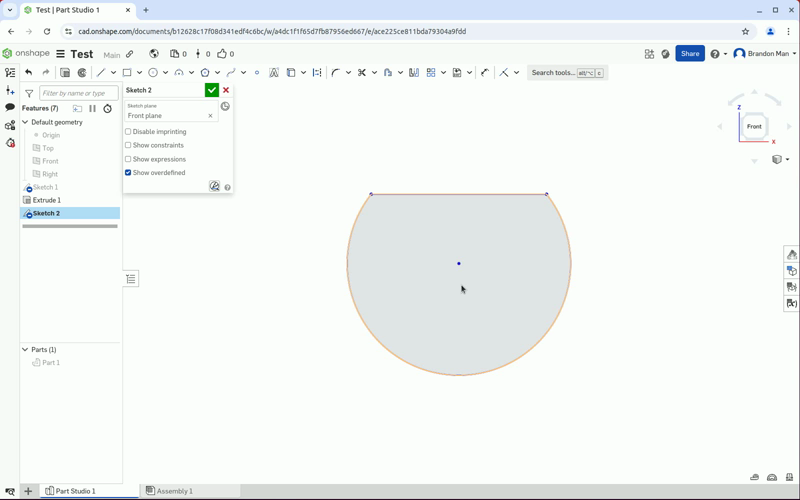
scroll(-6)
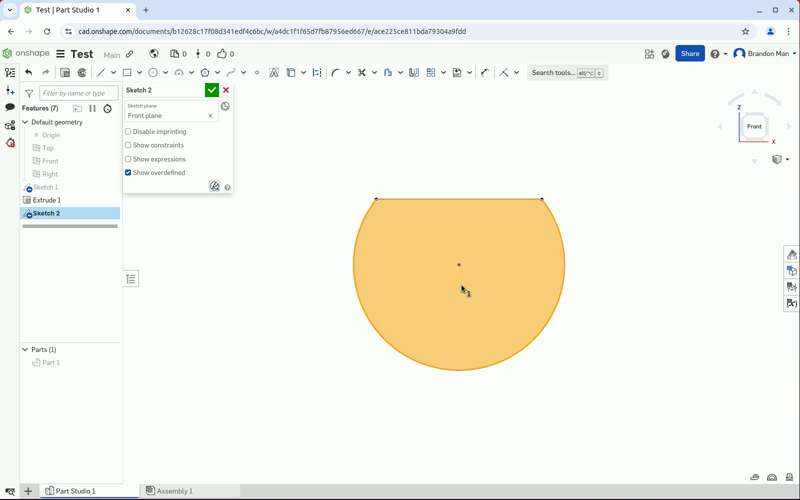
scroll(-6)
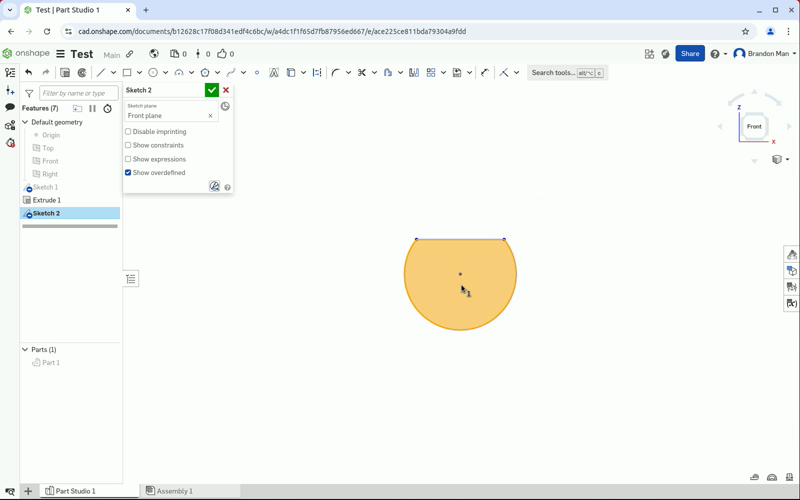
scroll(-6)
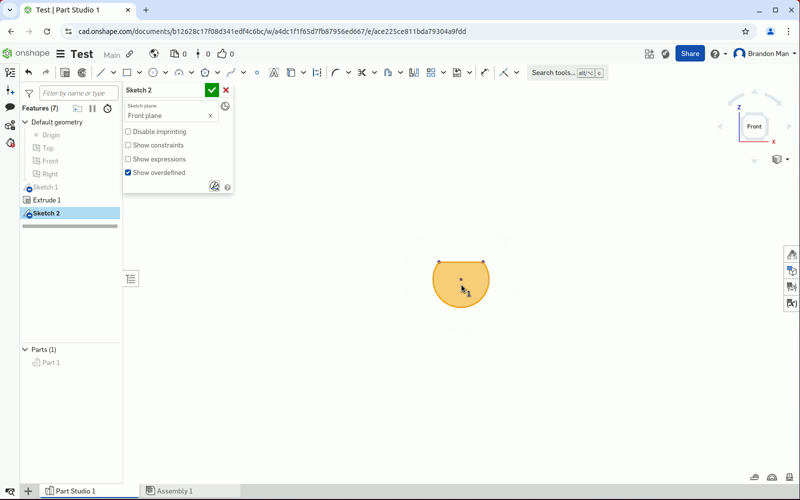
scroll(-6)
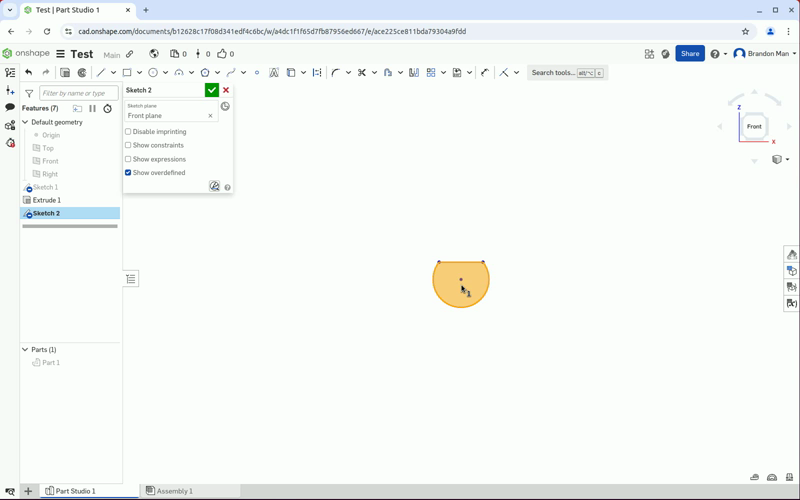
scroll(-6)
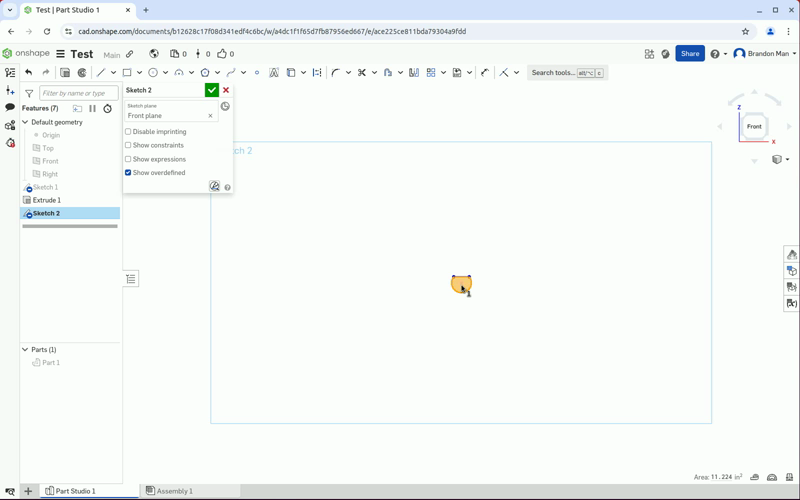
mouse_move(73, 352)
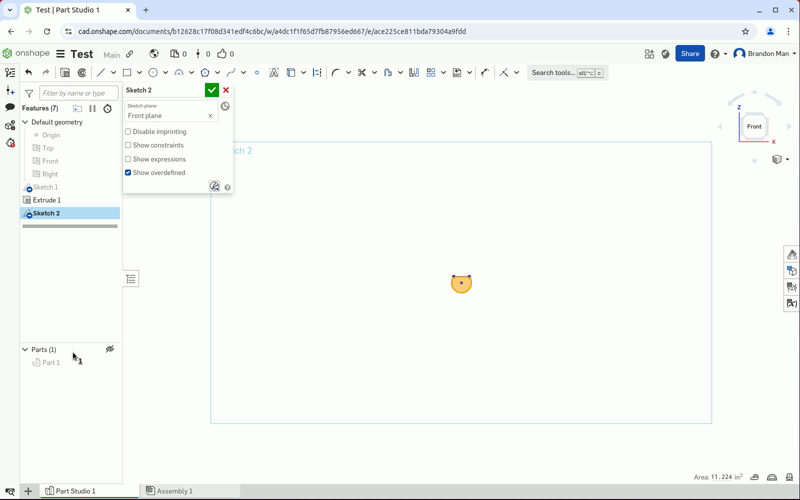
key(shift+y)
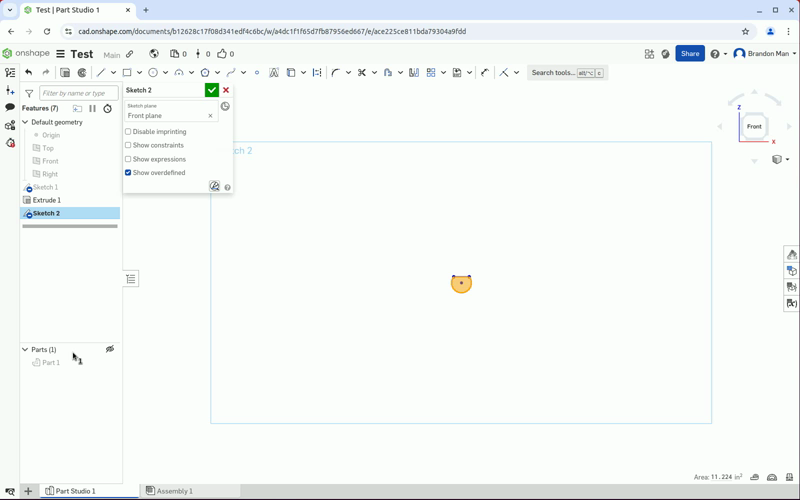
key(shift+e)
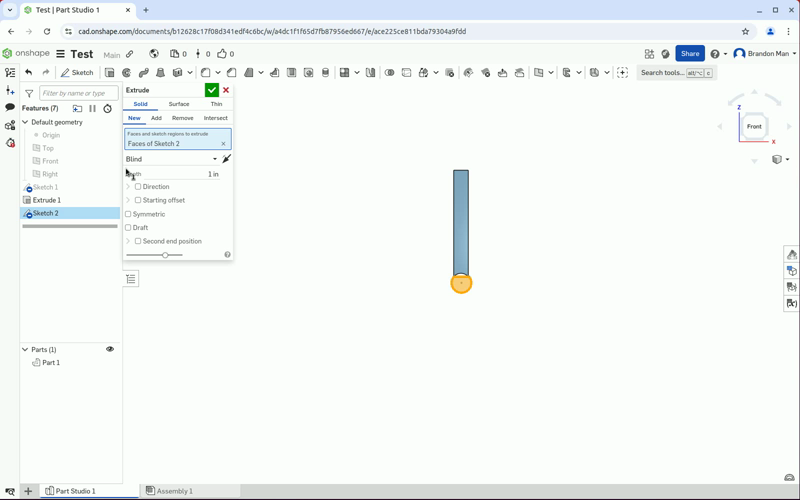
mouse_move(143, 106)
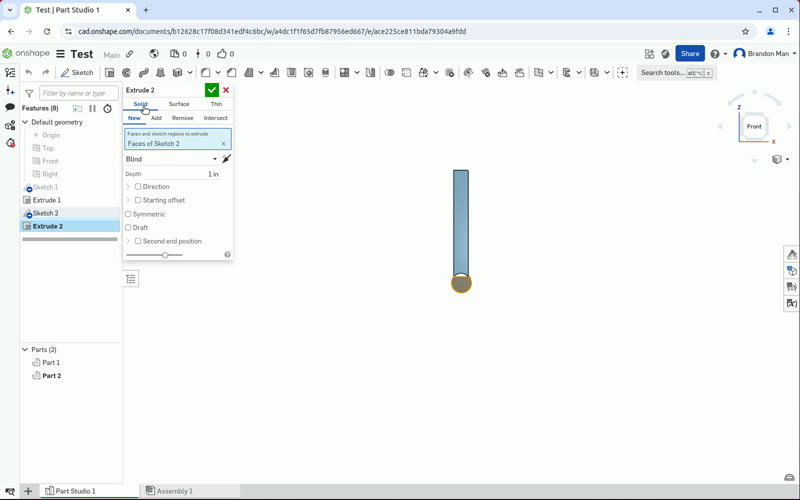
click(143, 106)
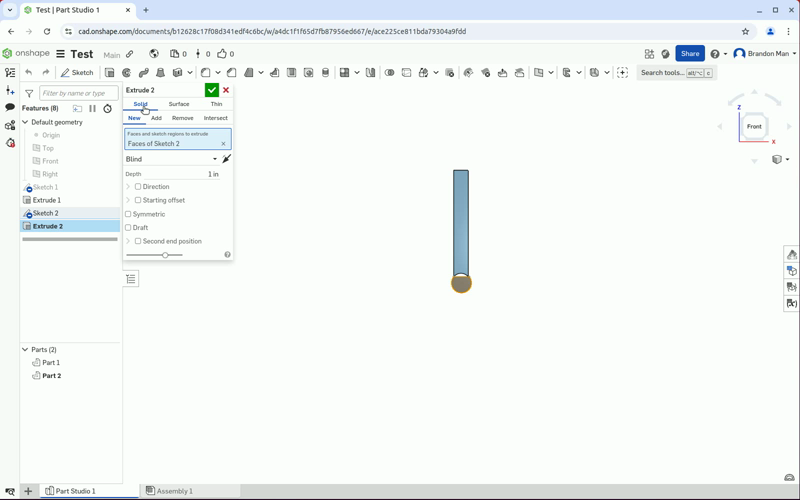
mouse_move(137, 120)
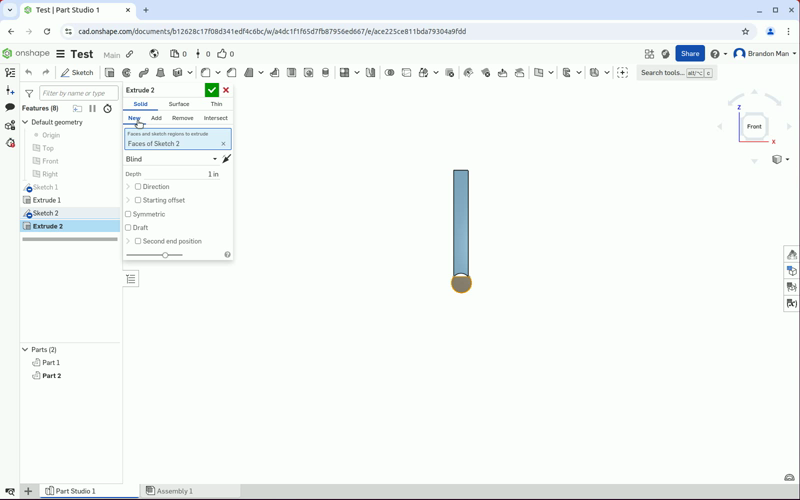
click(137, 120)
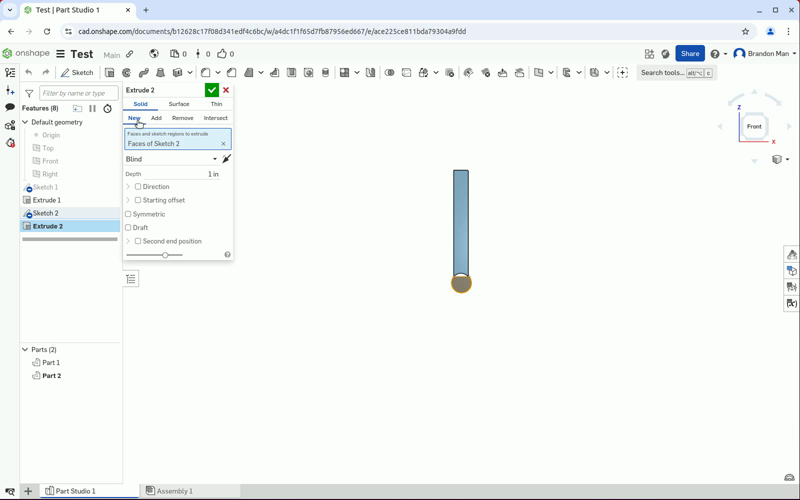
key(tab, 4)
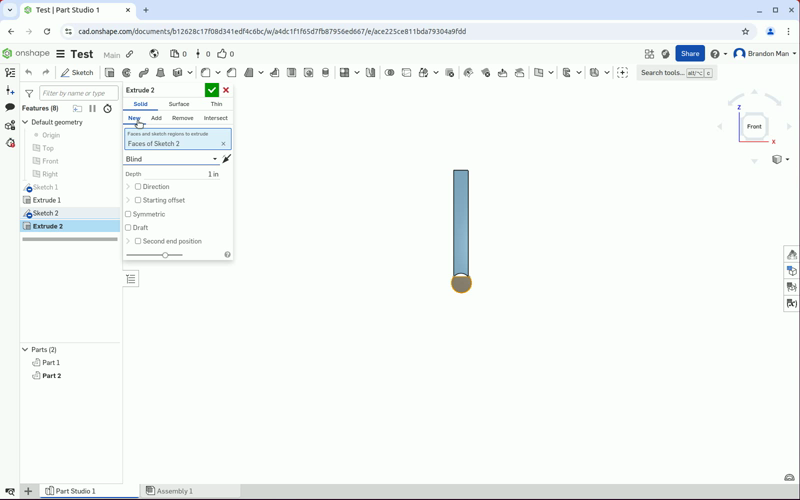
text(1.204)
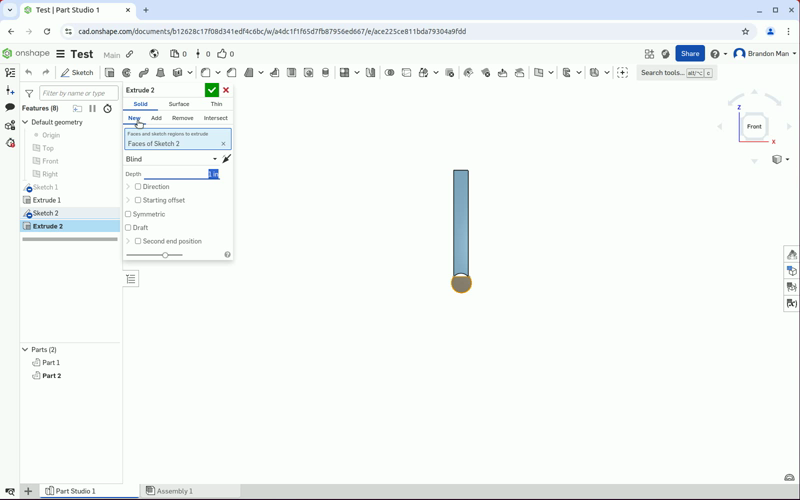
key(enter)
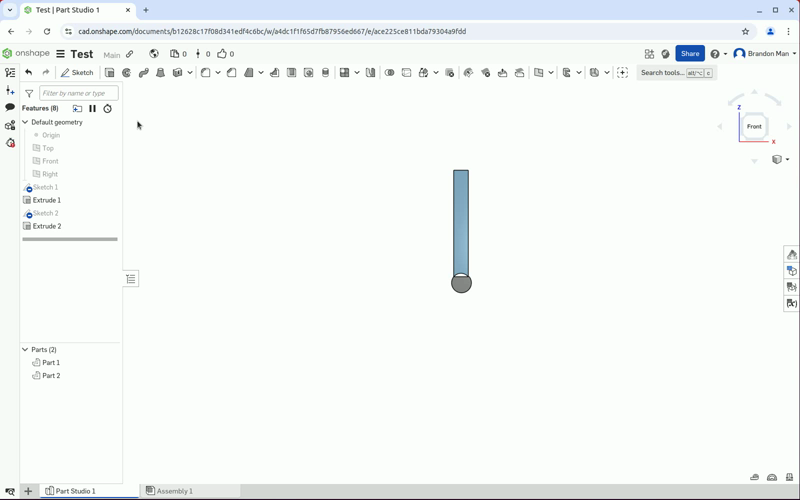
key(shift+h)
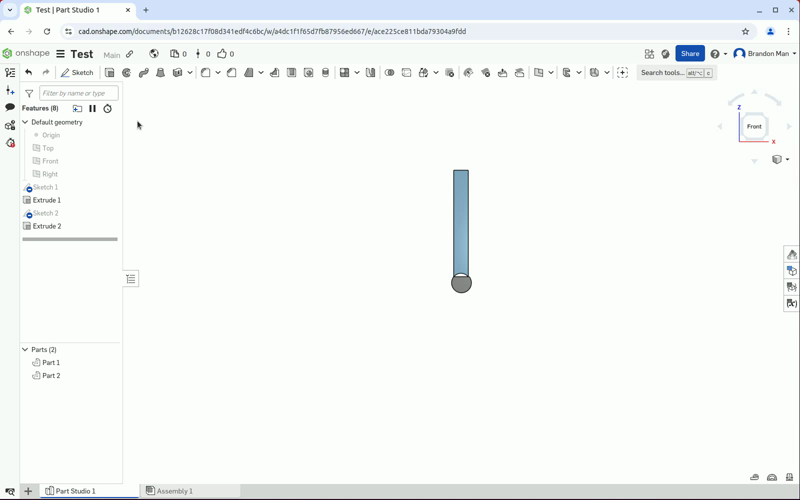
key(shift+h)
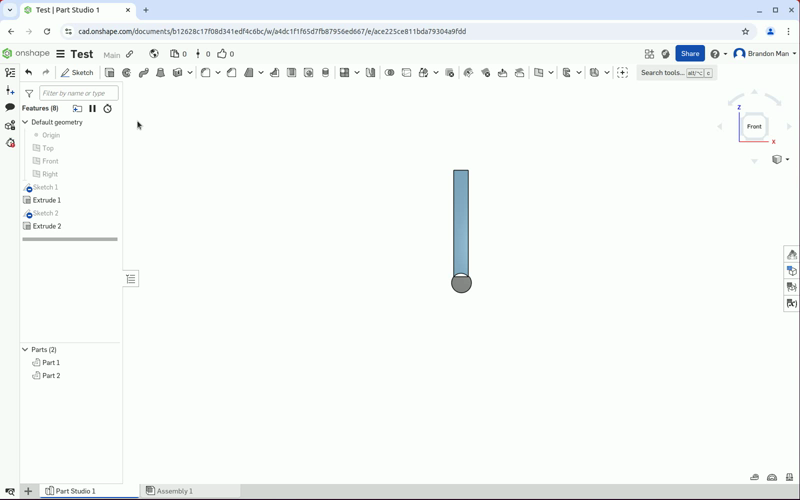
mouse_move(73, 189)
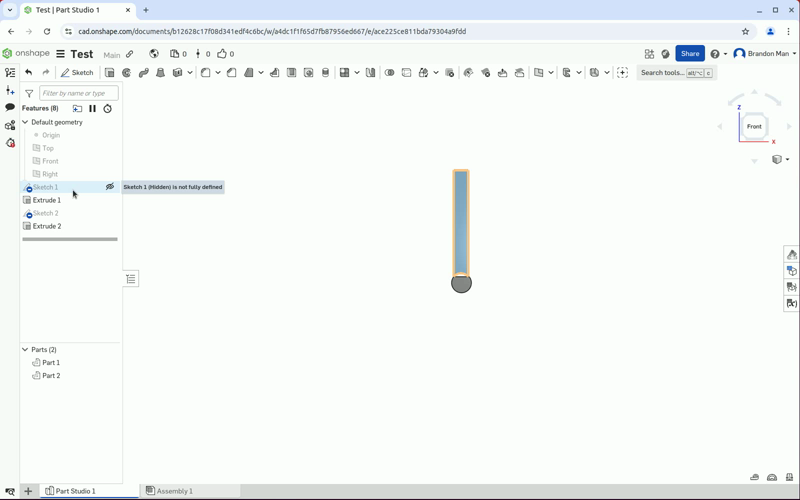
click(73, 189)
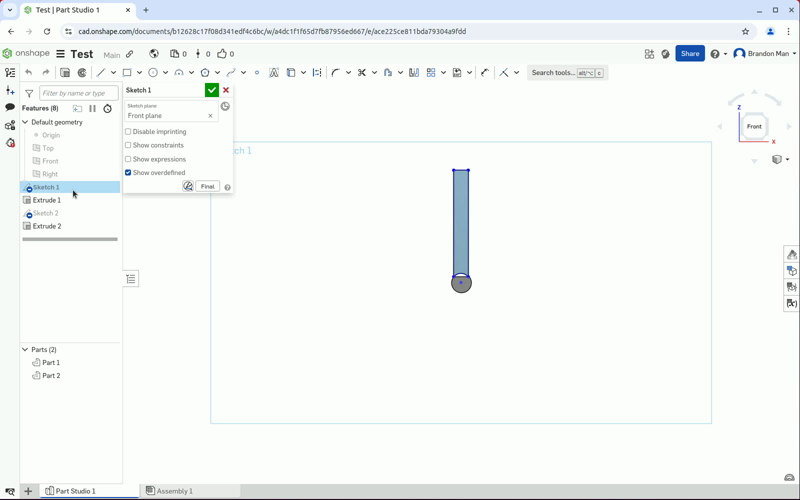
mouse_move(229, 92)
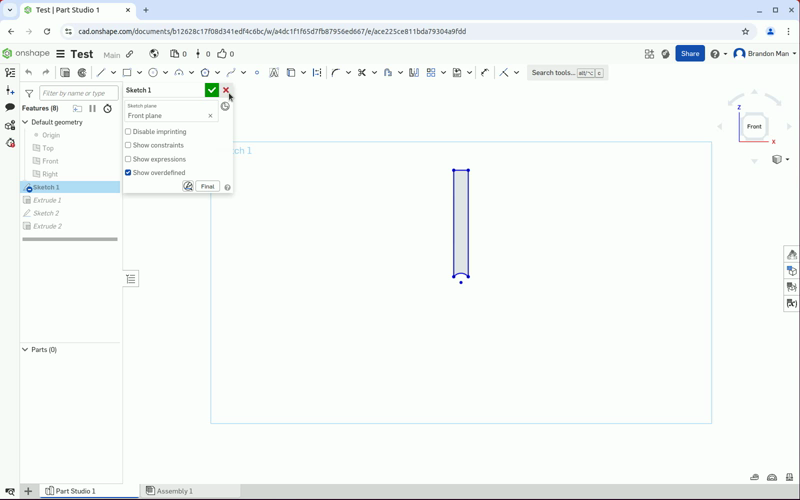
click(229, 92)
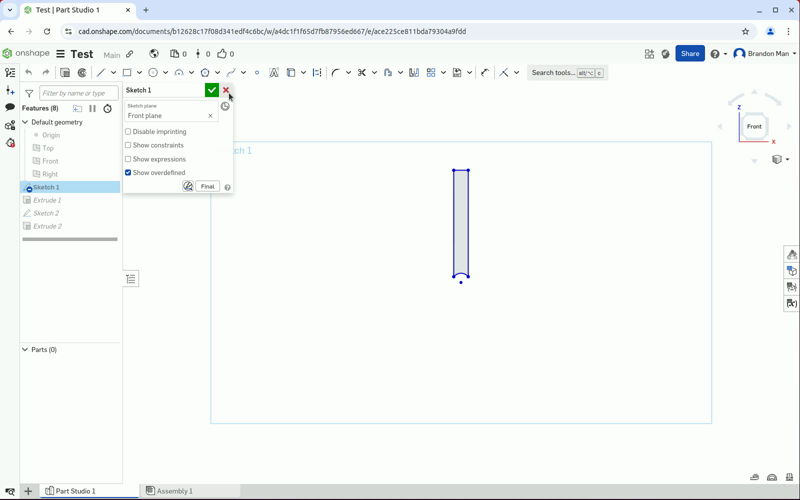
key(shift+s)
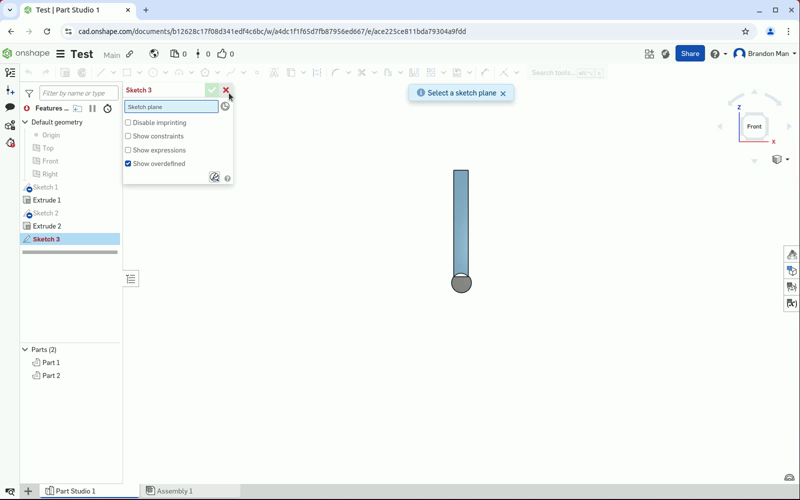
mouse_move(73, 163)
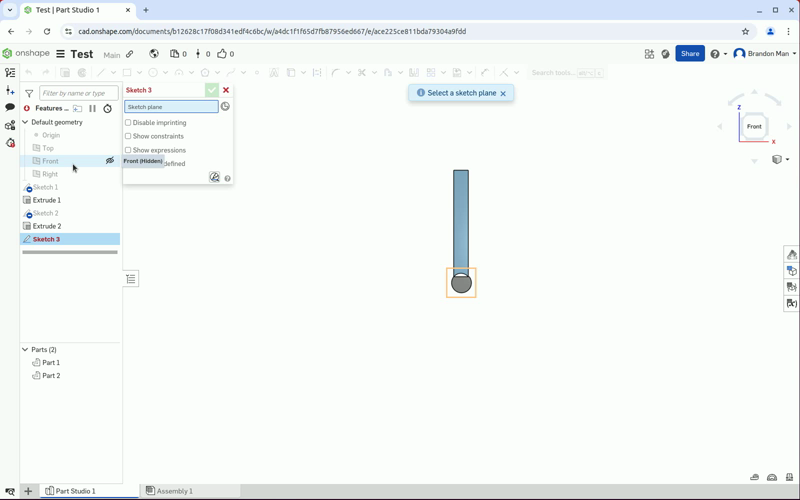
click(73, 163)
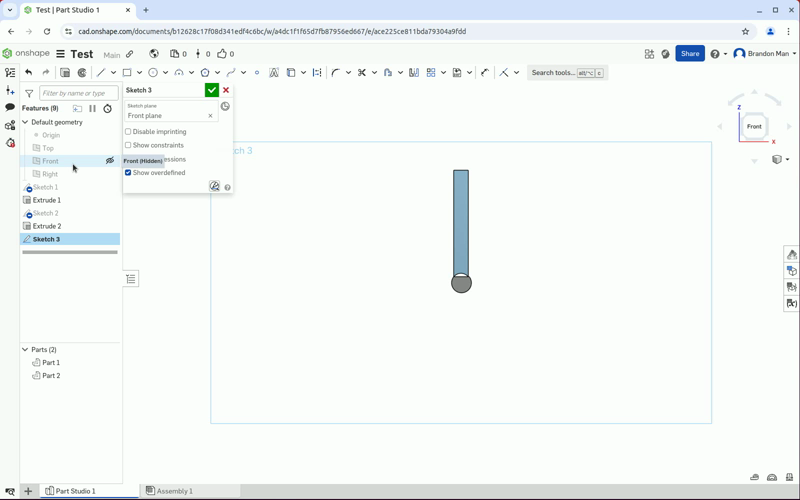
mouse_move(73, 352)
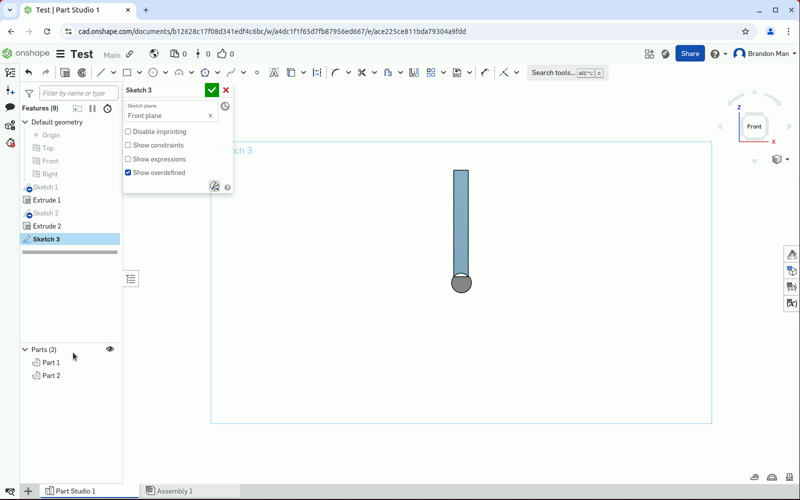
key(y)
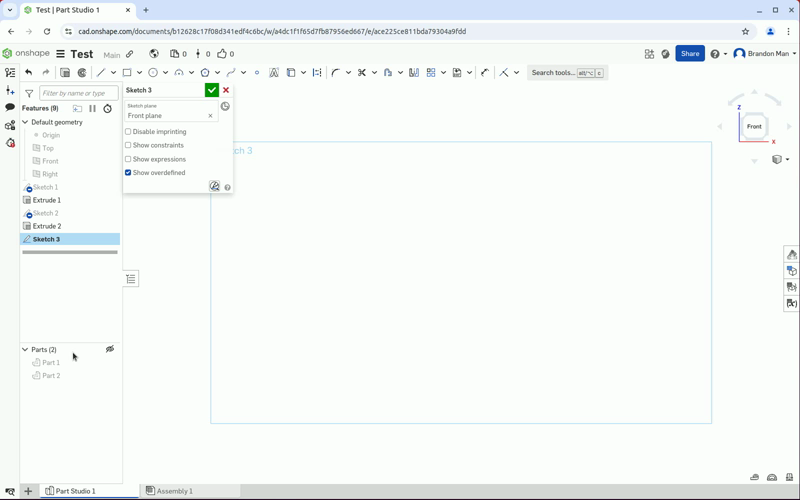
key(l)
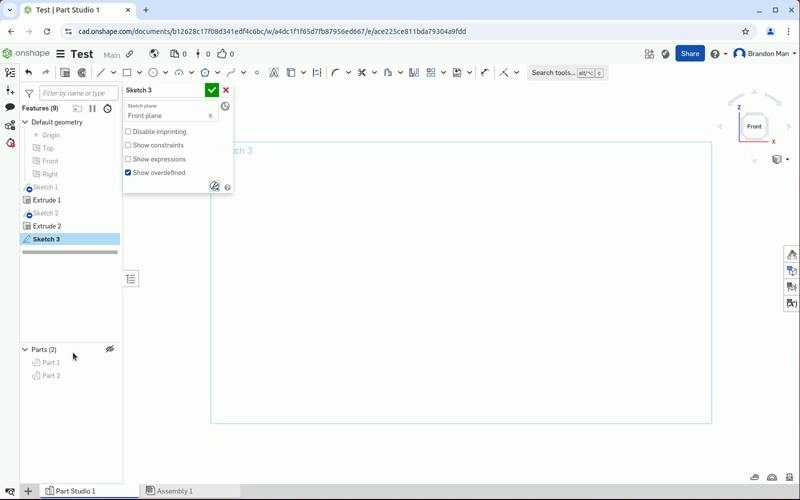
key_down(shift)
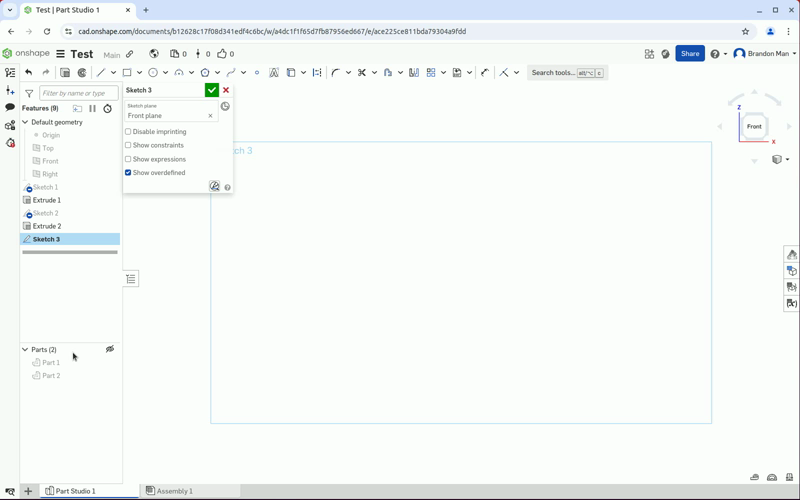
mouse_move(453, 276)
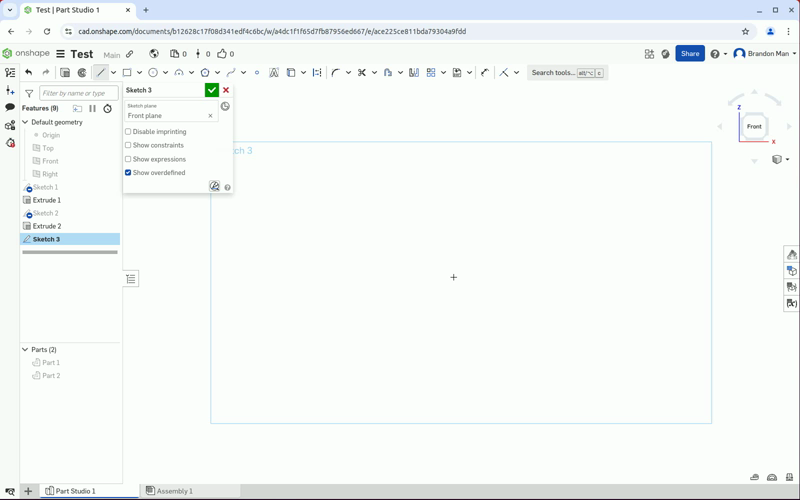
click(453, 276)
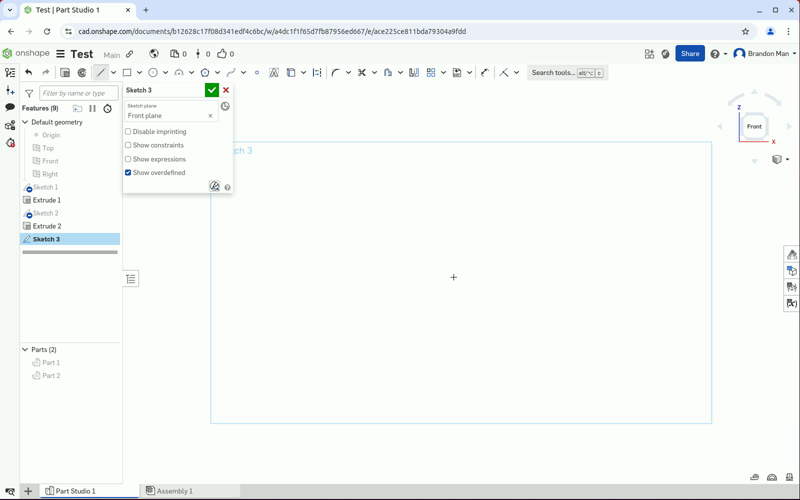
key_up(shift)
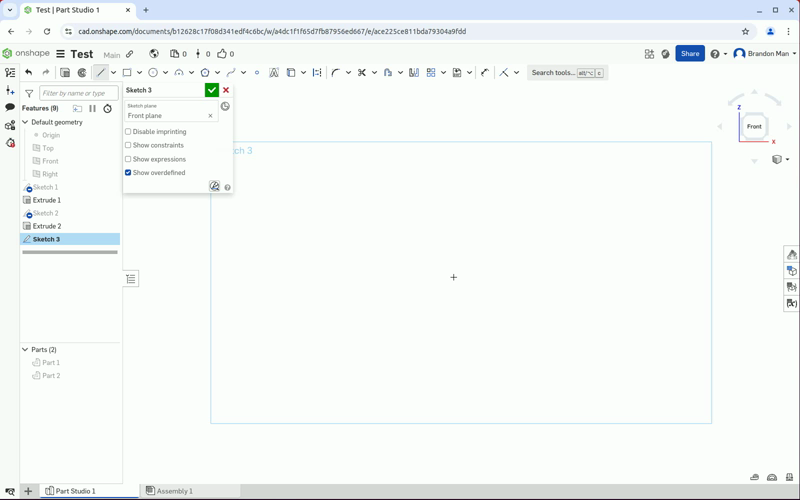
key_down(shift)
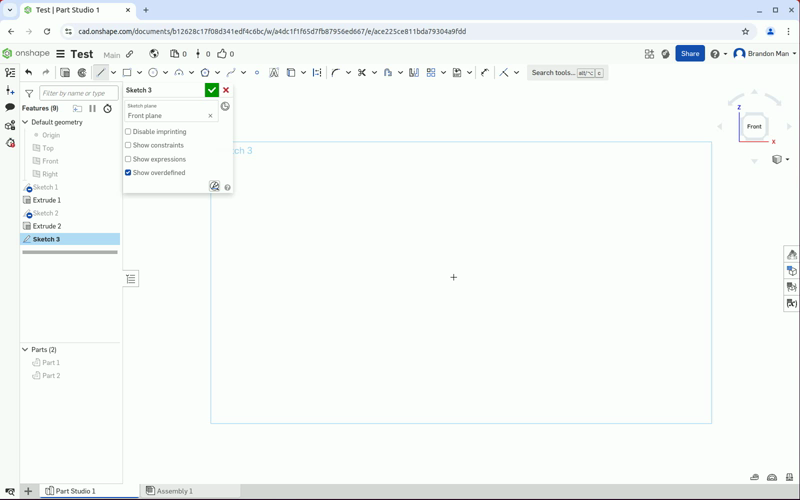
mouse_move(483, 276)
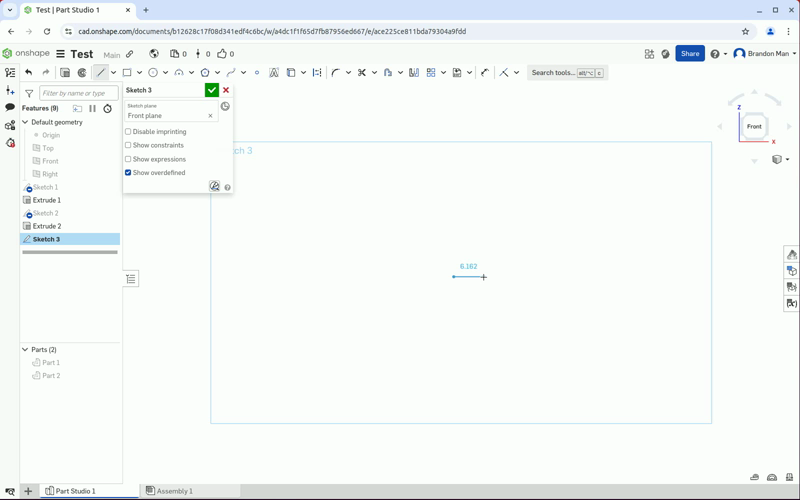
mouse_move(470, 276)
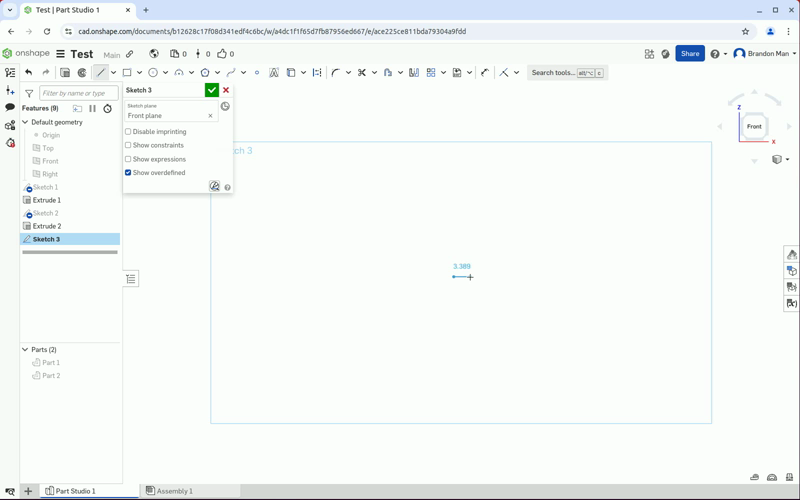
click(470, 276)
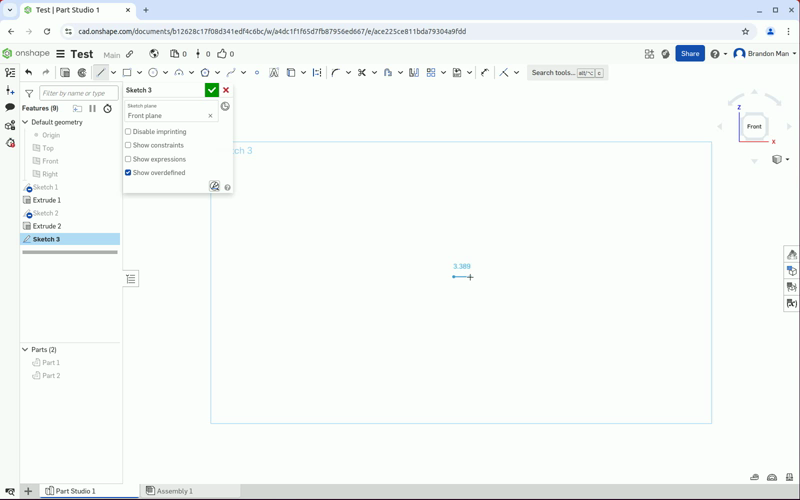
key_up(shift)
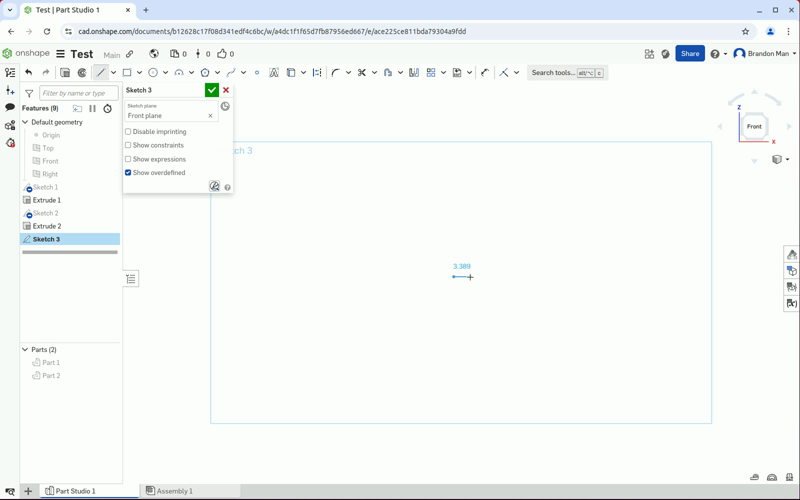
key(esc)
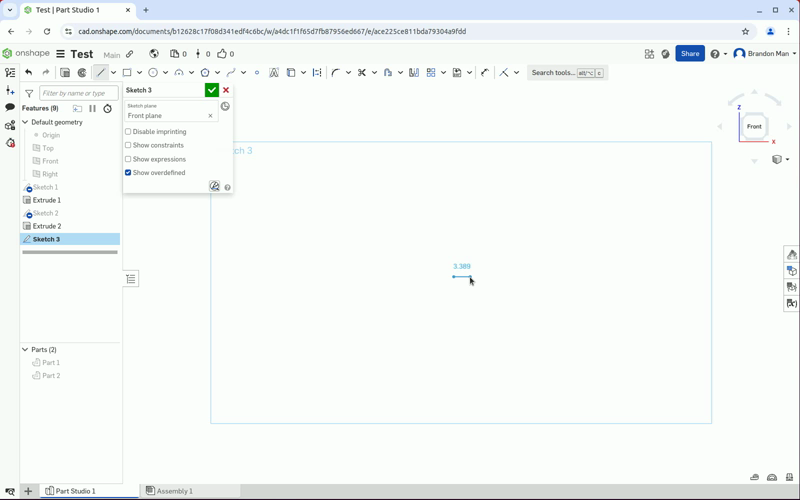
key(a)
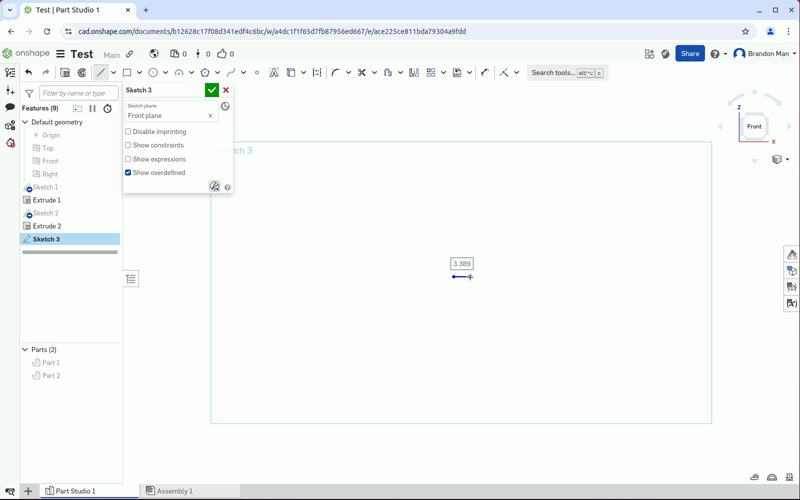
mouse_move(470, 276)
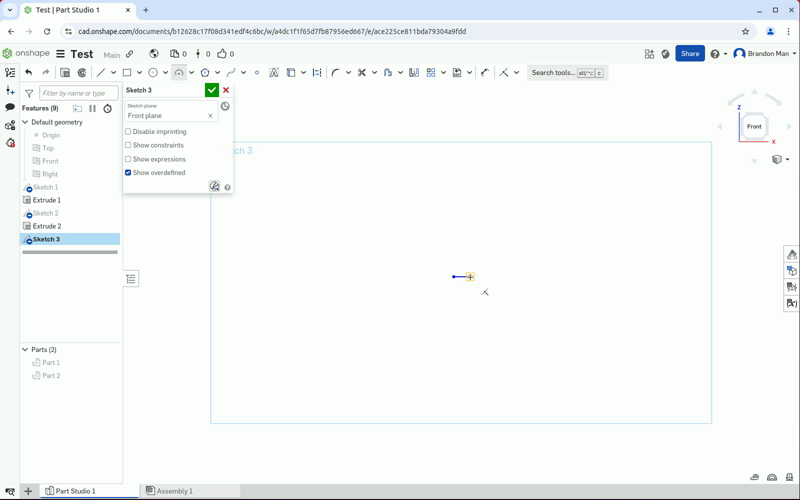
click(470, 276)
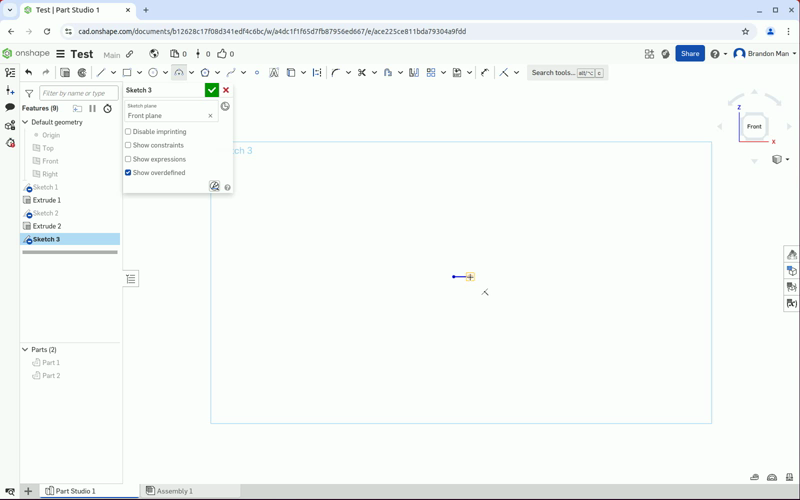
mouse_move(453, 276)
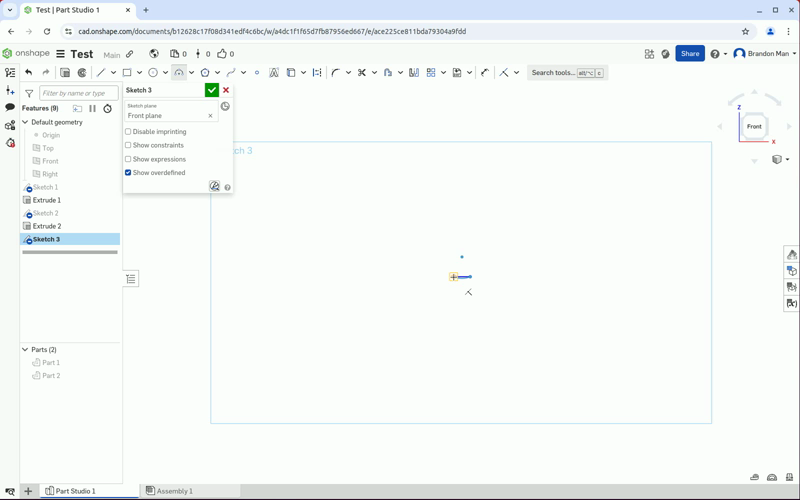
click(453, 276)
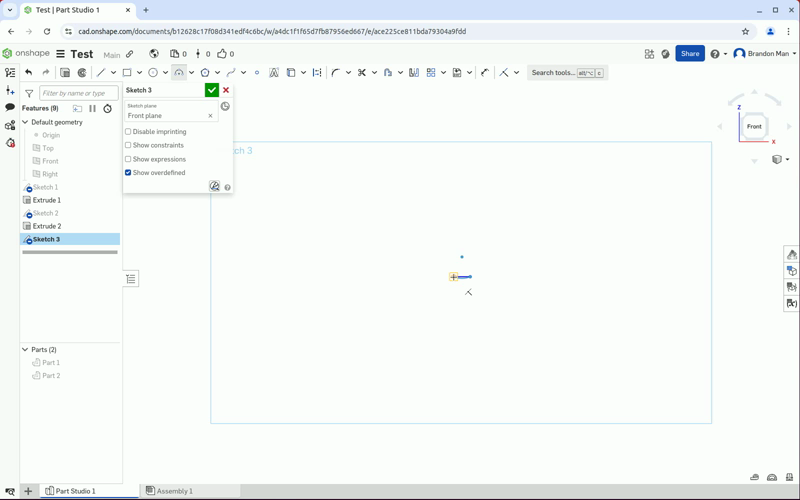
key_down(shift)
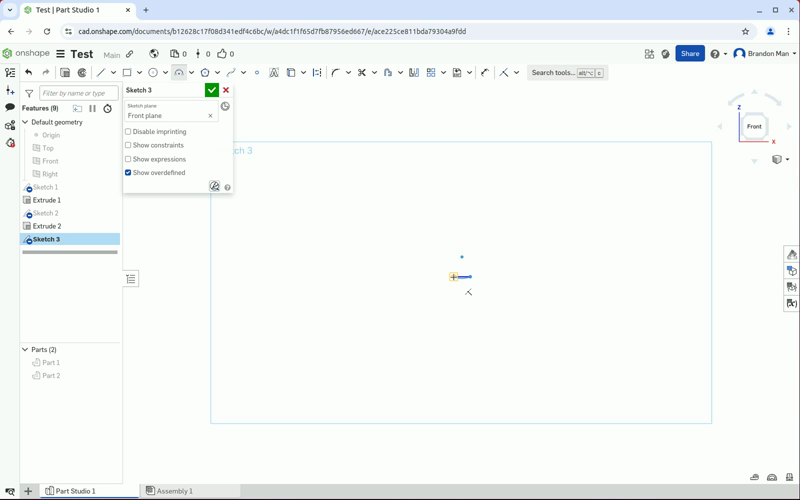
mouse_move(461, 273)
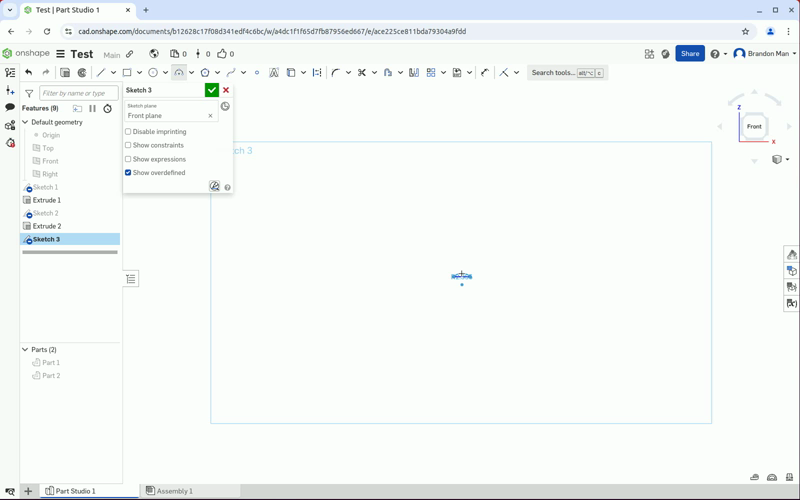
click(461, 273)
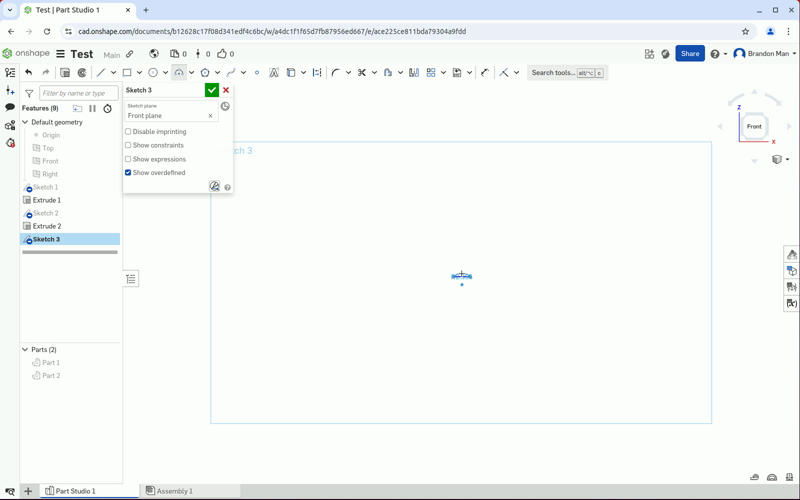
key_up(shift)
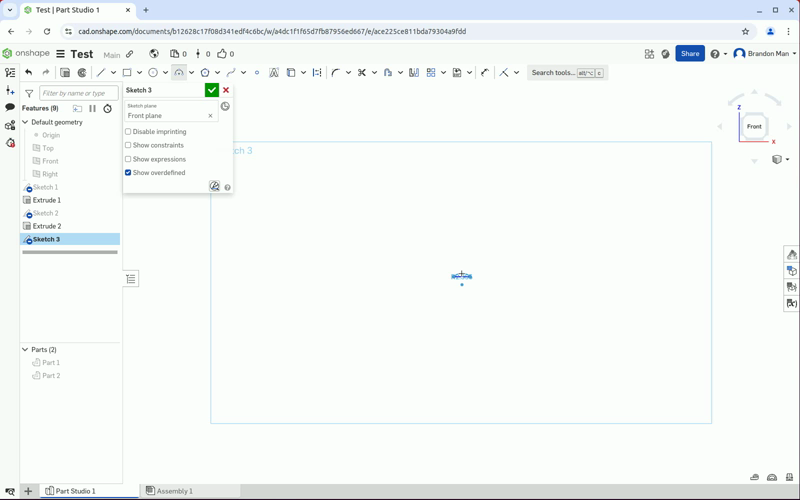
key(esc)
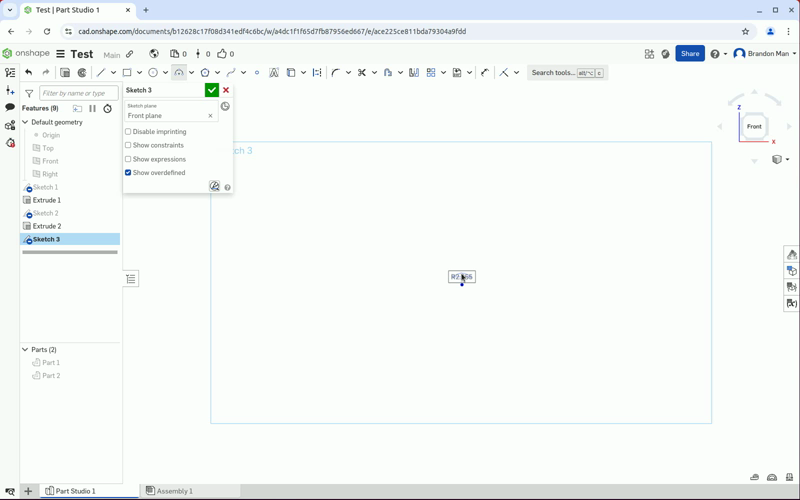
mouse_move(458, 274)
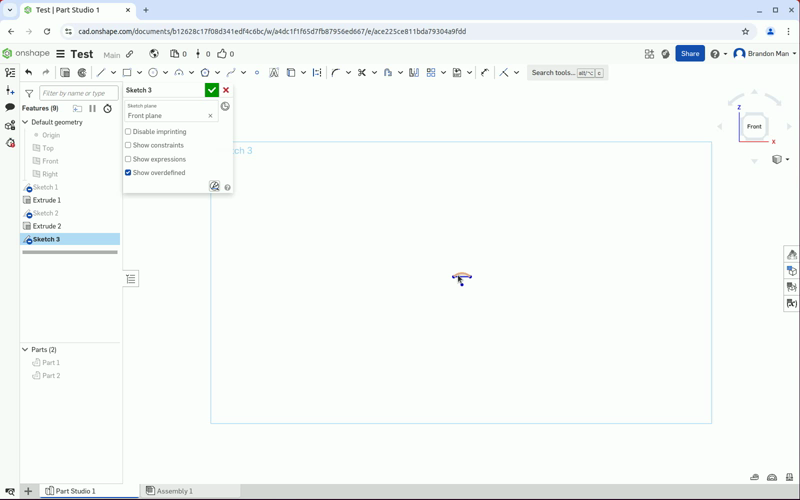
scroll(6)
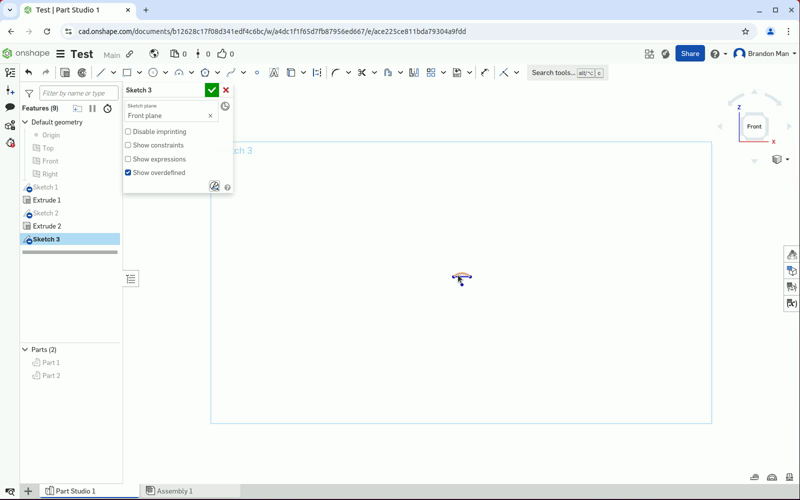
scroll(6)
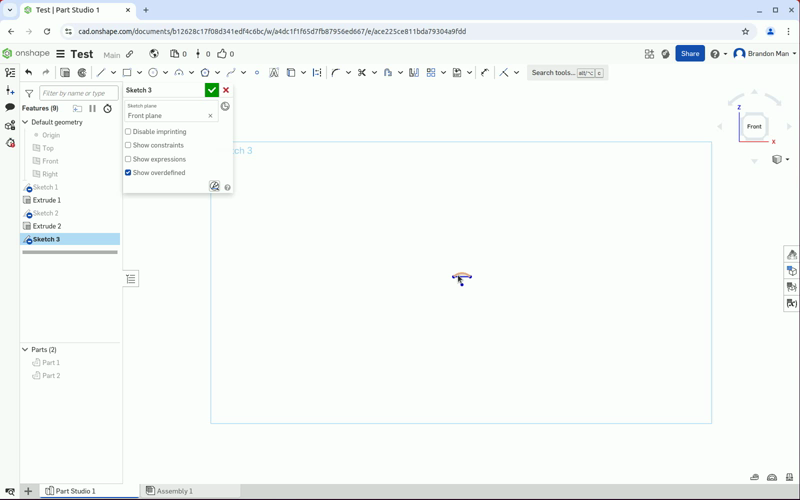
scroll(6)
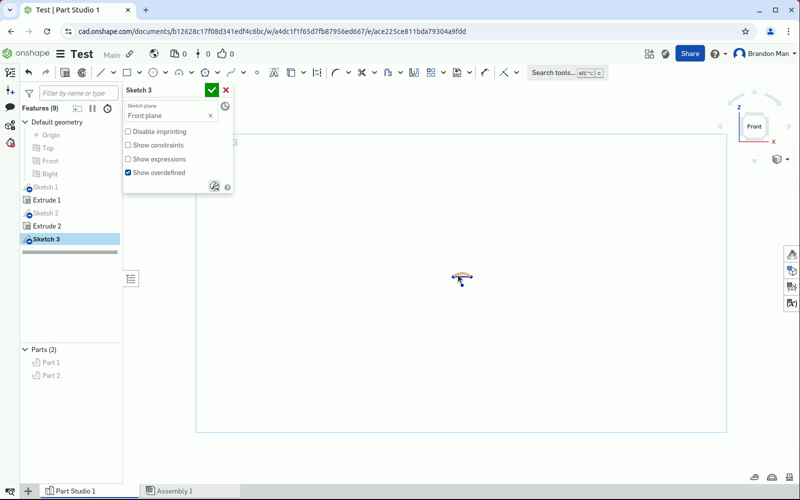
scroll(6)
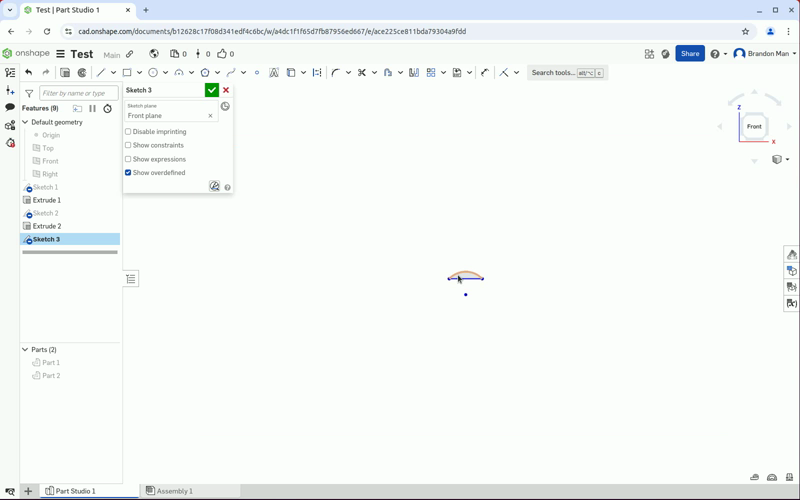
scroll(6)
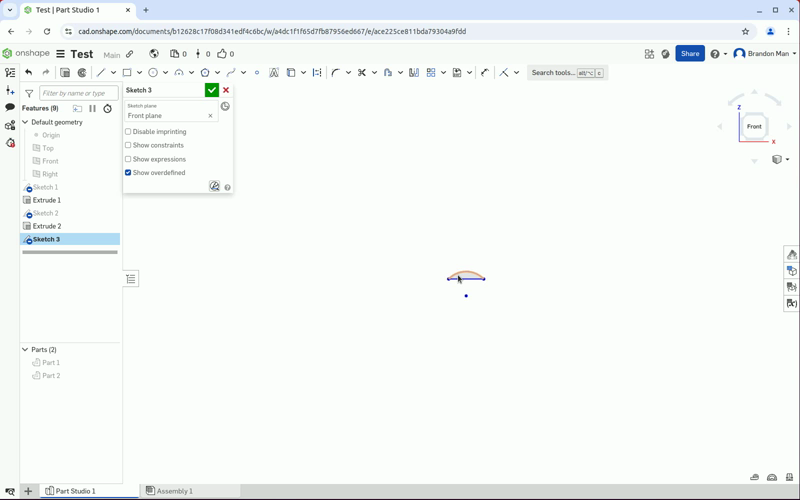
scroll(6)
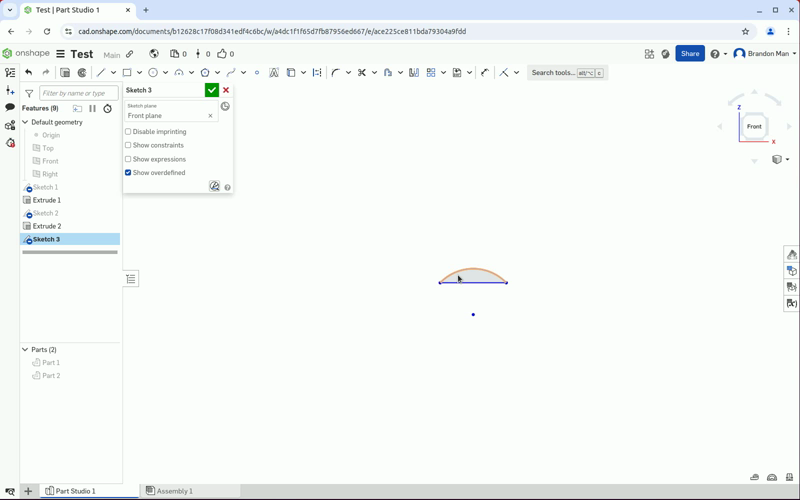
scroll(6)
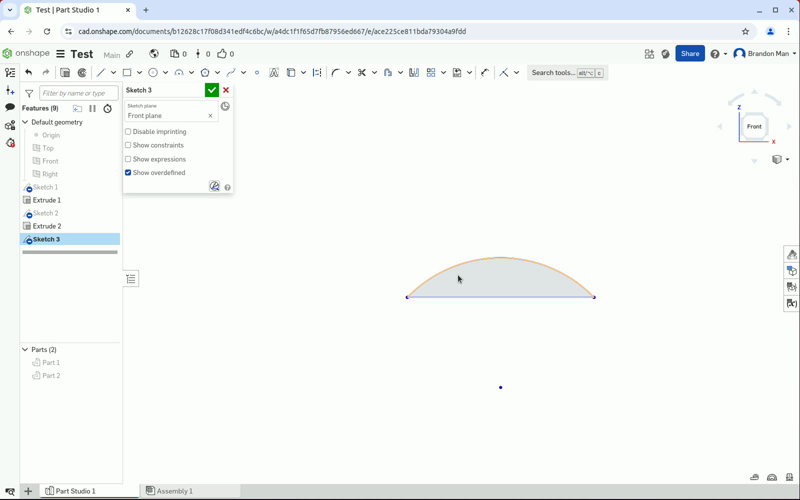
click(458, 274)
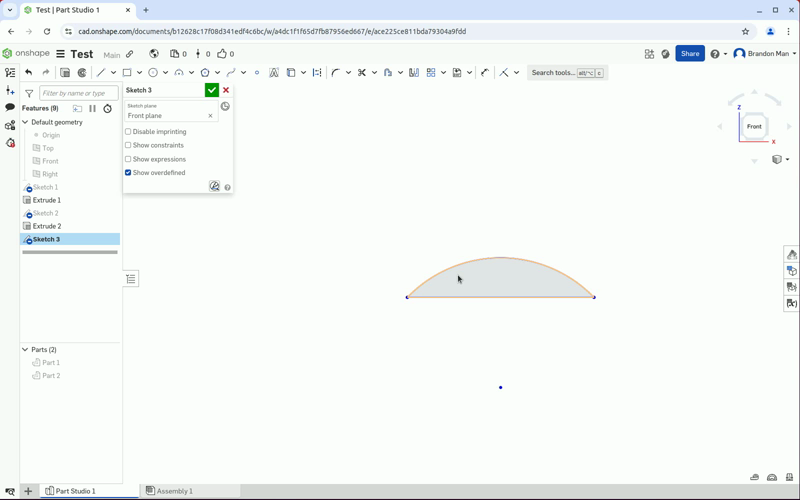
scroll(-6)
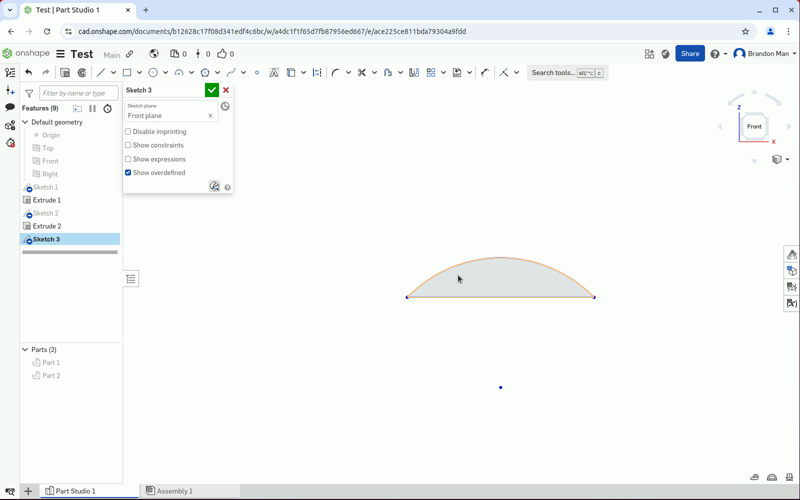
scroll(-6)
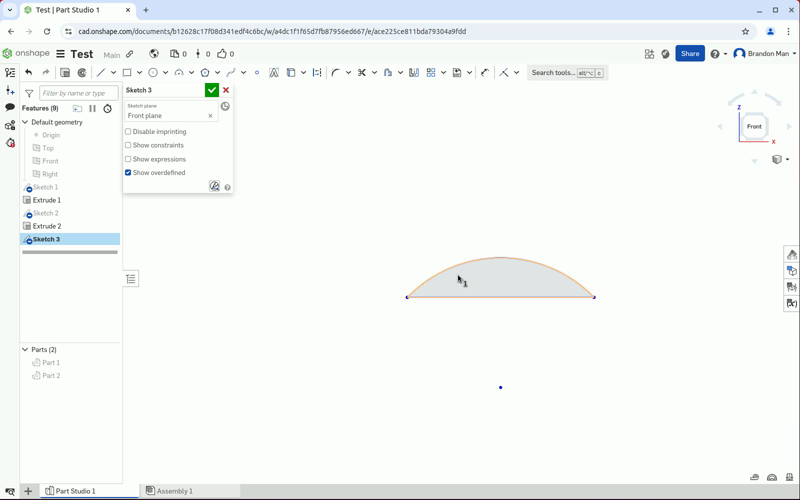
scroll(-6)
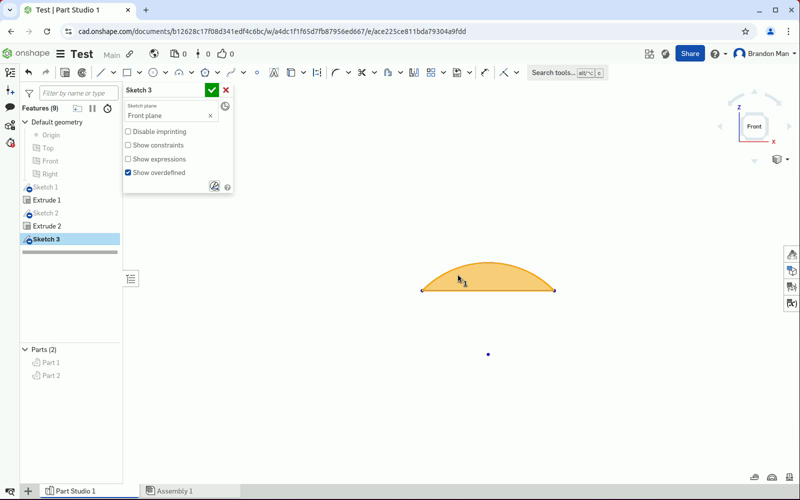
scroll(-6)
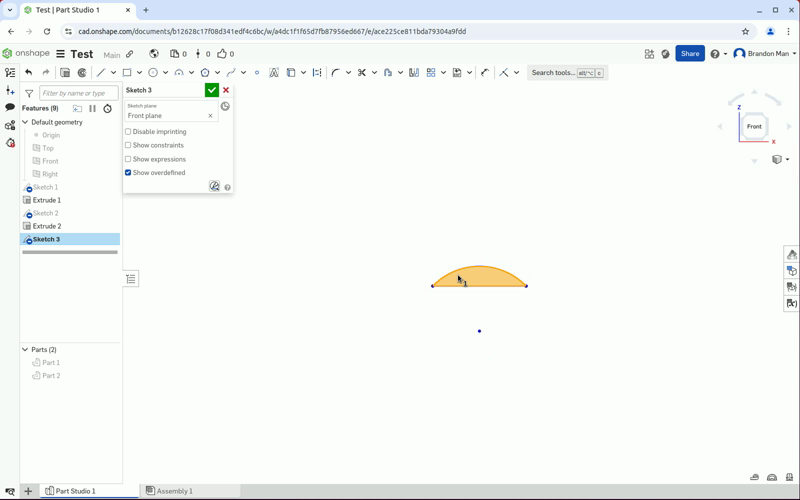
scroll(-6)
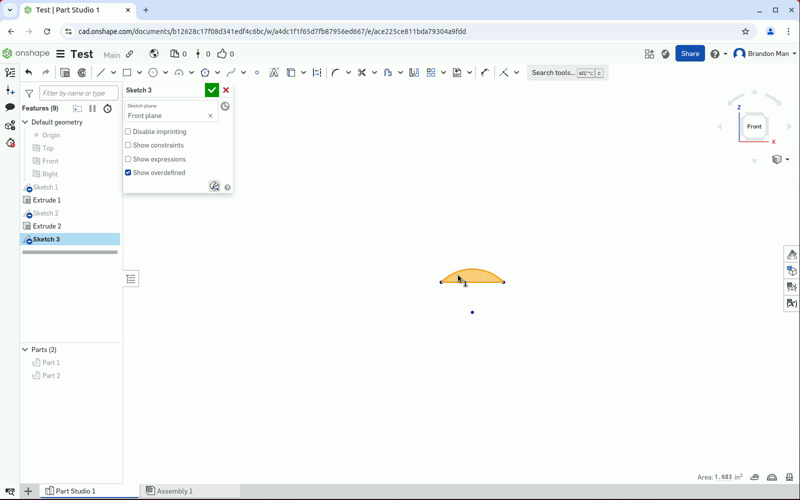
scroll(-6)
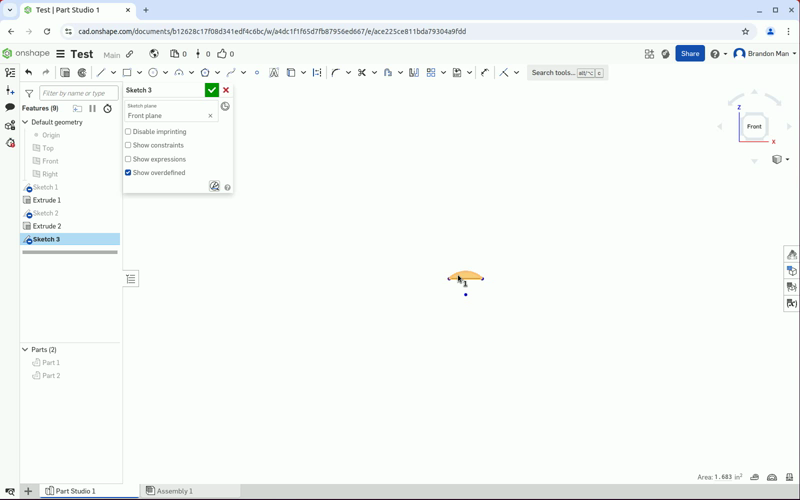
scroll(-6)
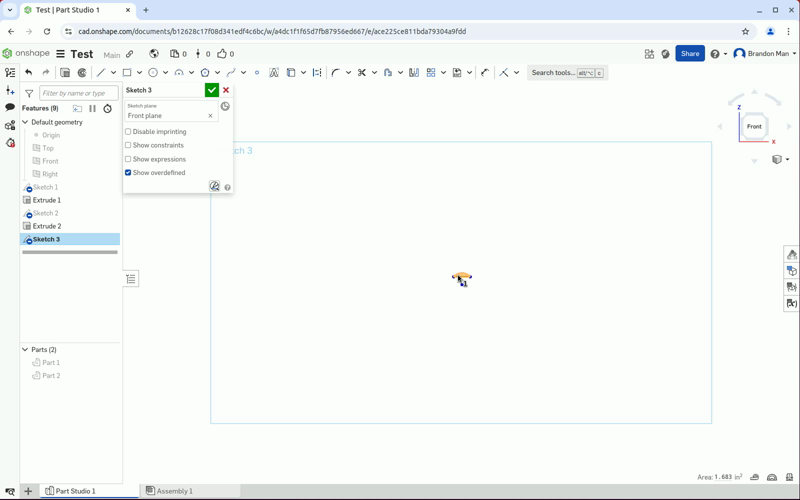
mouse_move(73, 352)
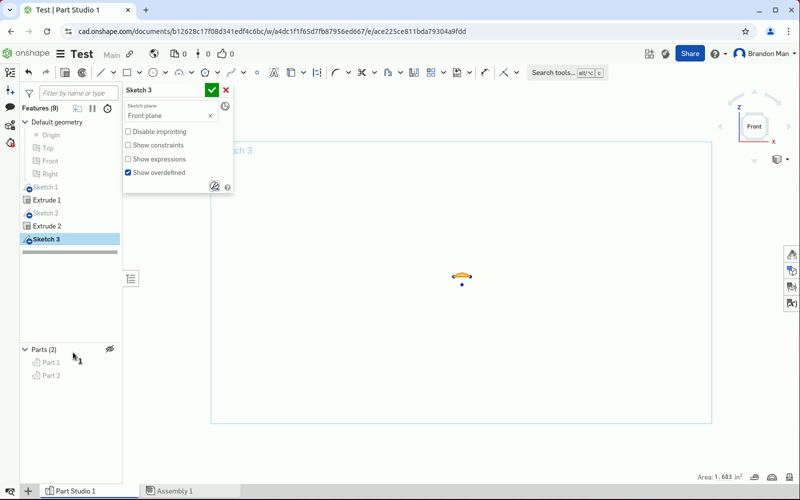
key(shift+y)
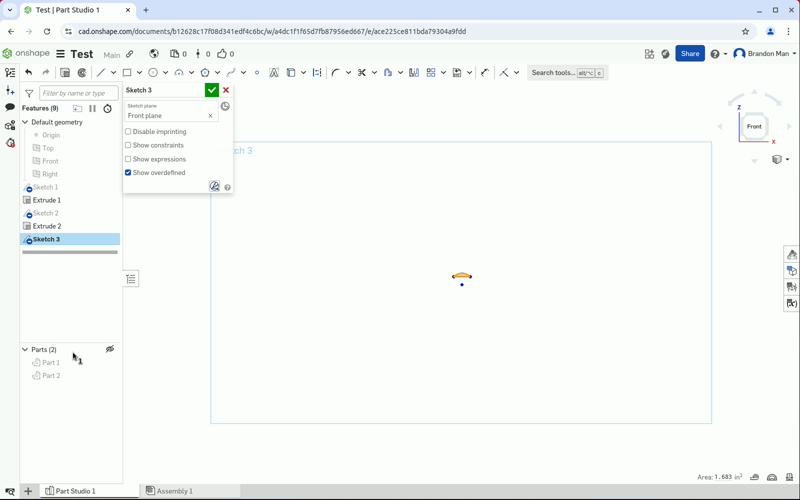
key(shift+e)
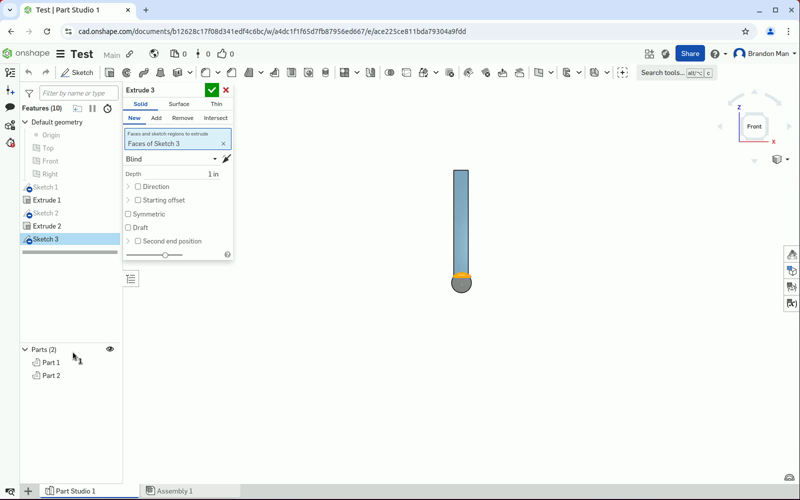
mouse_move(143, 106)
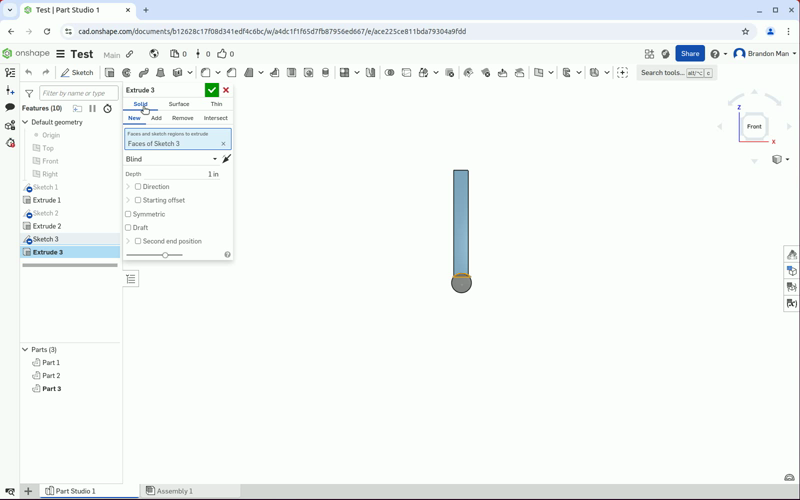
click(143, 106)
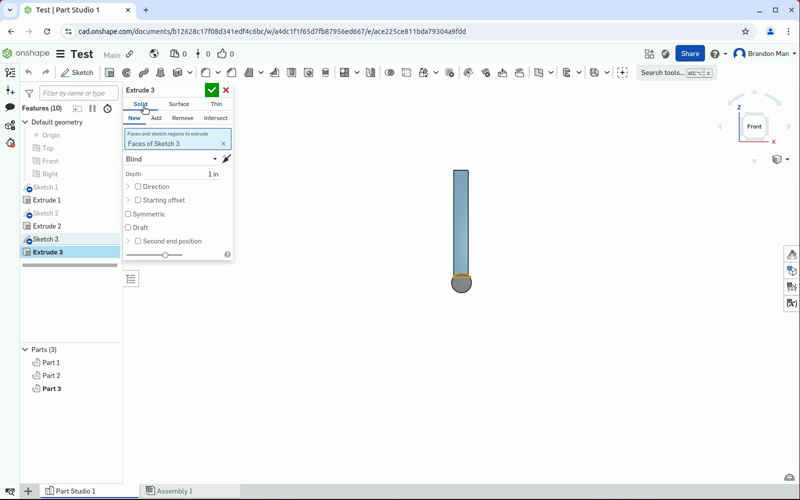
mouse_move(137, 120)
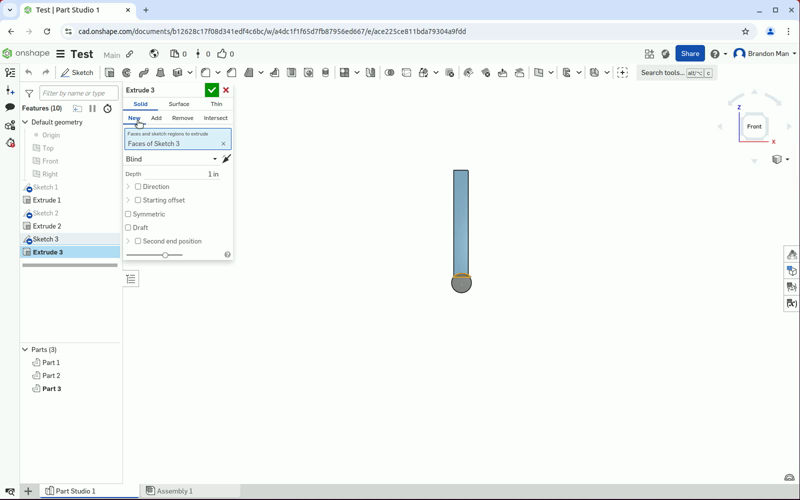
click(137, 120)
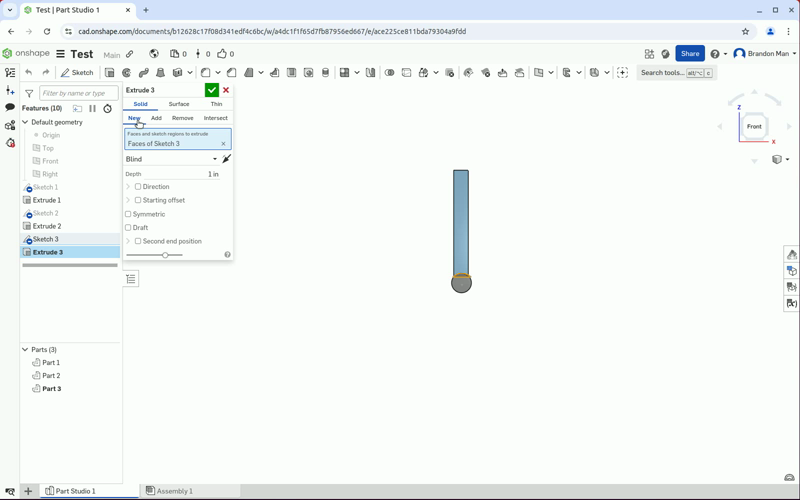
key(tab, 4)
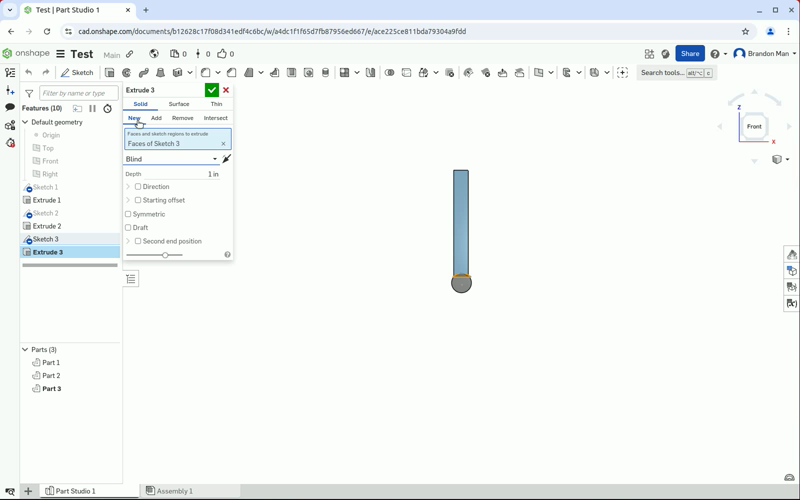
text(1.204)
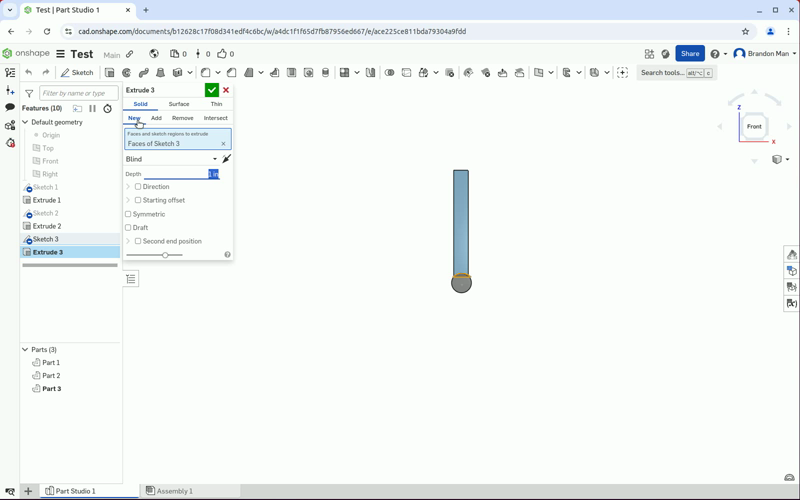
key(enter)
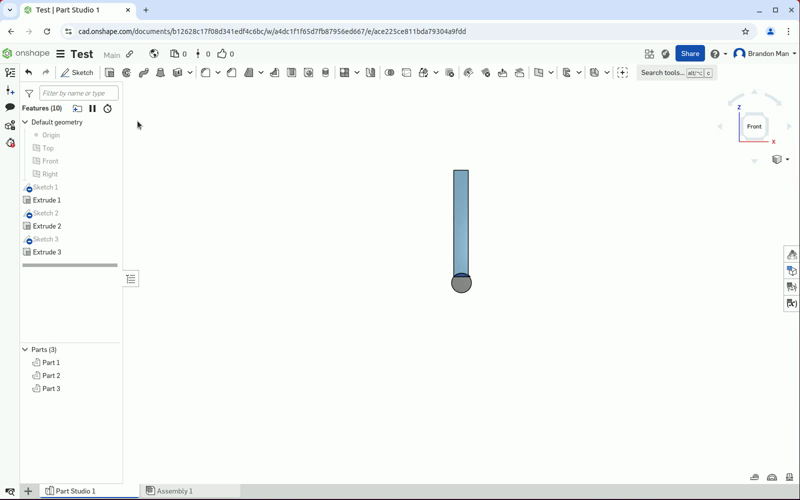
key(shift+h)
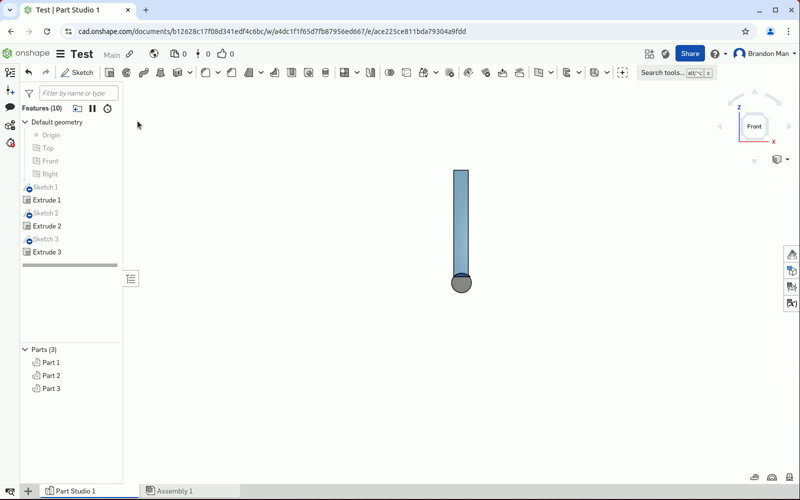
key(shift+h)
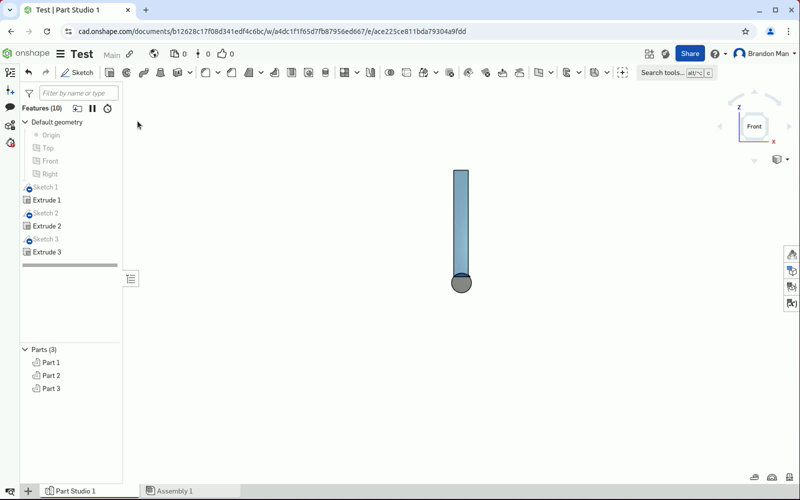
mouse_move(73, 189)
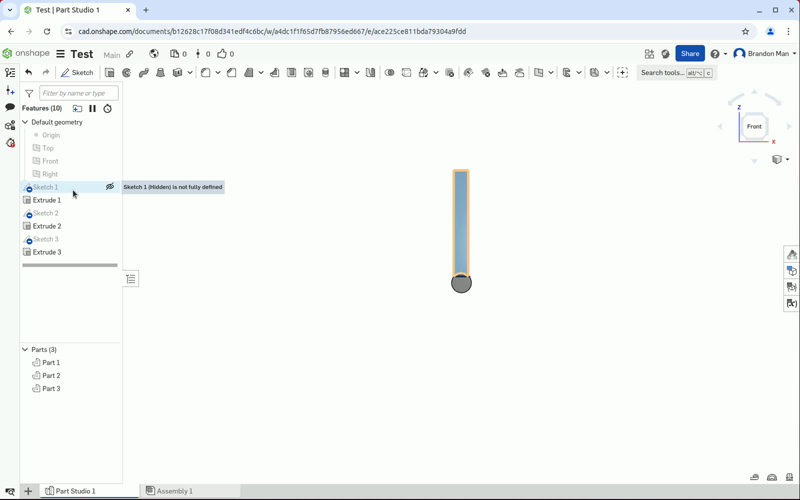
click(73, 189)
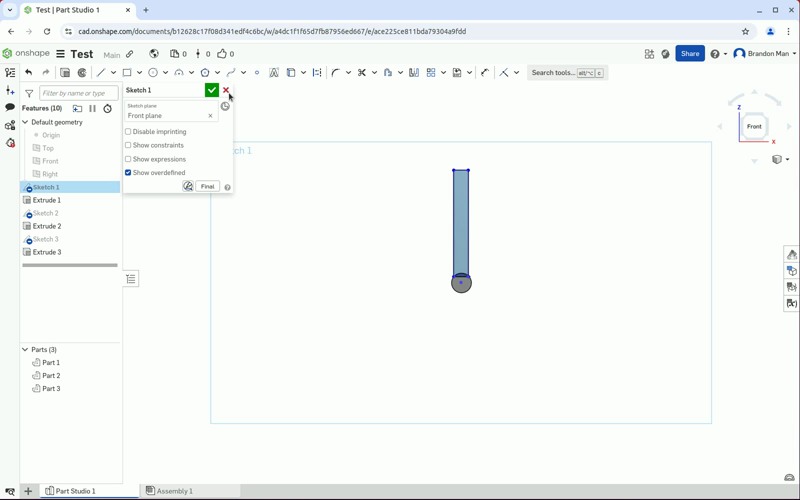
mouse_move(229, 92)
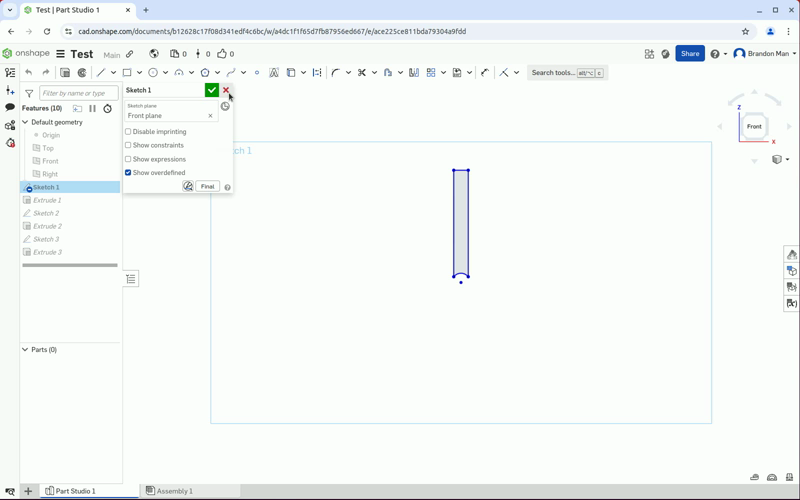
click(229, 92)
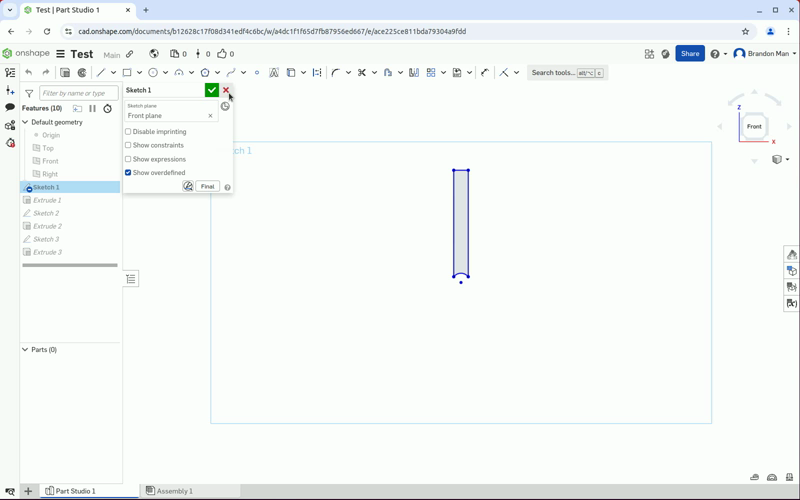
key(shift+s)
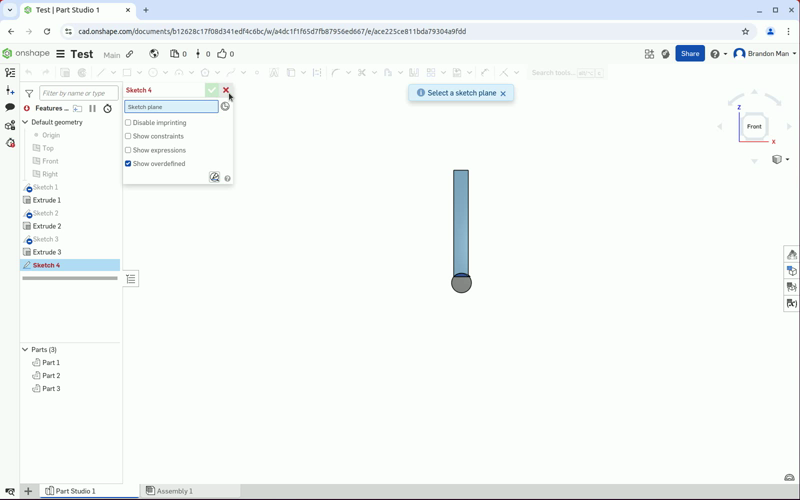
mouse_move(73, 163)
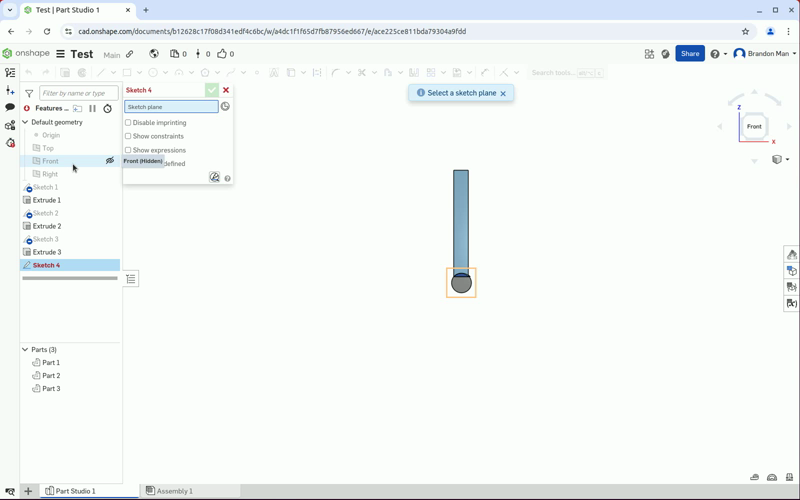
click(73, 163)
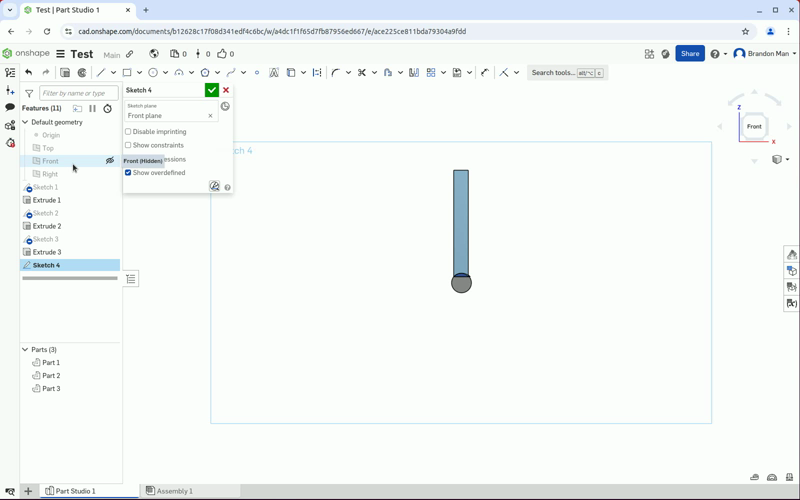
mouse_move(73, 352)
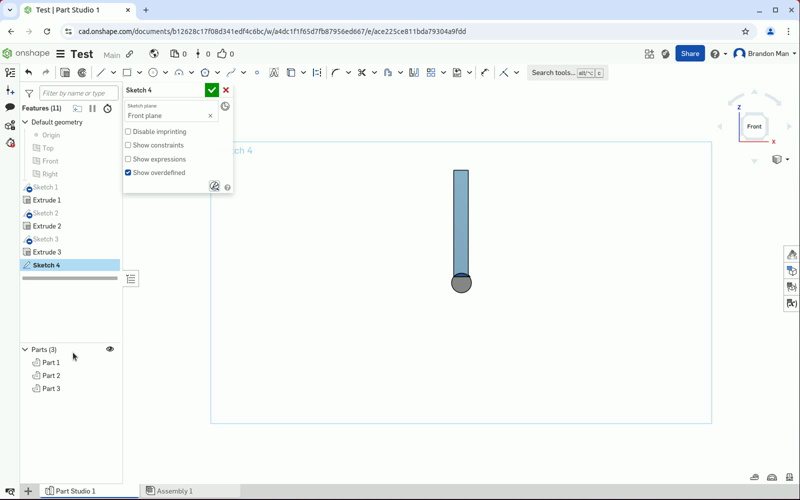
key(y)
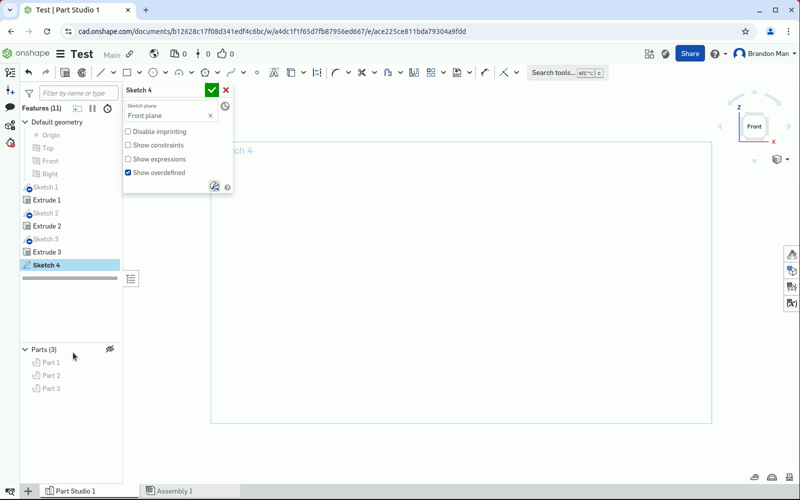
key(a)
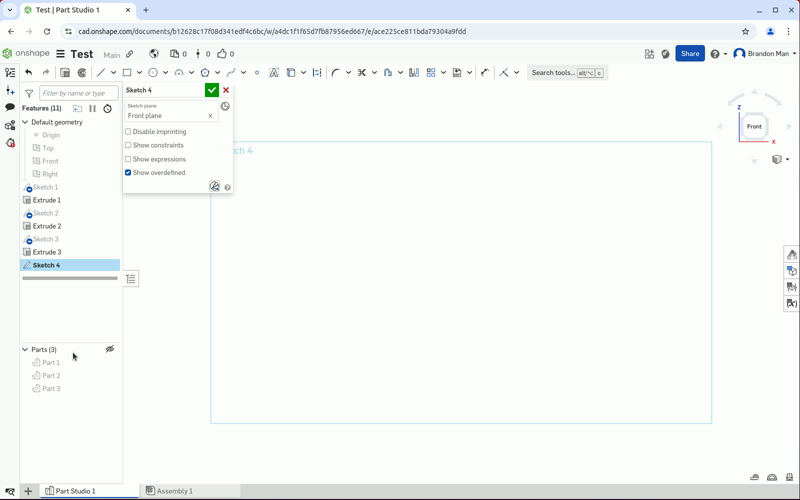
key_down(shift)
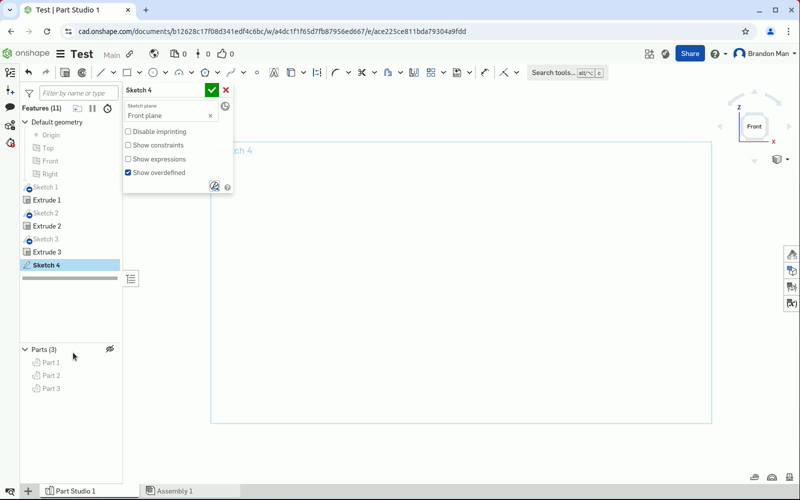
mouse_move(453, 276)
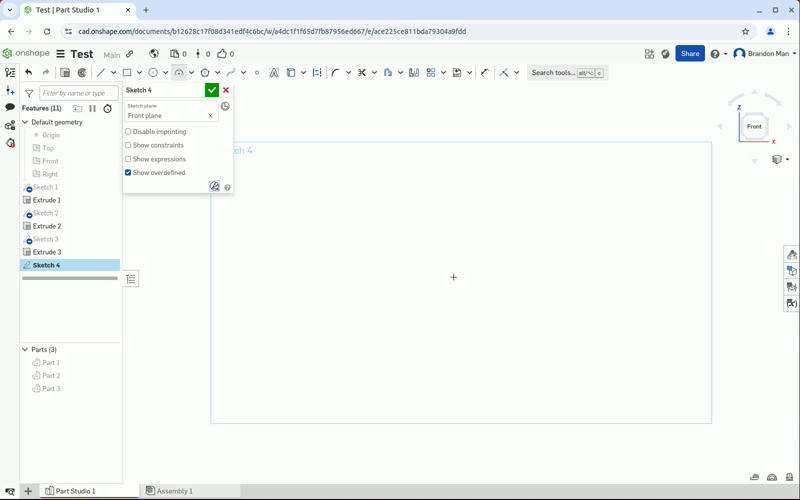
click(453, 276)
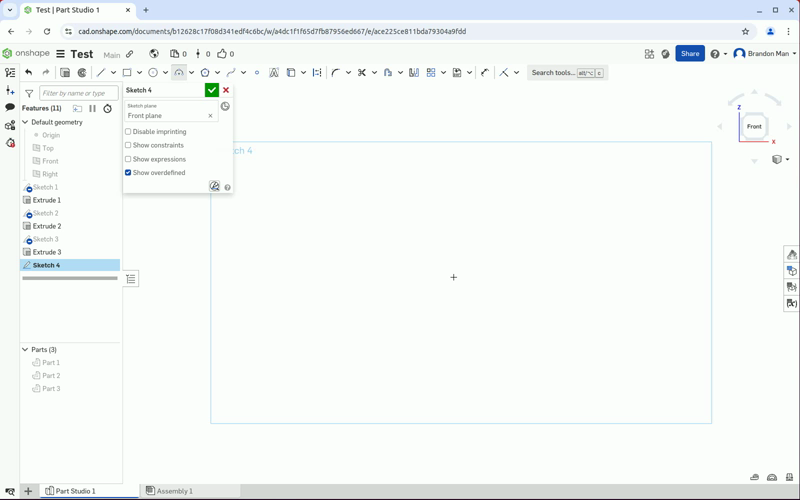
key_up(shift)
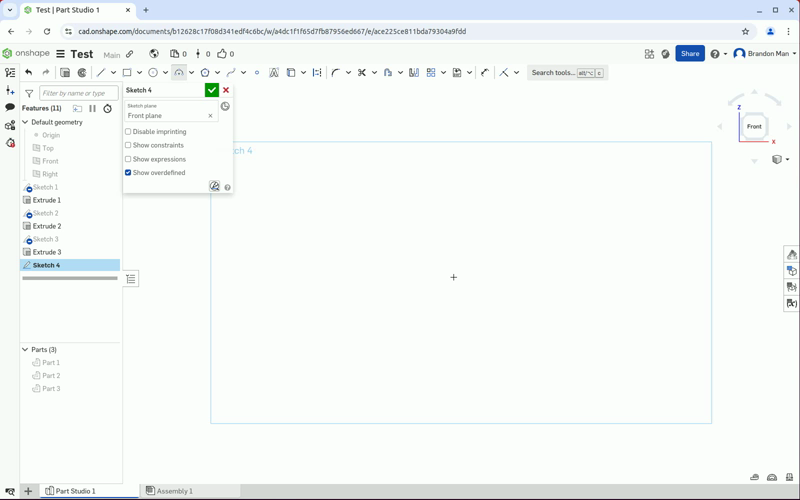
key_down(shift)
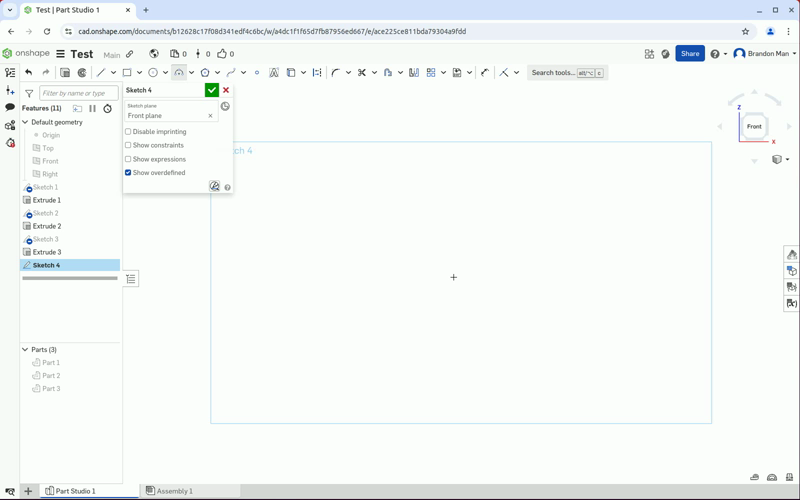
mouse_move(469, 276)
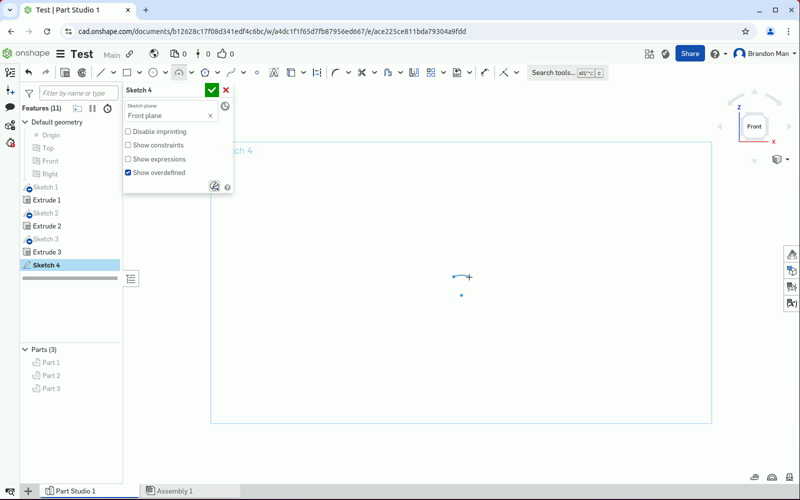
click(469, 276)
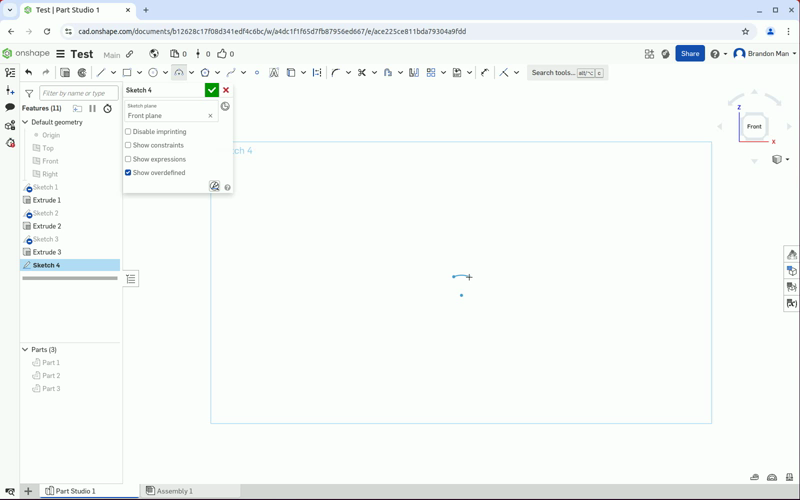
mouse_move(461, 292)
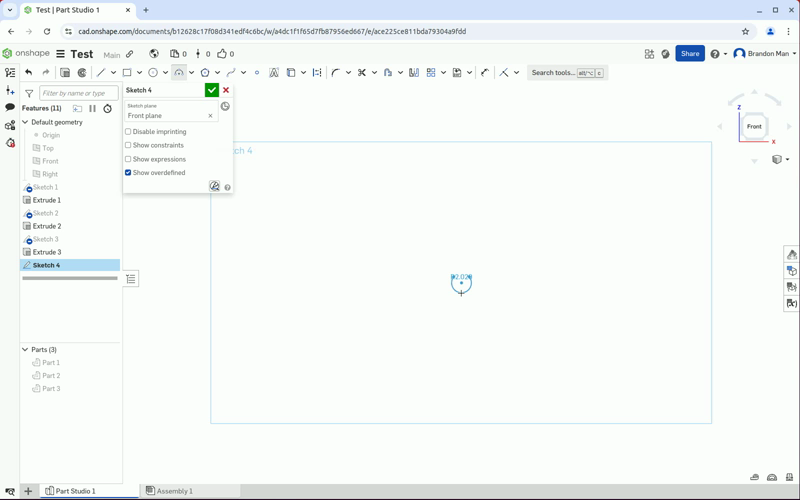
click(461, 292)
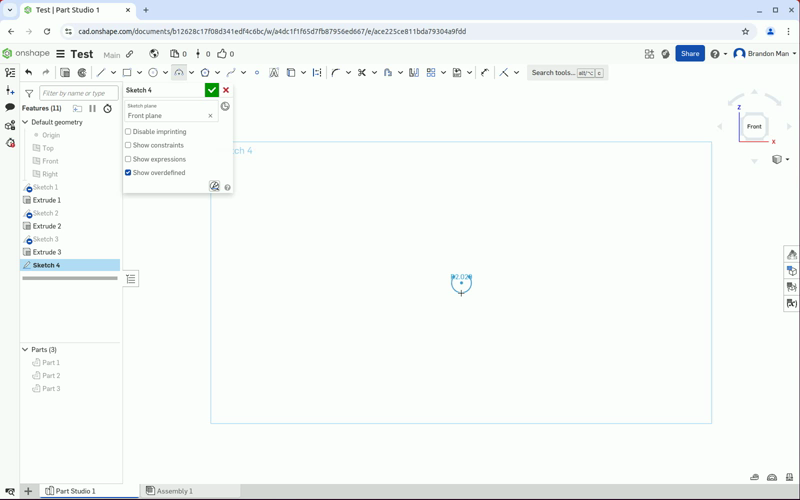
key_up(shift)
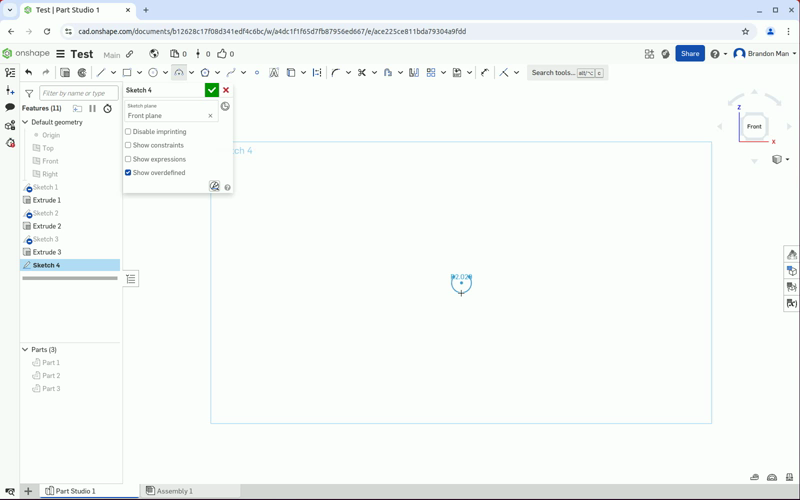
key(esc)
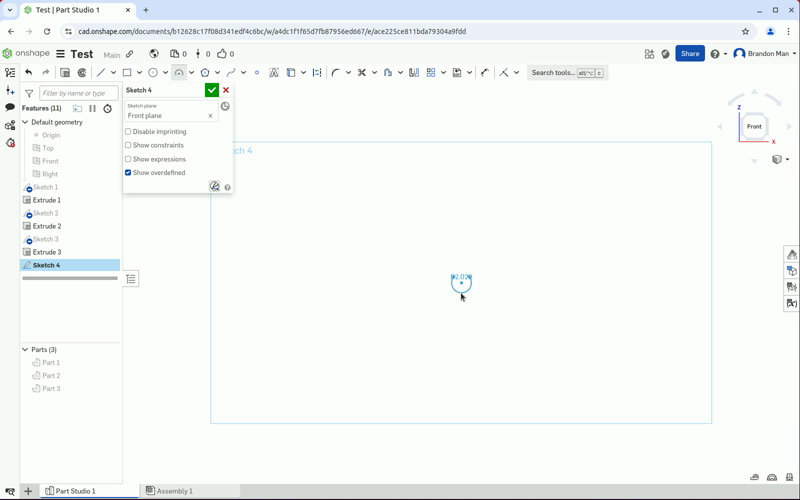
key(l)
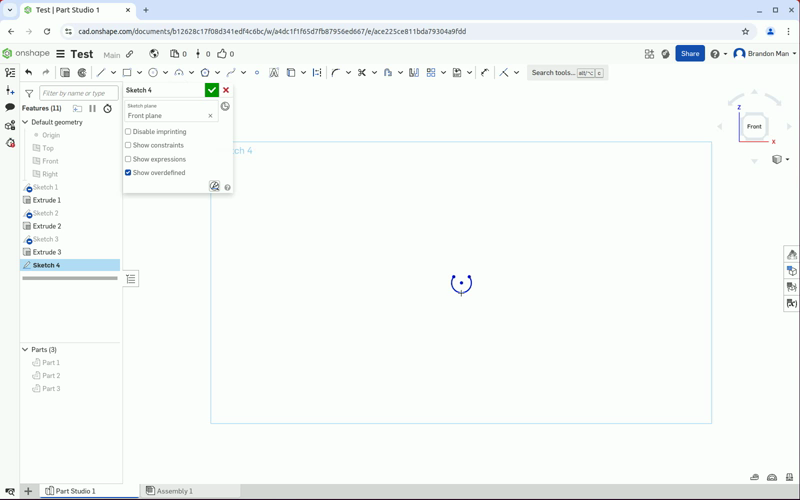
mouse_move(469, 276)
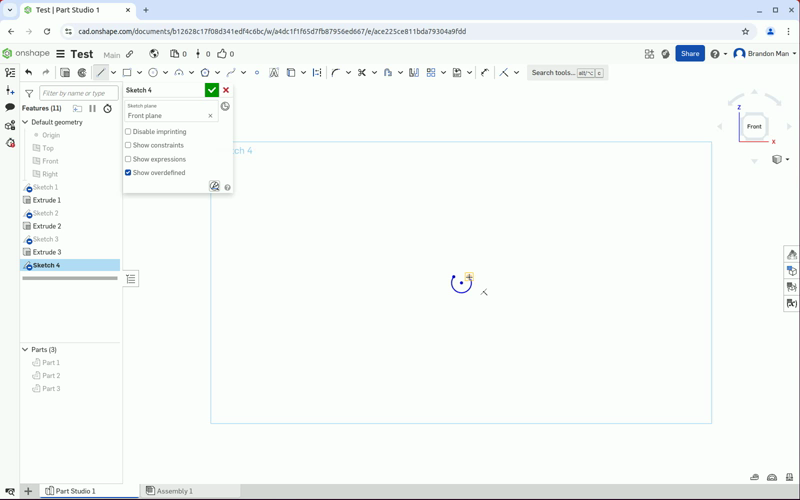
click(469, 276)
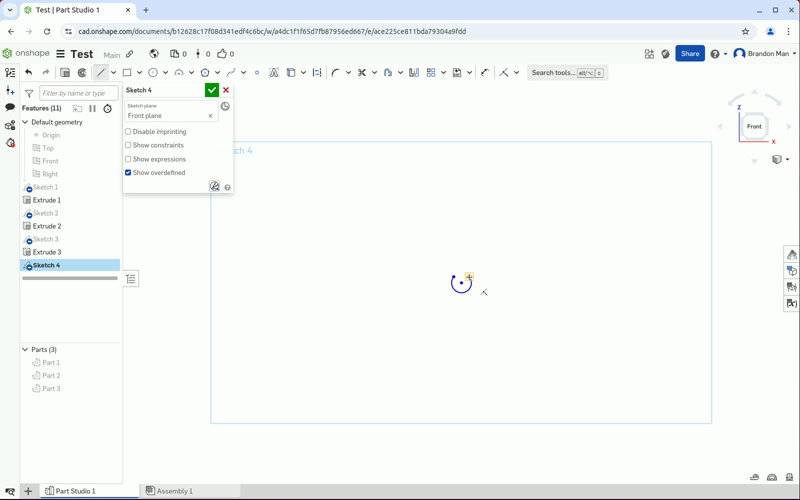
mouse_move(499, 276)
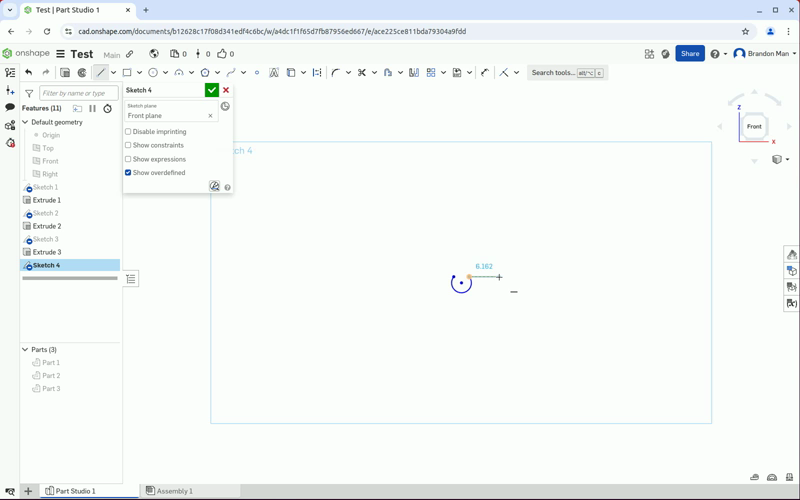
key_down(shift)
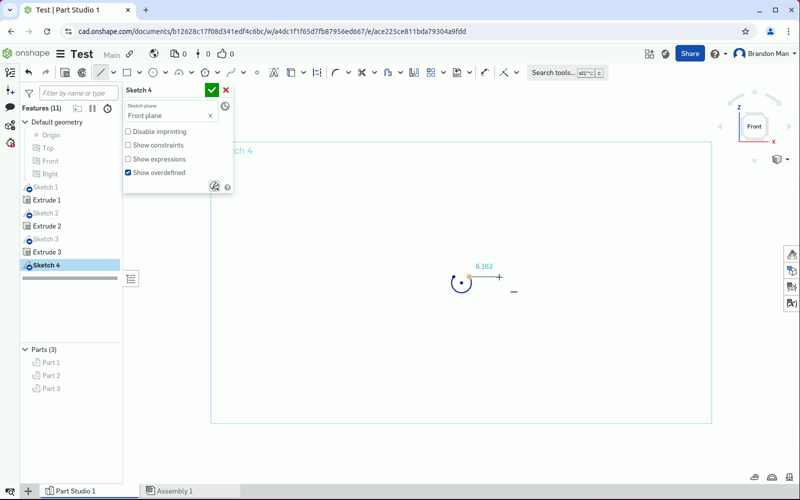
mouse_move(453, 276)
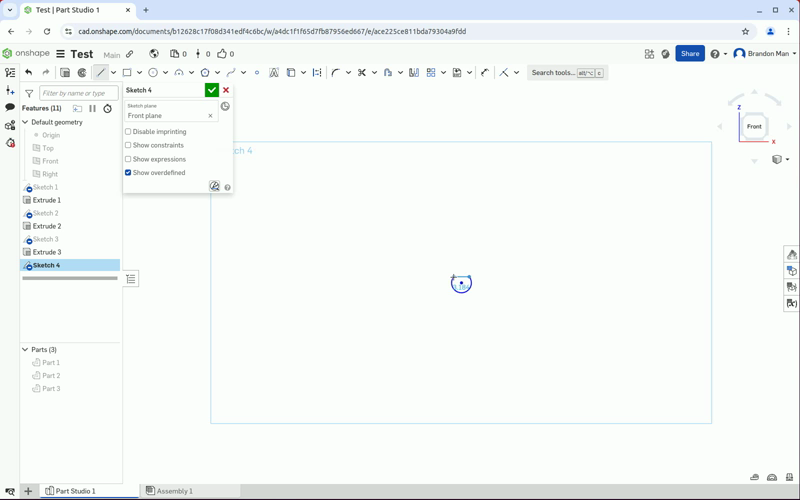
key_up(shift)
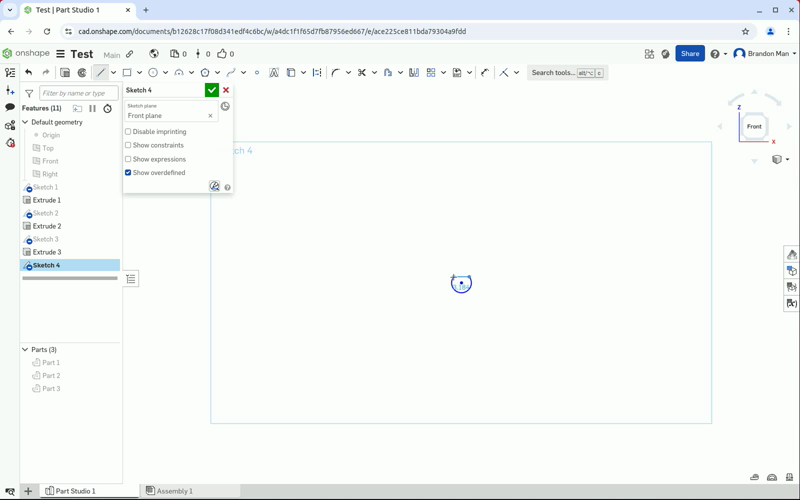
click(453, 276)
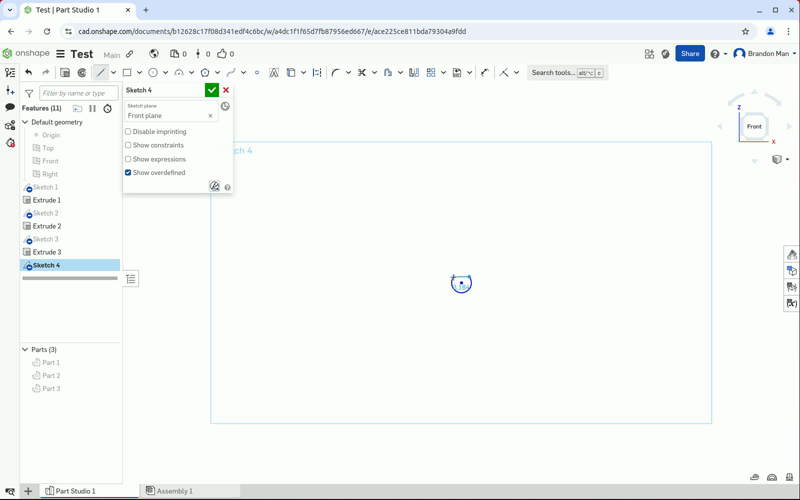
key(esc)
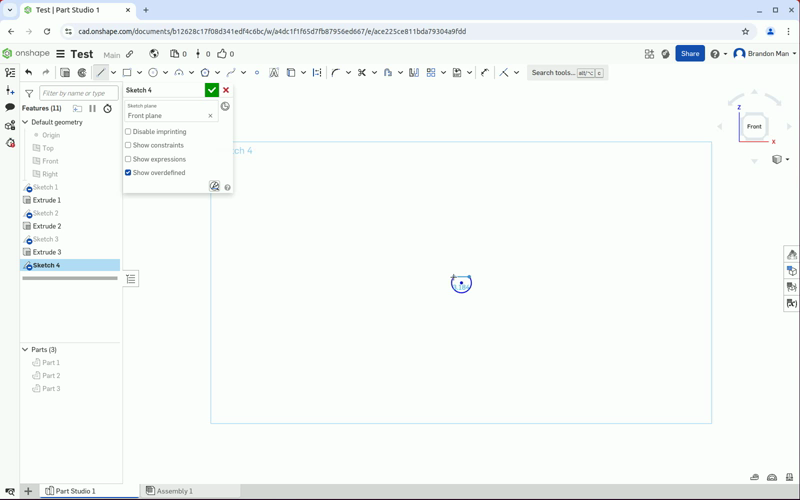
mouse_move(459, 290)
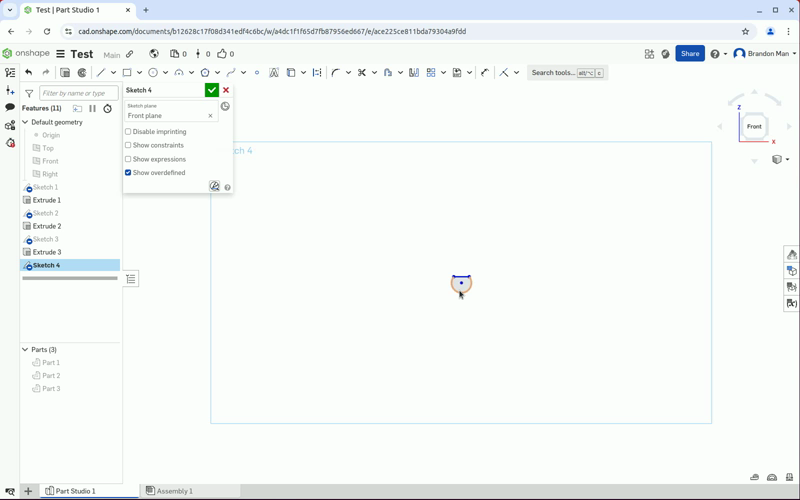
scroll(6)
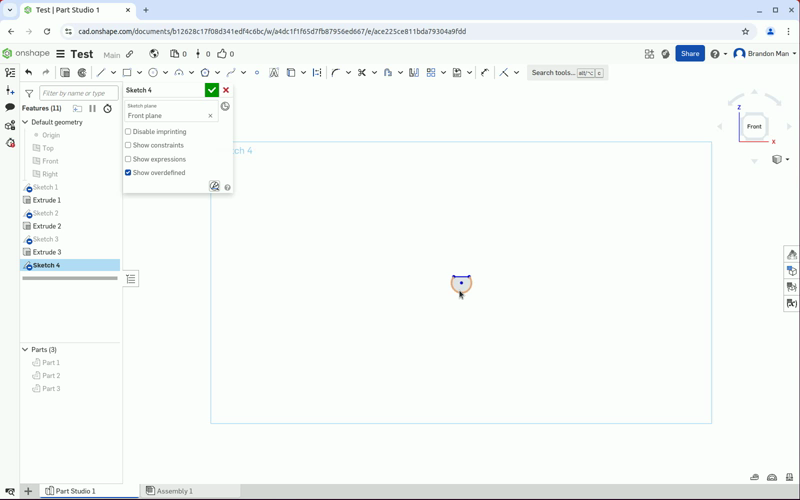
scroll(6)
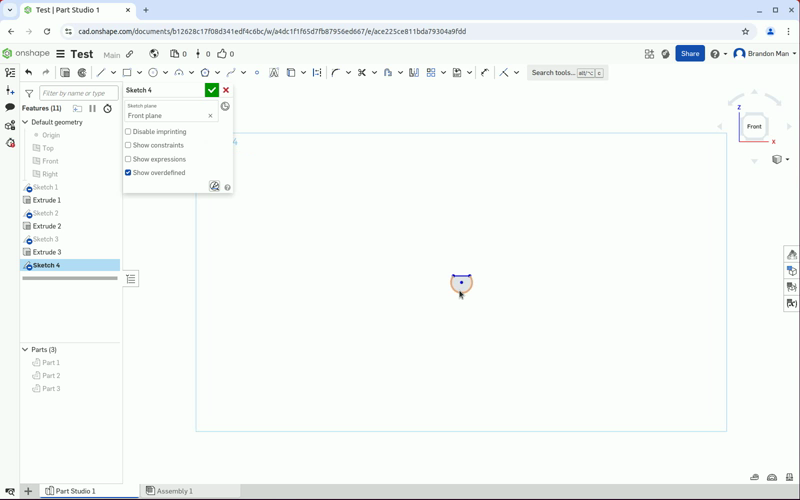
scroll(6)
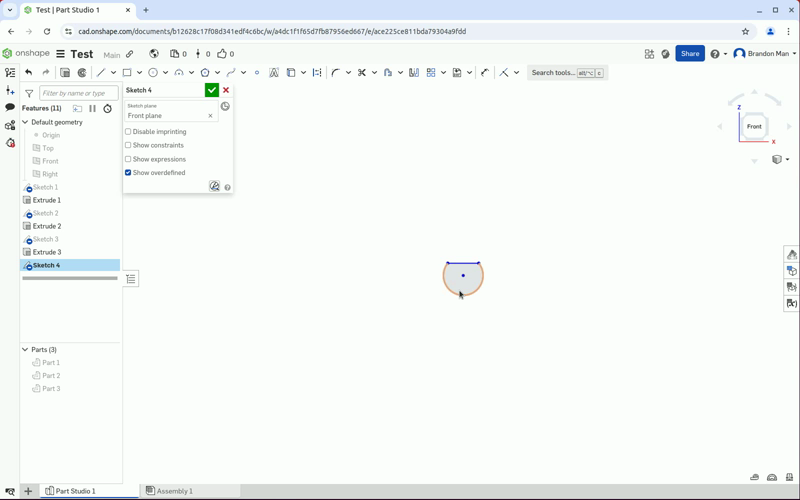
scroll(6)
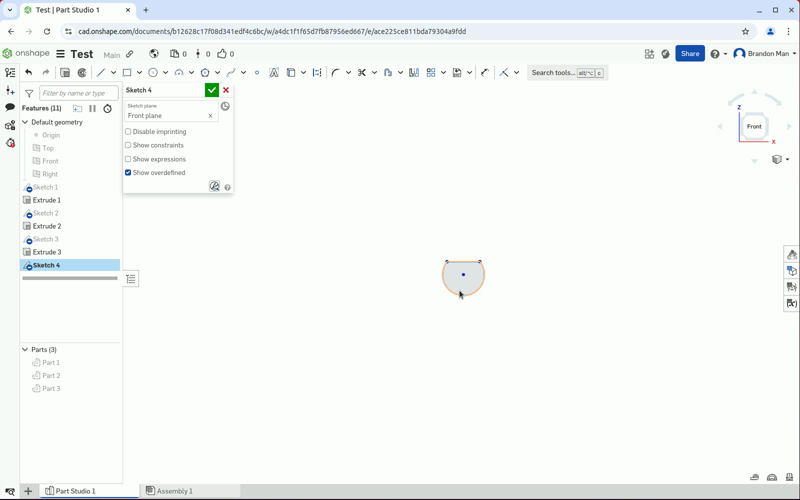
scroll(6)
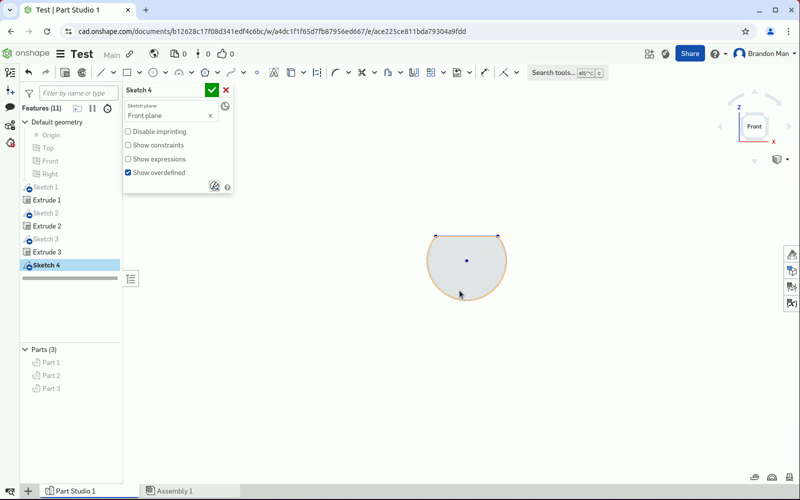
scroll(6)
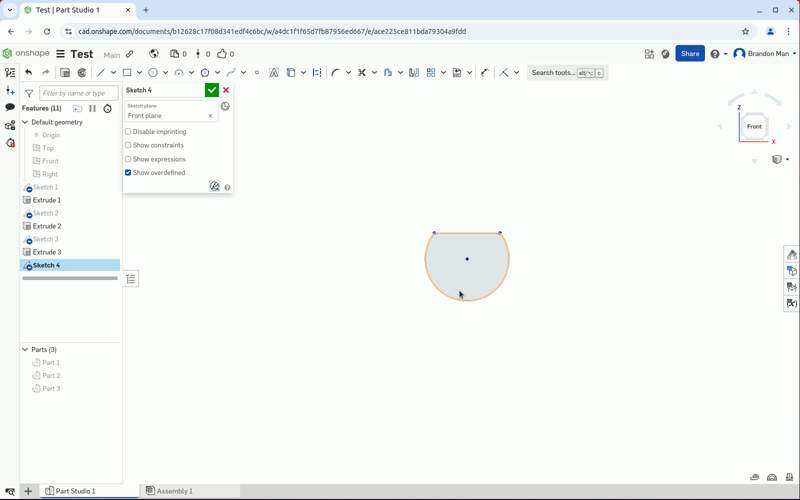
scroll(6)
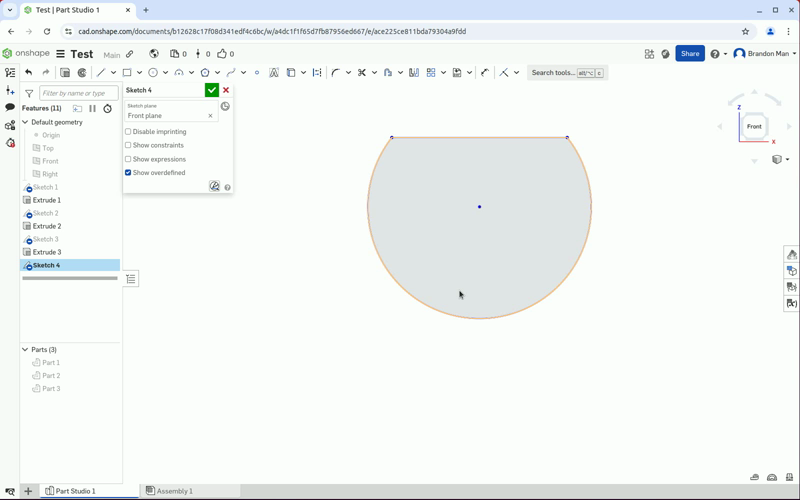
click(459, 290)
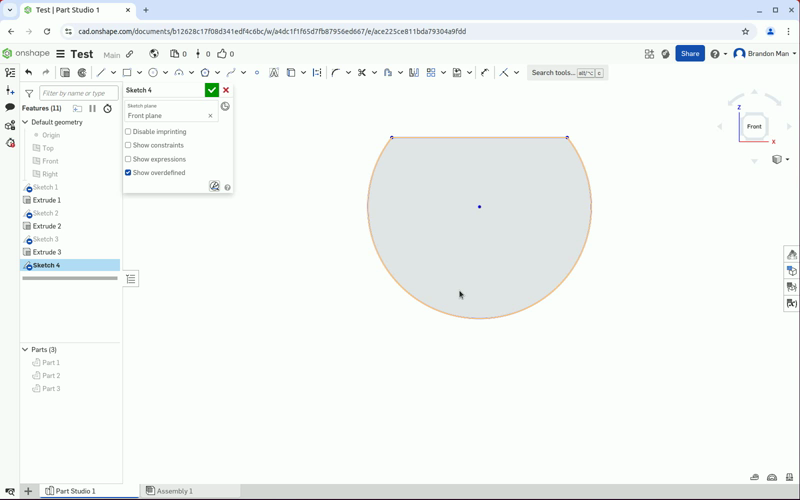
scroll(-6)
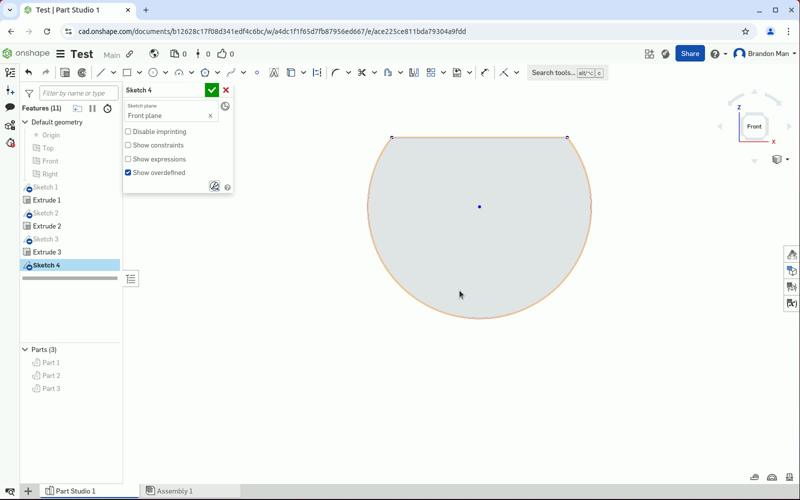
scroll(-6)
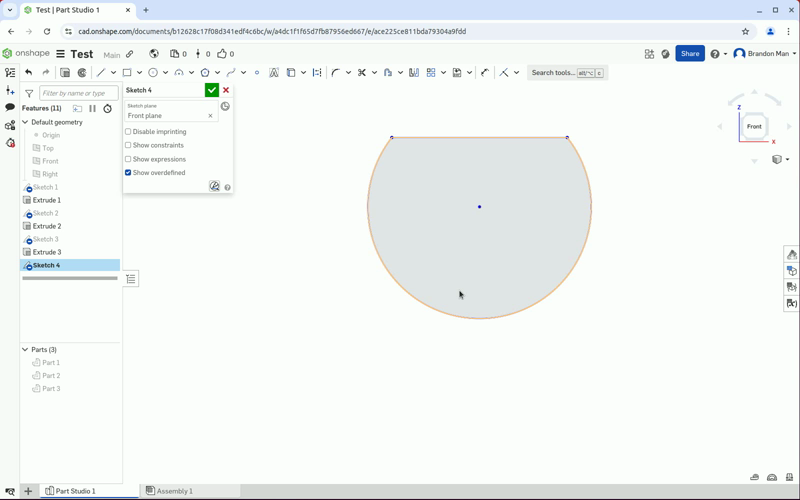
scroll(-6)
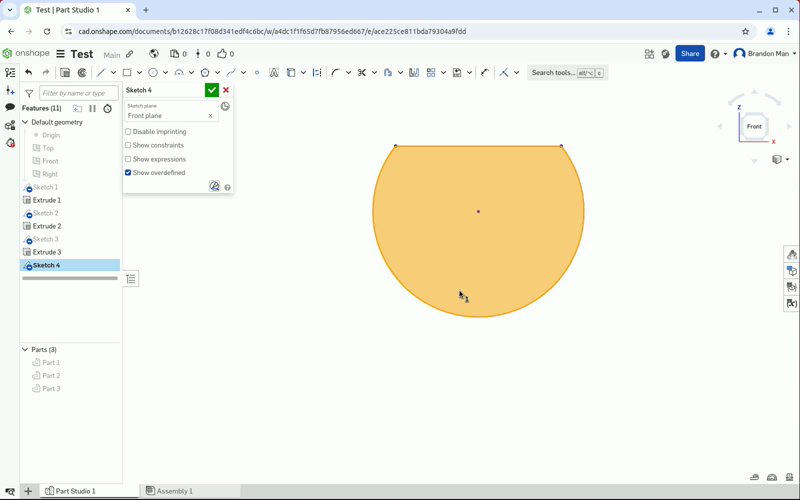
scroll(-6)
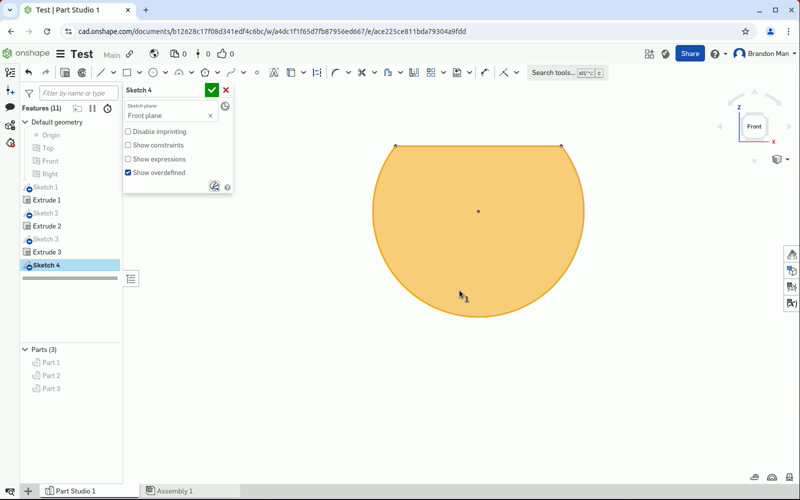
scroll(-6)
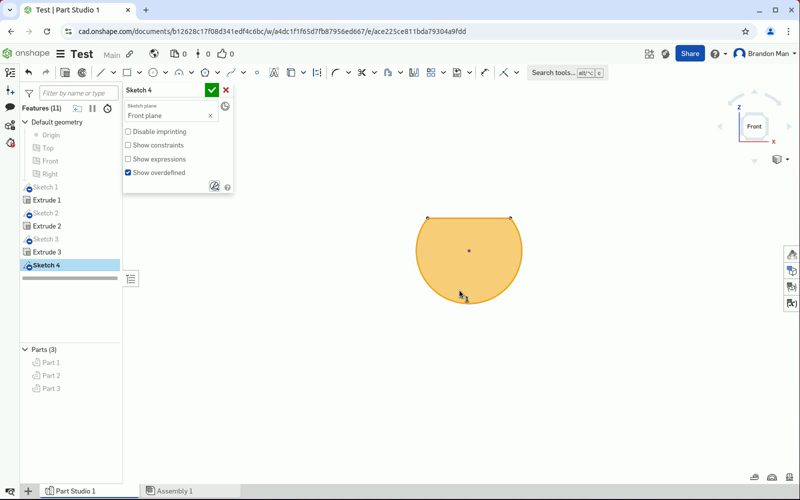
scroll(-6)
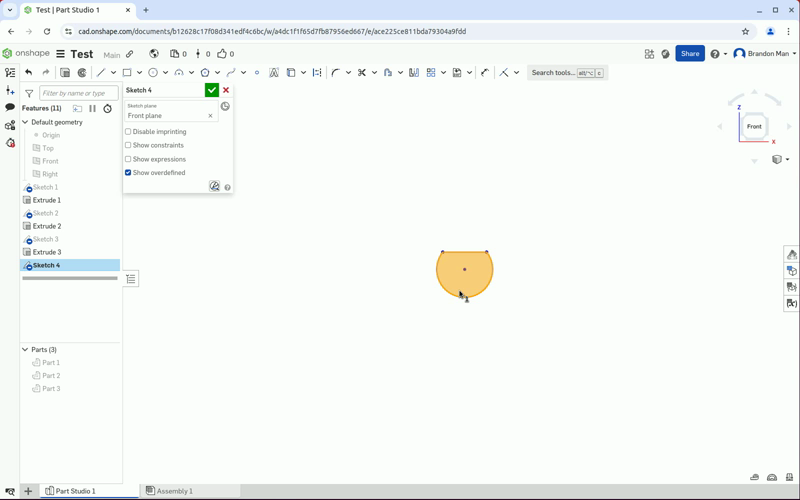
scroll(-6)
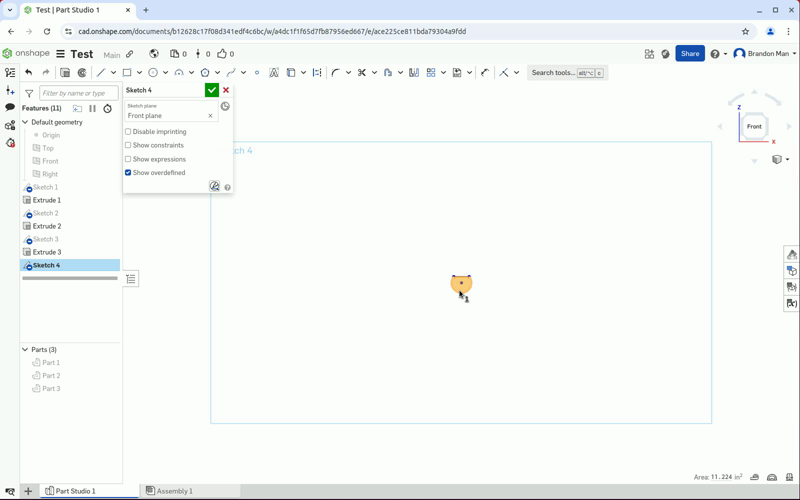
mouse_move(73, 352)
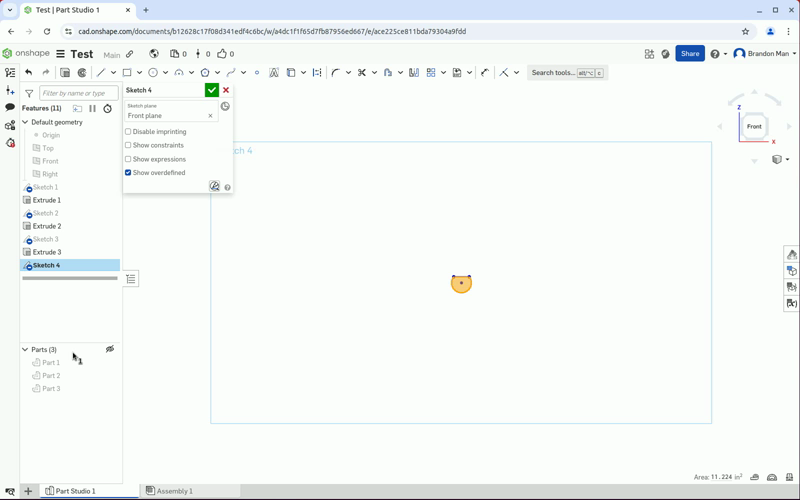
key(shift+y)
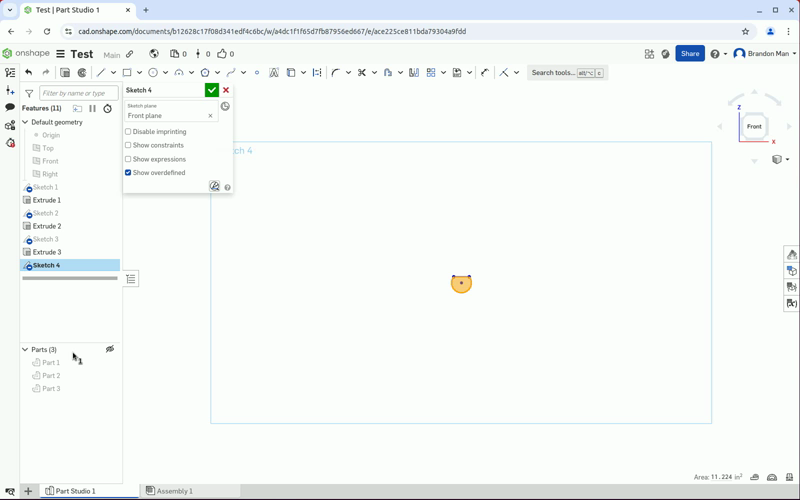
key(shift+e)
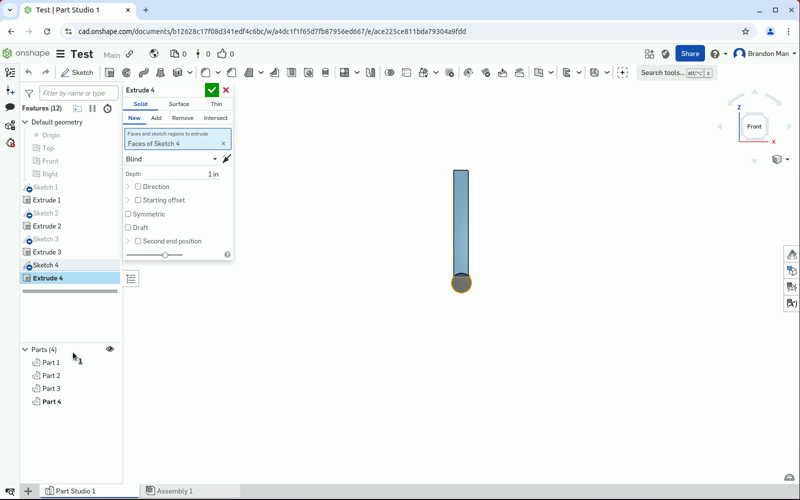
mouse_move(143, 106)
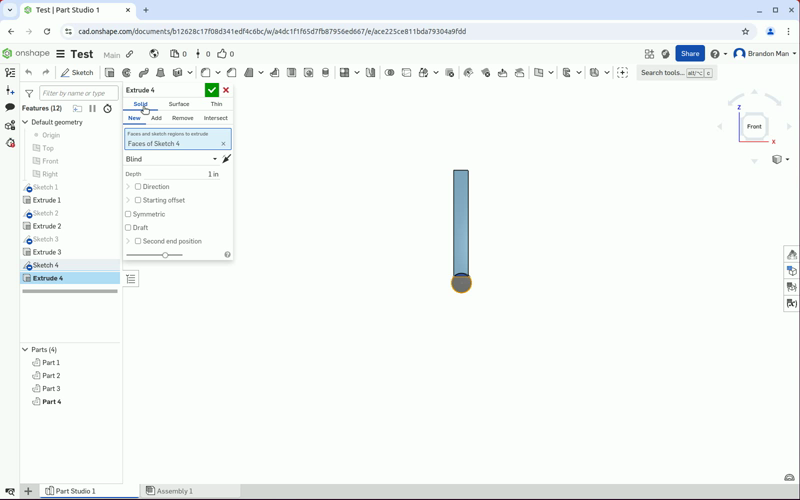
click(143, 106)
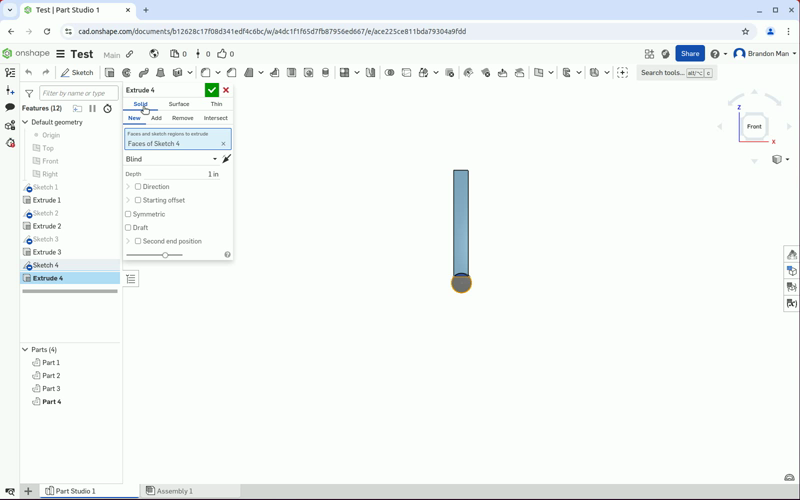
mouse_move(137, 120)
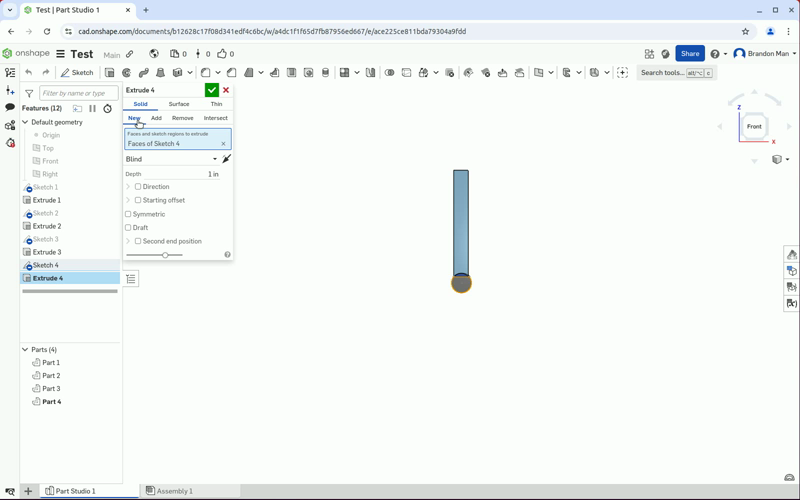
click(137, 120)
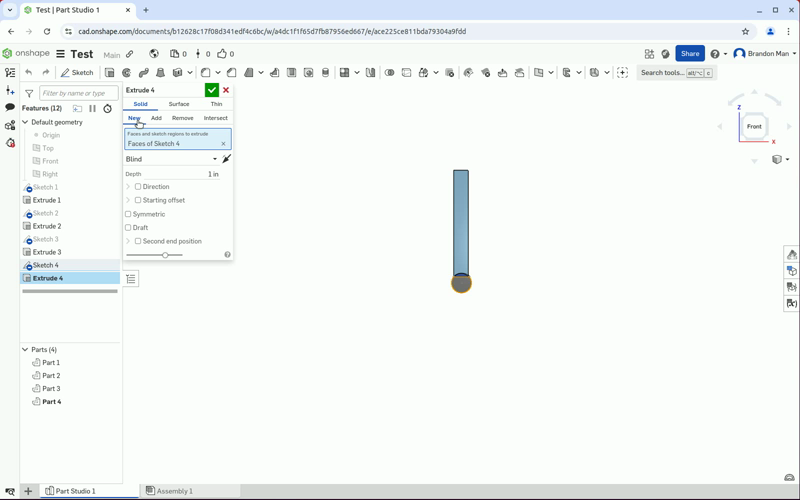
key(tab, 4)
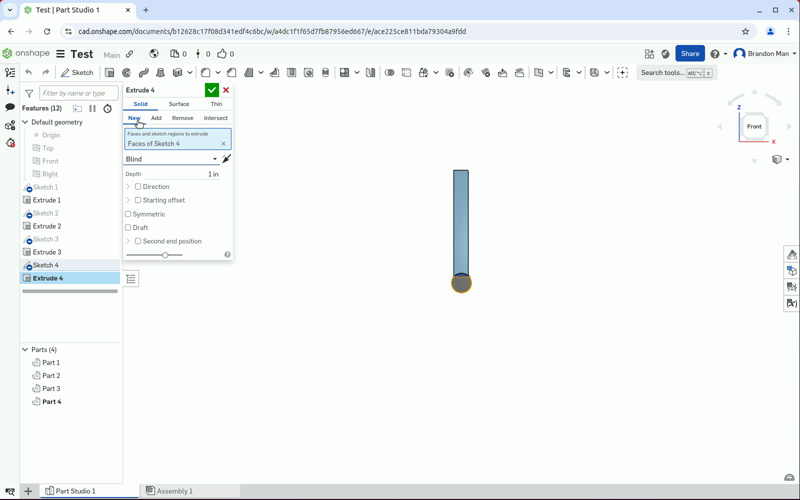
text(1.204)
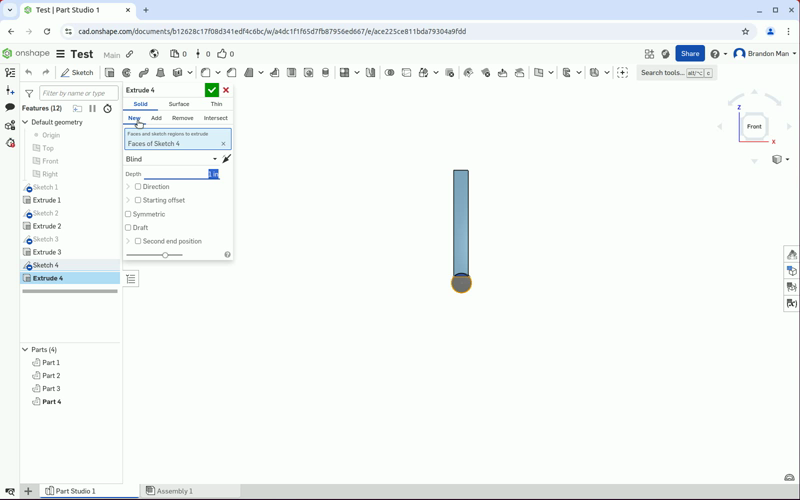
key(enter)
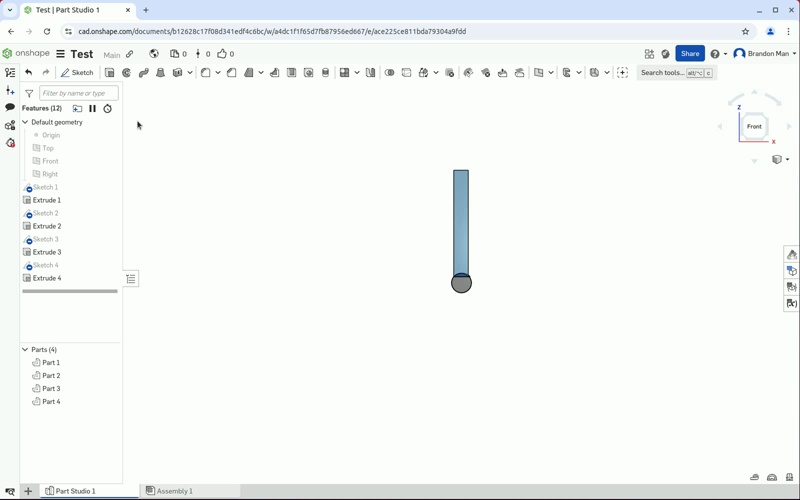
key(shift+h)
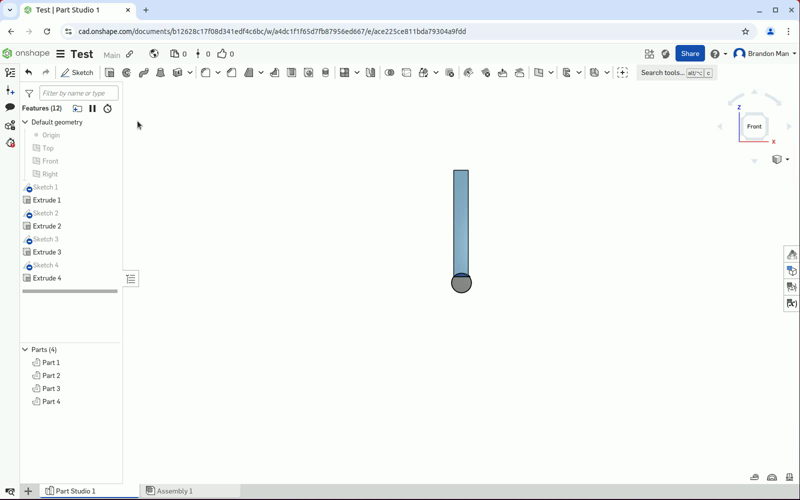
key(shift+h)
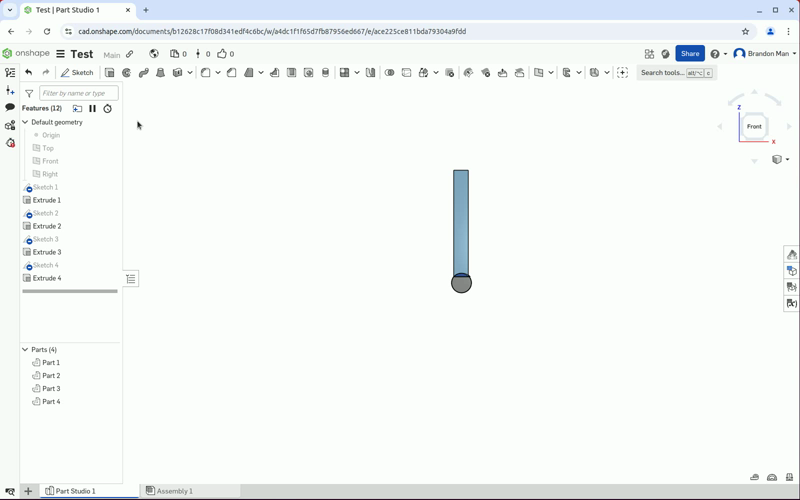
mouse_move(73, 189)
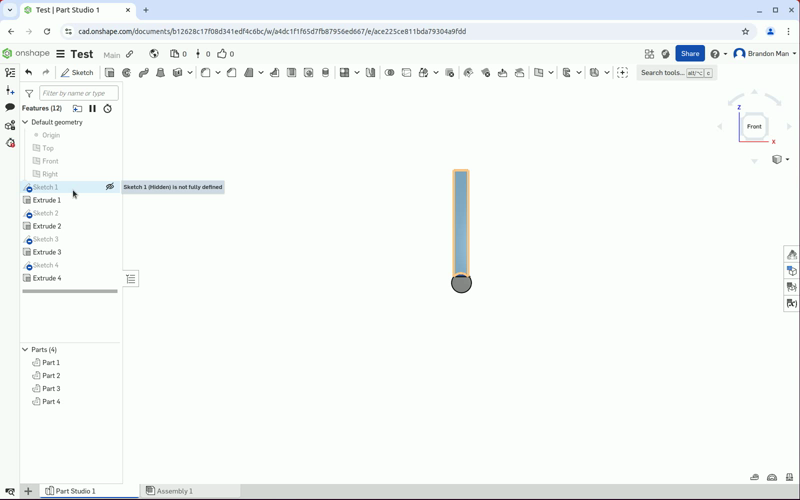
click(73, 189)
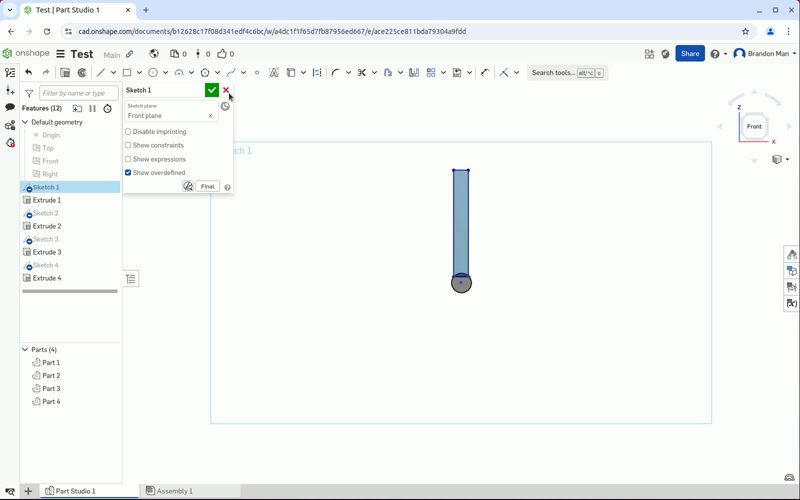
mouse_move(229, 92)
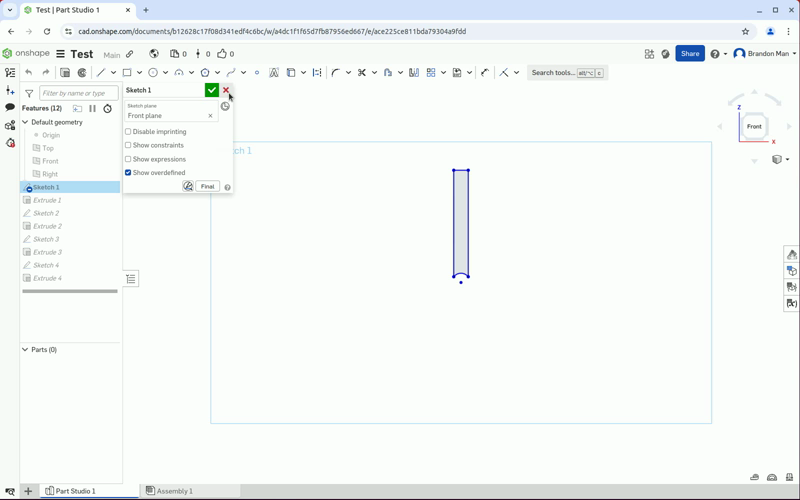
click(229, 92)
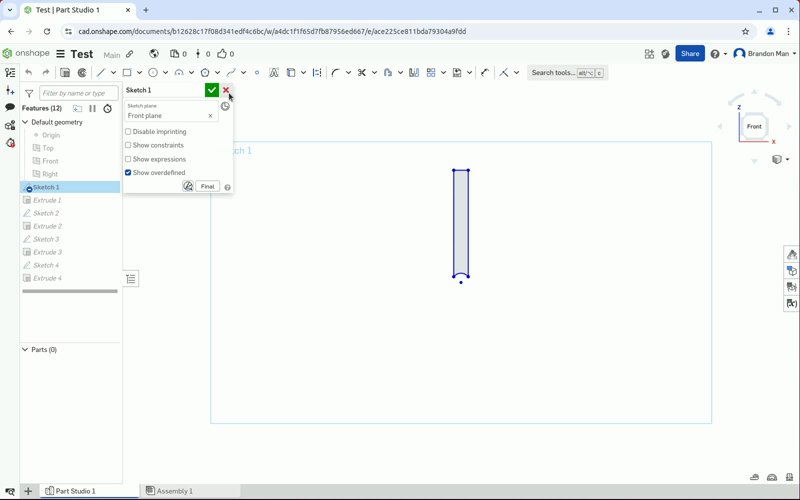
key(shift+s)
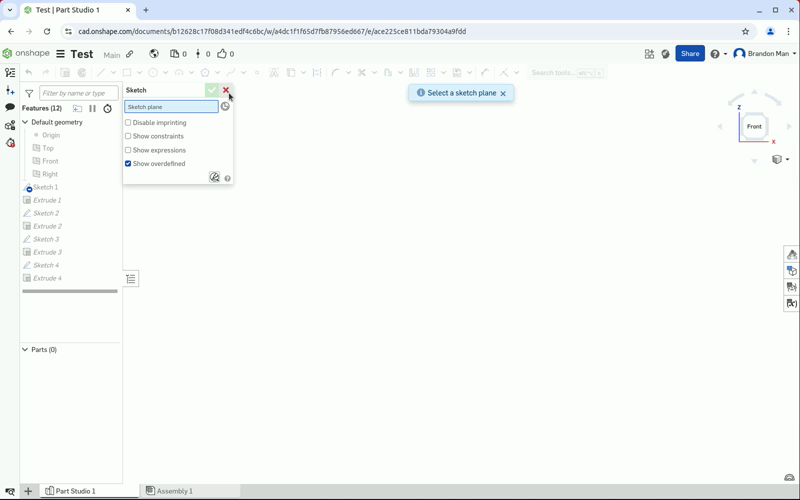
mouse_move(73, 163)
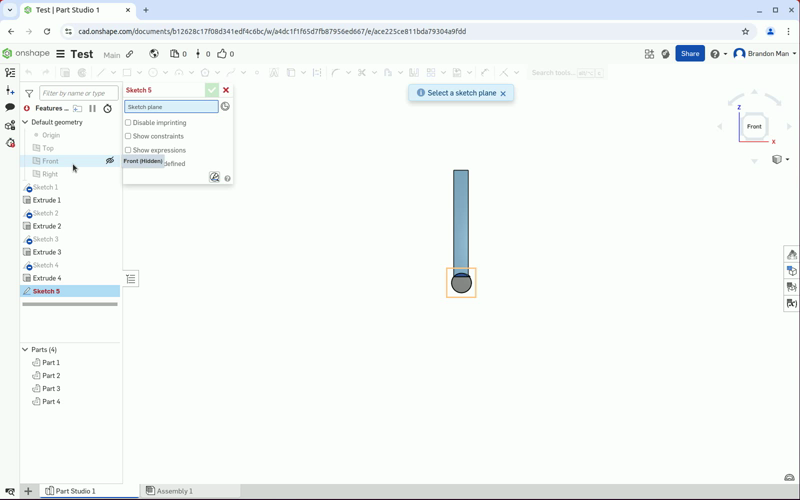
click(73, 163)
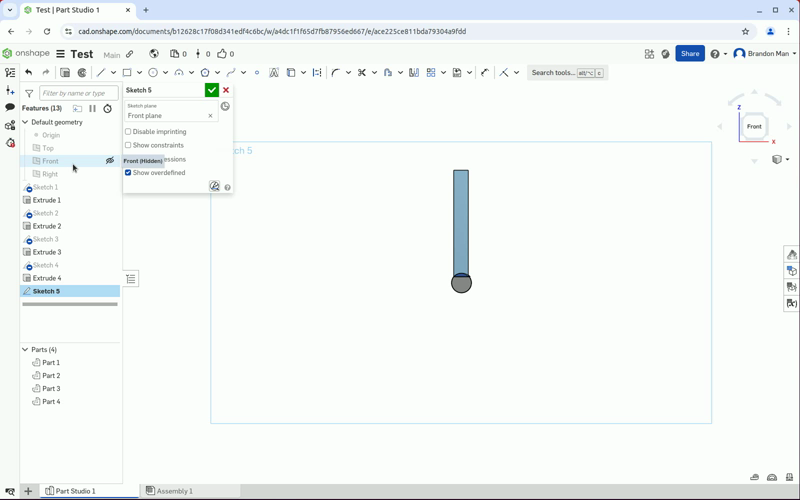
mouse_move(73, 352)
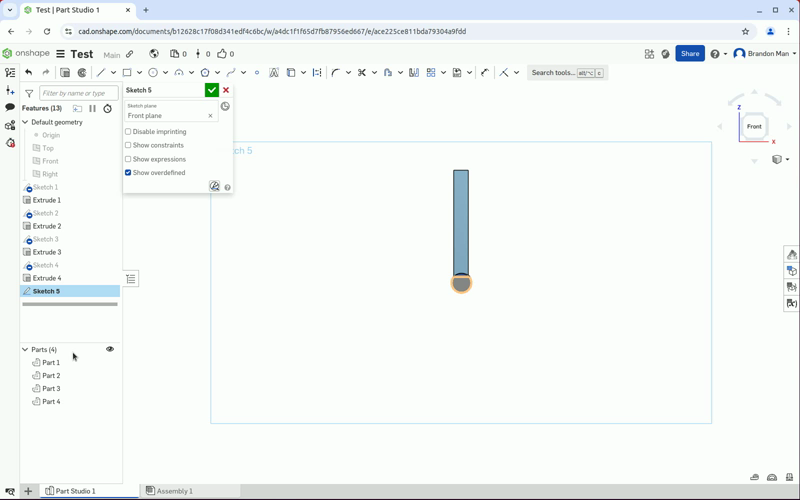
key(y)
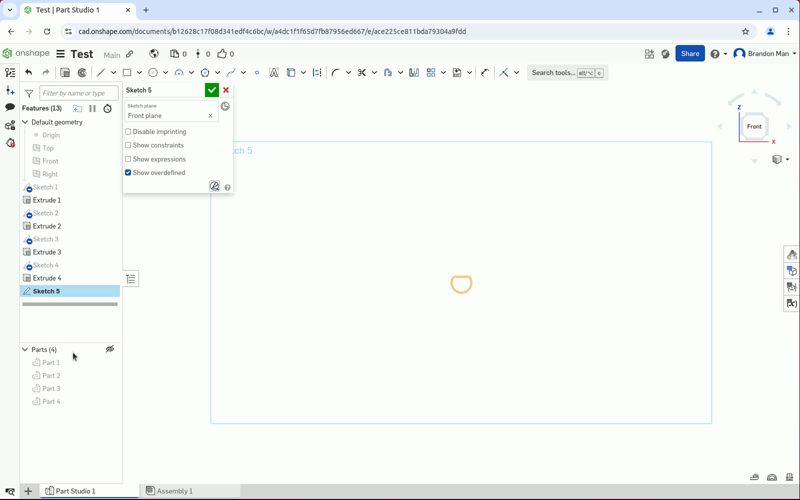
key(l)
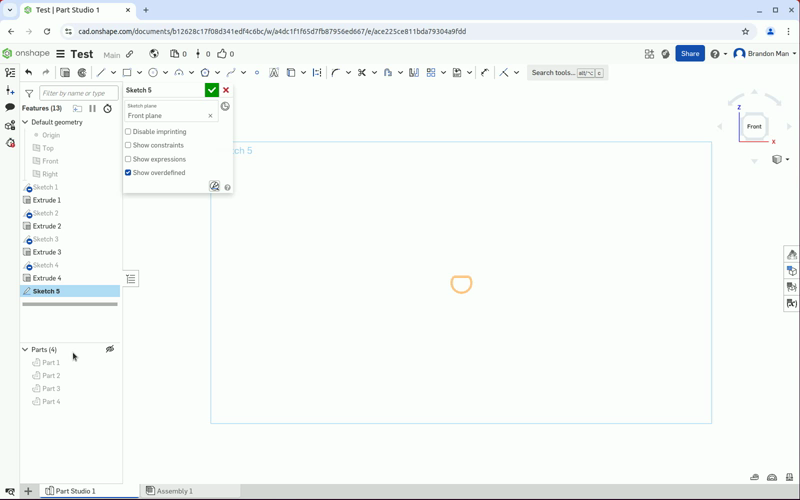
key_down(shift)
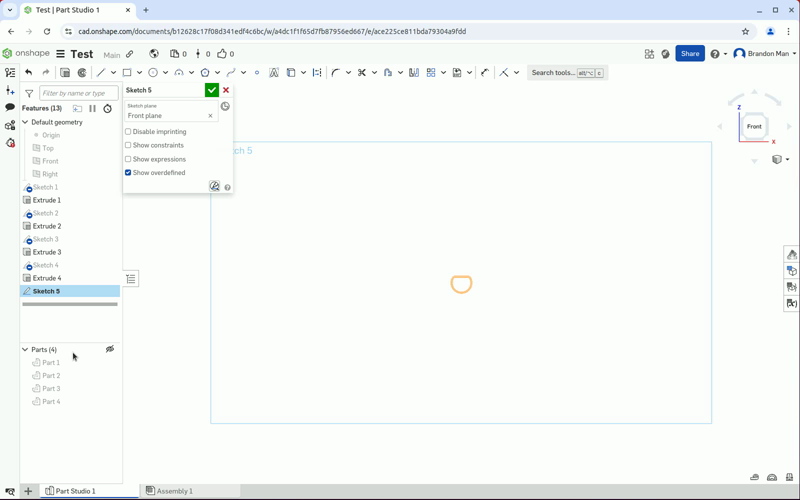
mouse_move(453, 276)
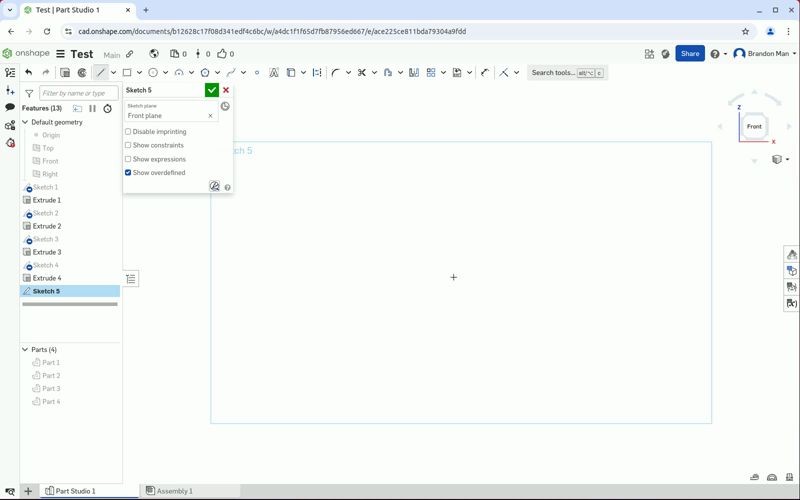
click(453, 276)
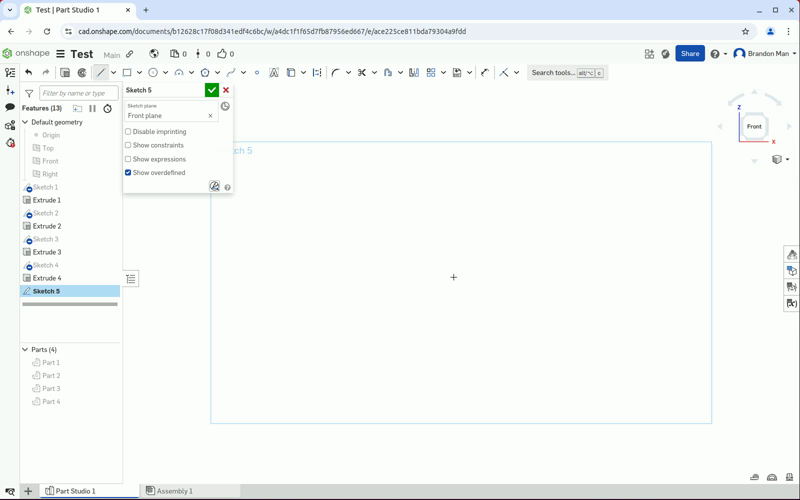
key_up(shift)
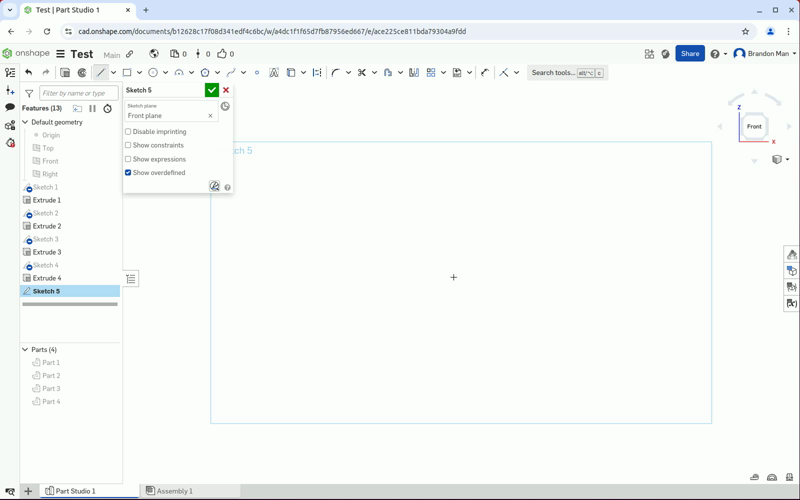
key_down(shift)
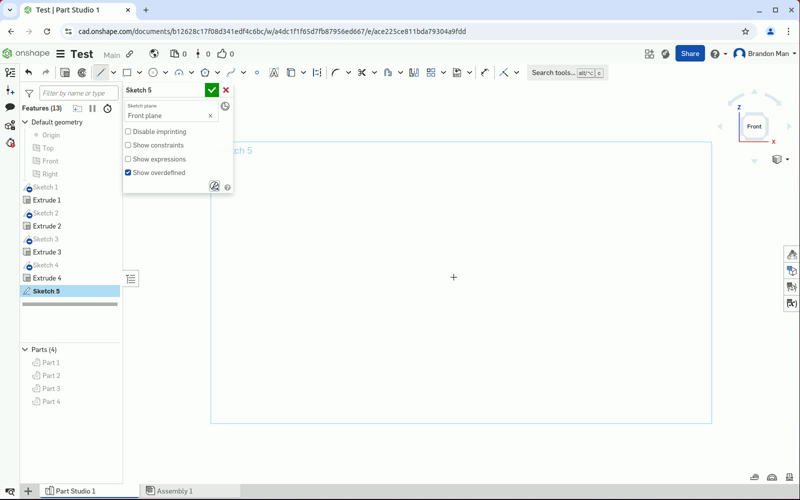
mouse_move(483, 276)
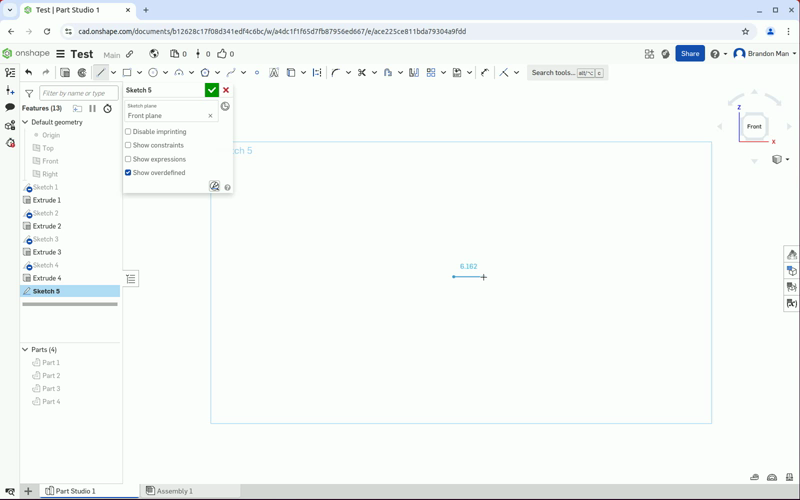
mouse_move(470, 276)
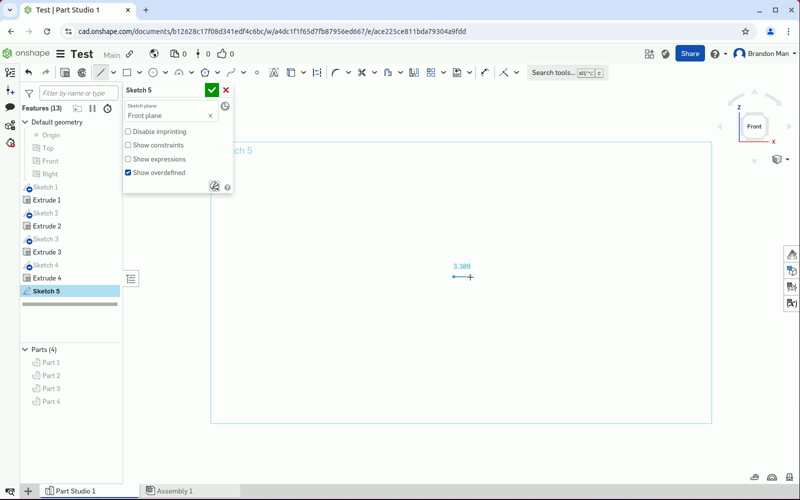
click(470, 276)
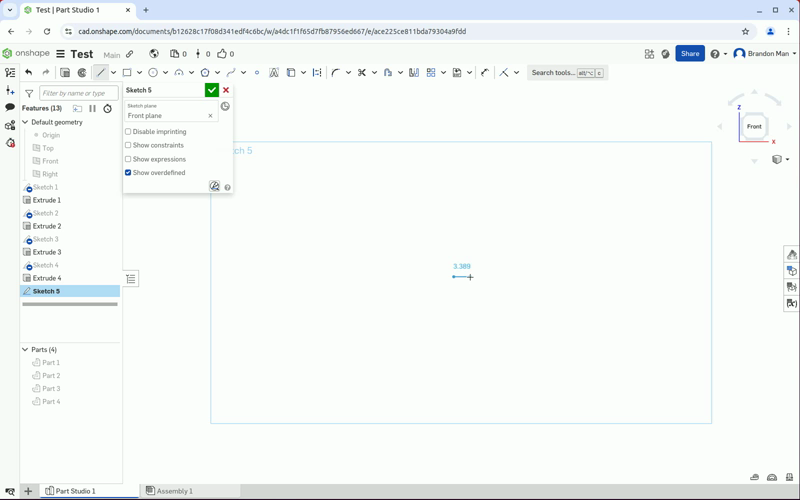
key_up(shift)
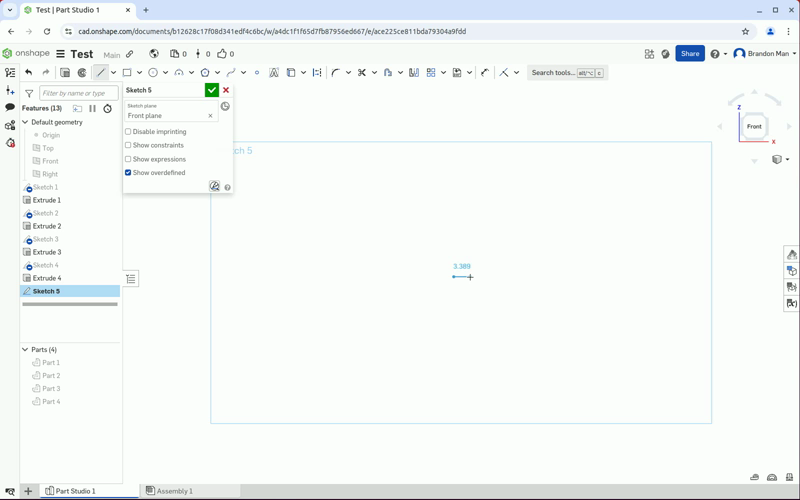
key(esc)
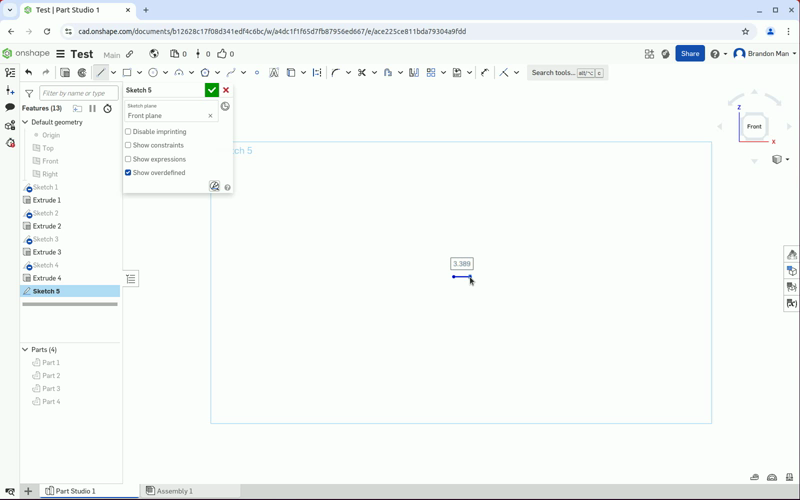
key(a)
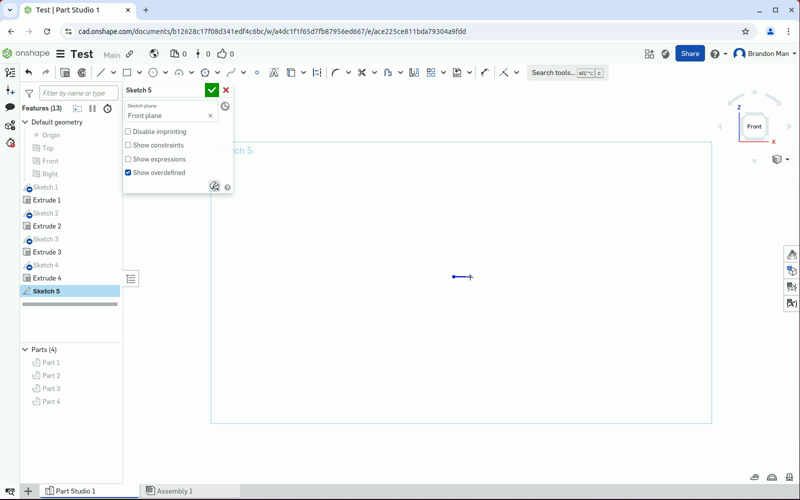
mouse_move(470, 276)
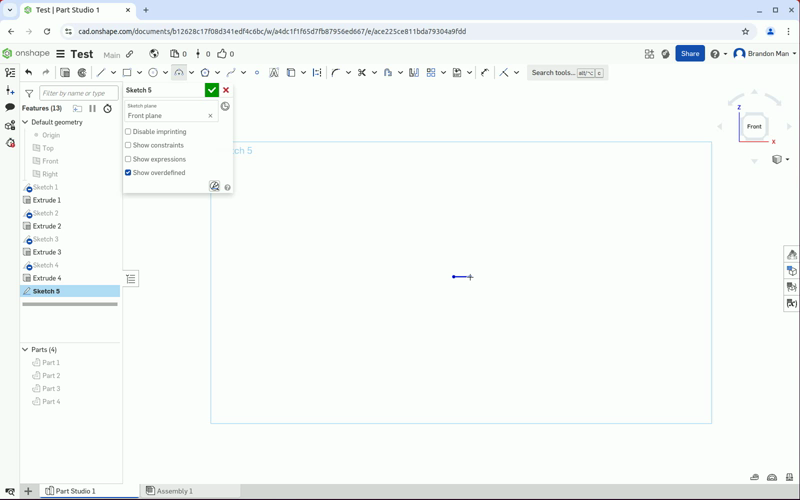
click(470, 276)
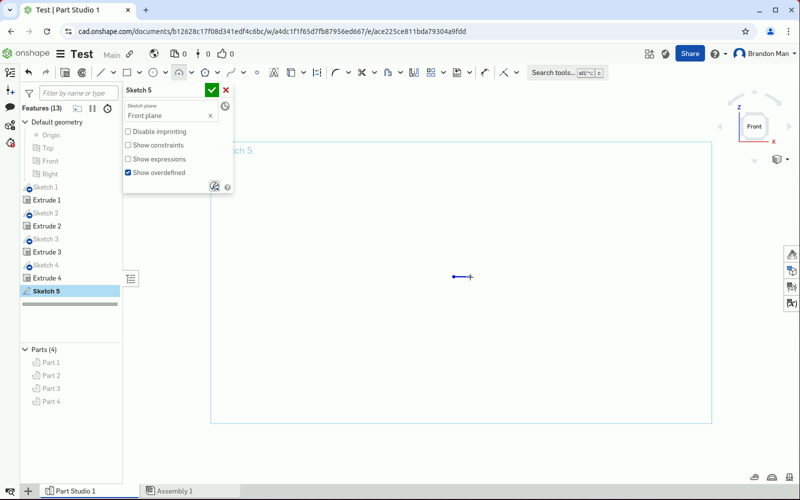
mouse_move(453, 276)
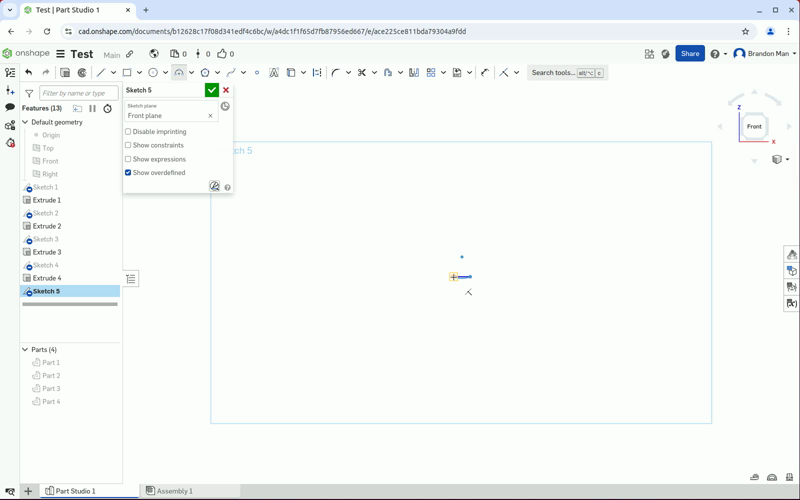
click(453, 276)
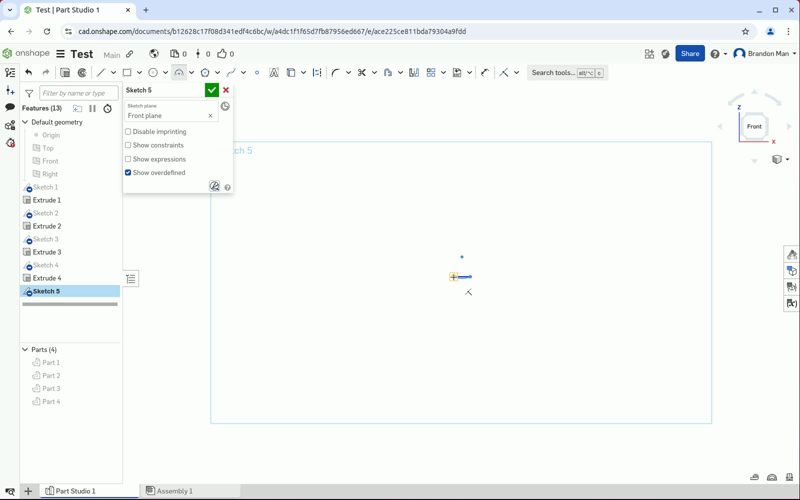
key_down(shift)
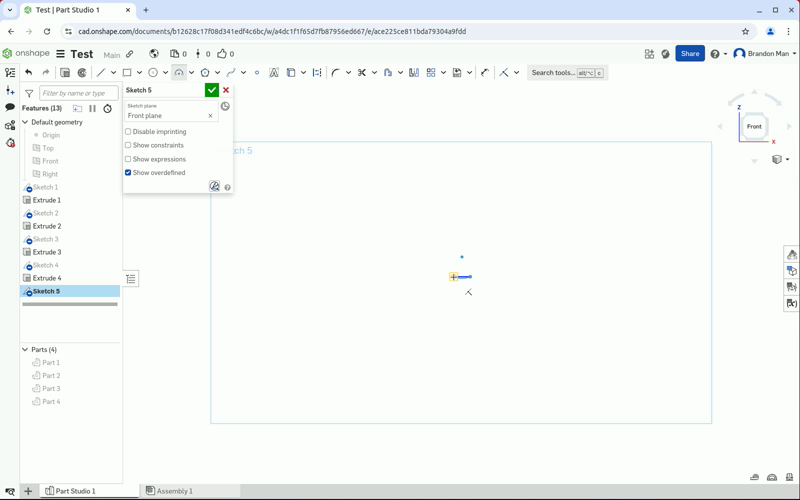
mouse_move(461, 273)
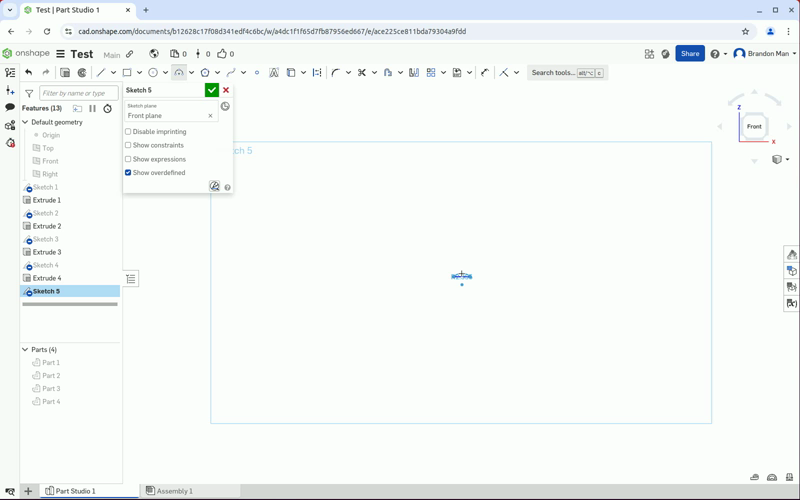
click(461, 273)
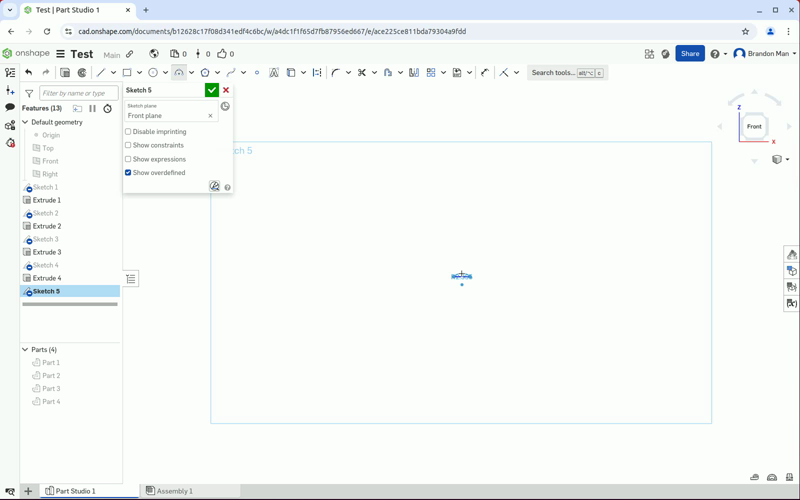
key_up(shift)
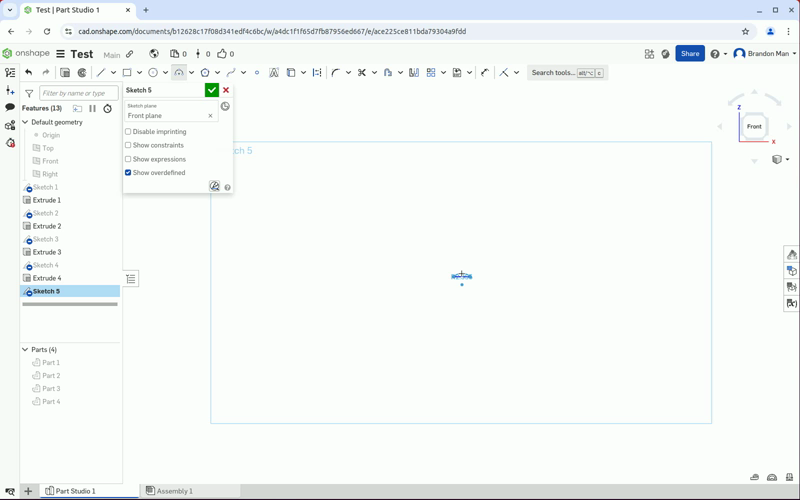
key(esc)
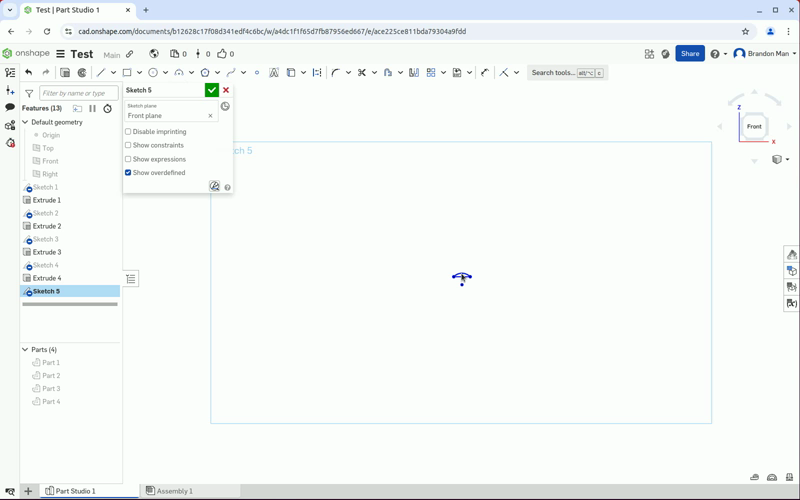
mouse_move(458, 275)
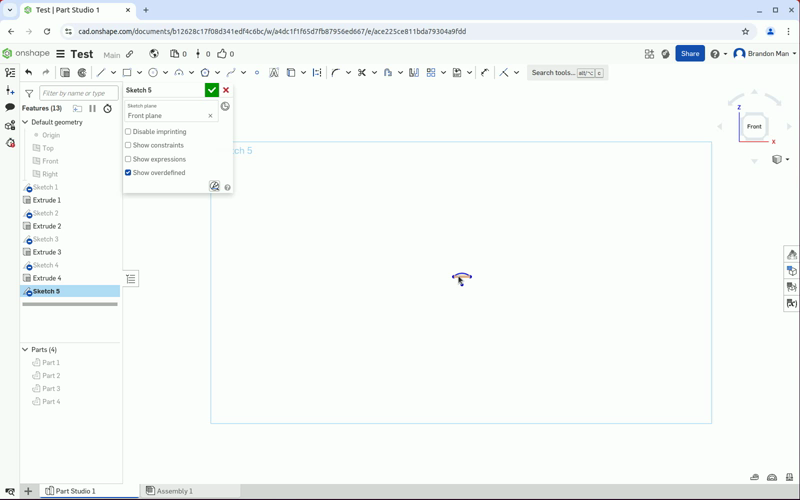
scroll(6)
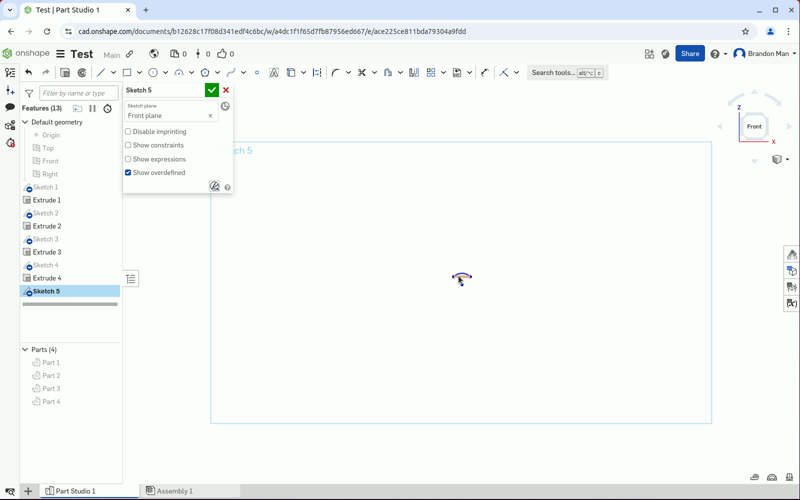
scroll(6)
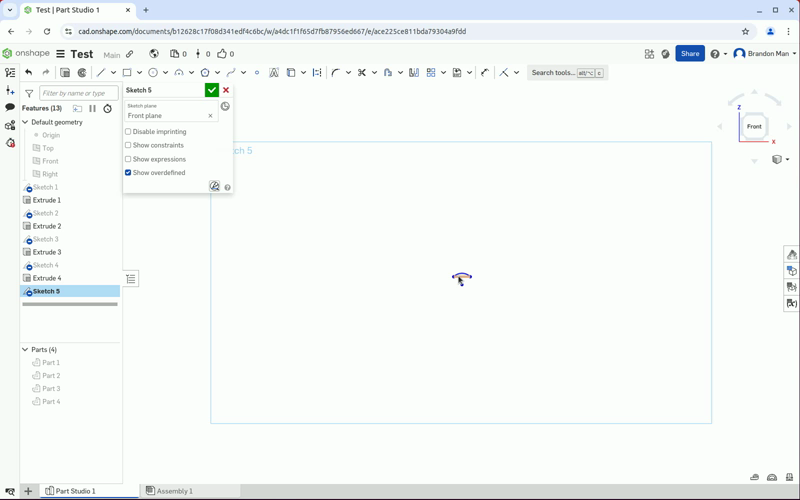
scroll(6)
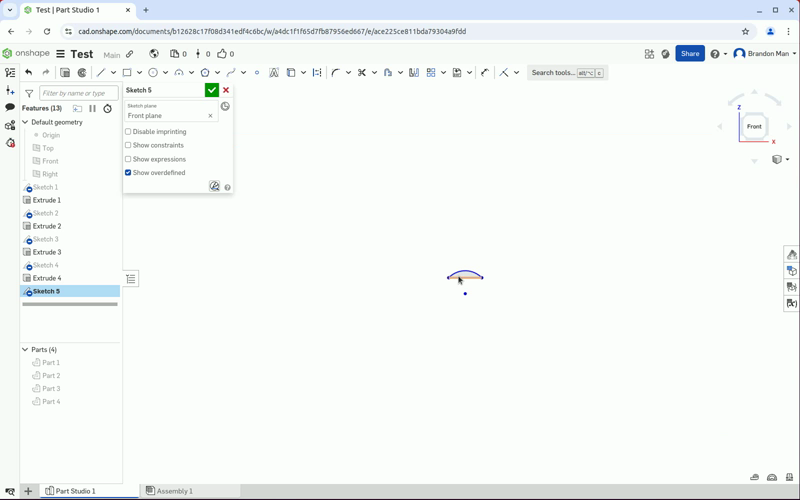
scroll(6)
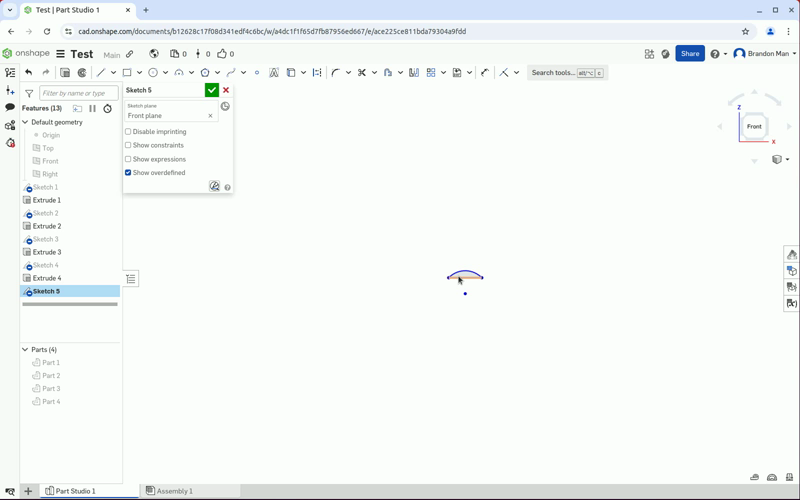
scroll(6)
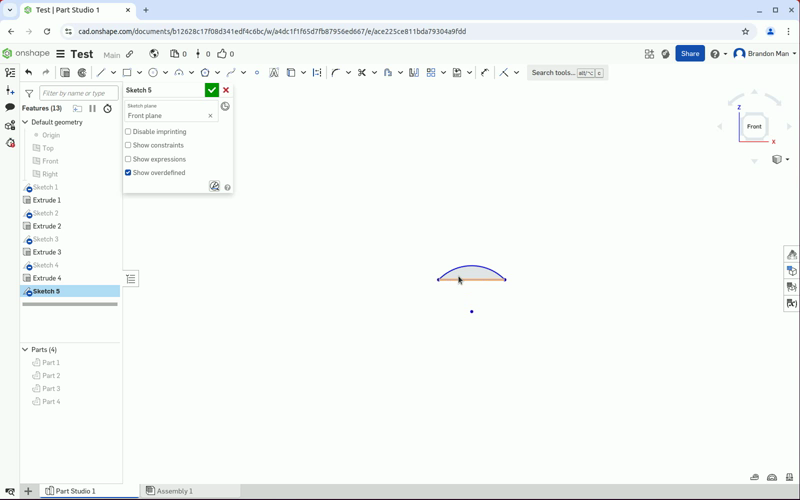
scroll(6)
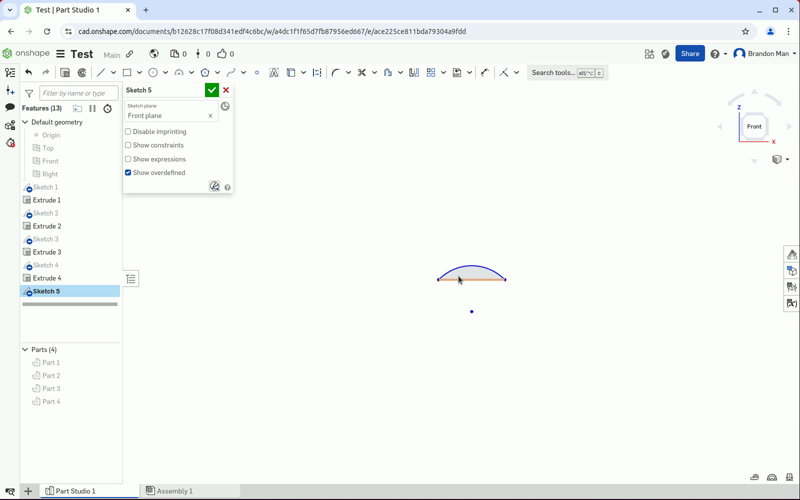
scroll(6)
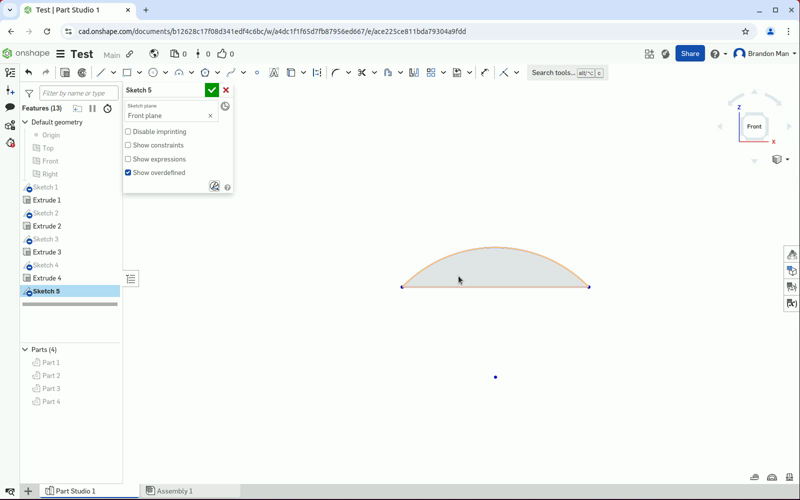
click(458, 275)
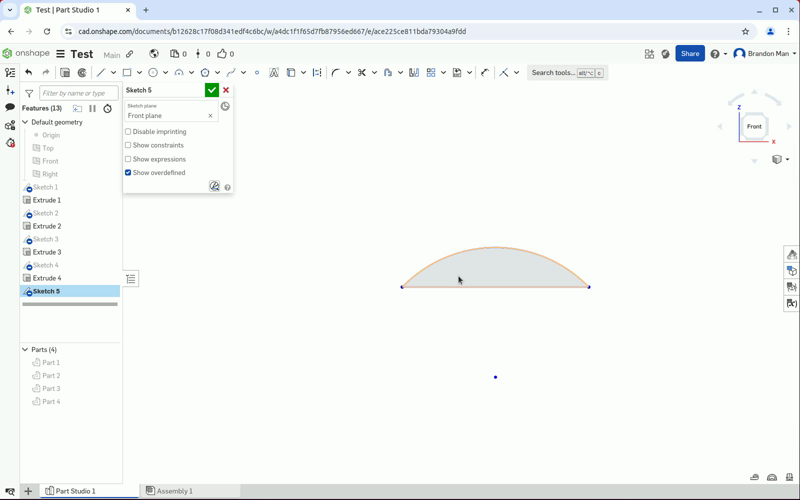
scroll(-6)
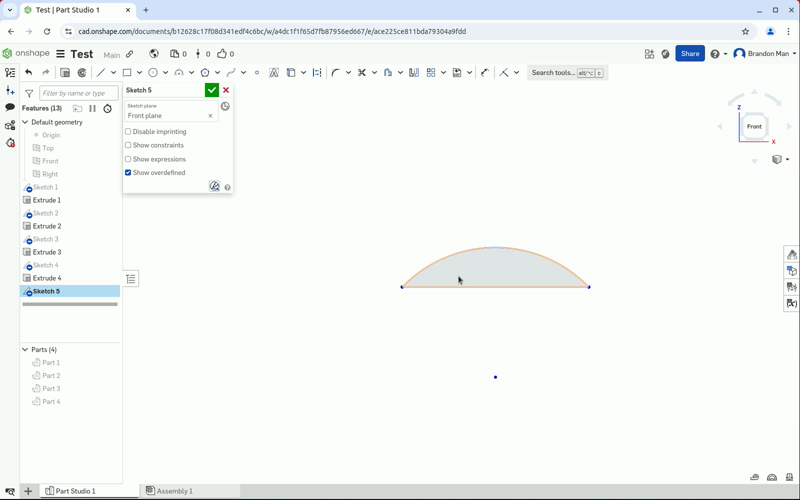
scroll(-6)
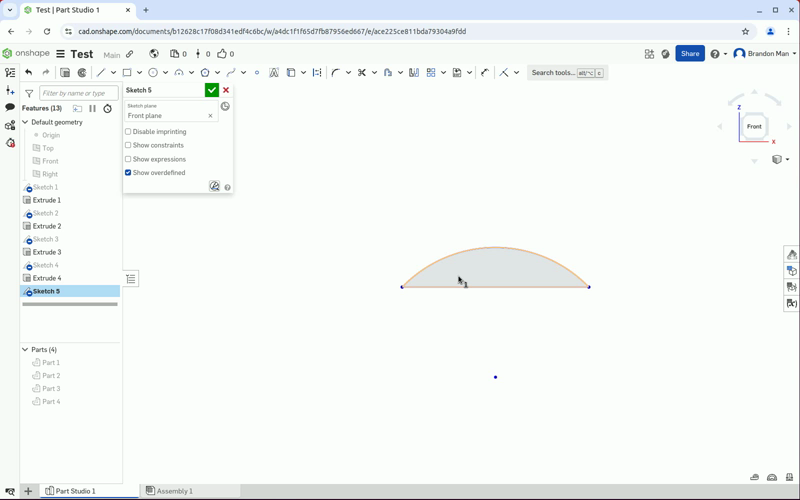
scroll(-6)
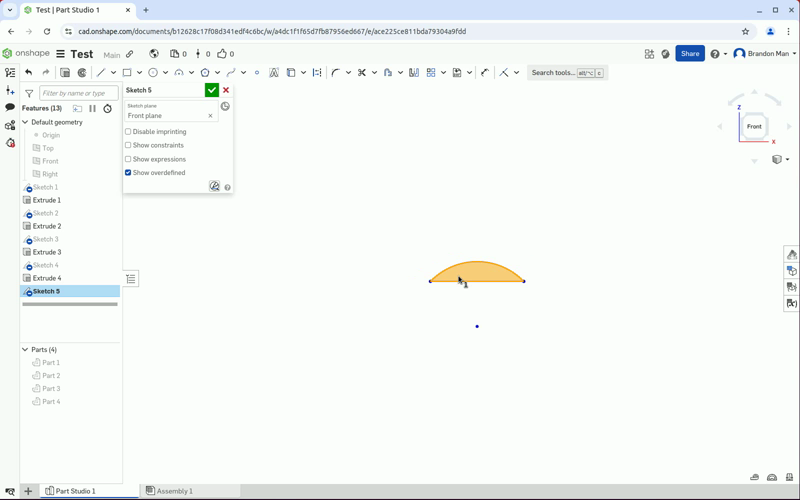
scroll(-6)
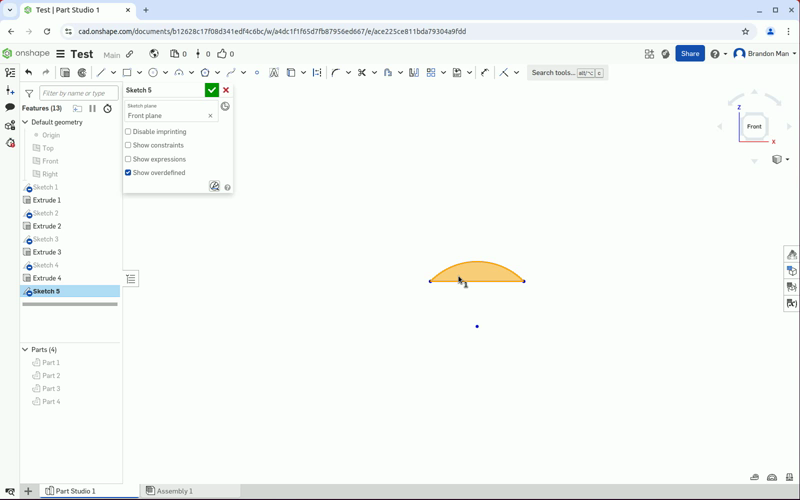
scroll(-6)
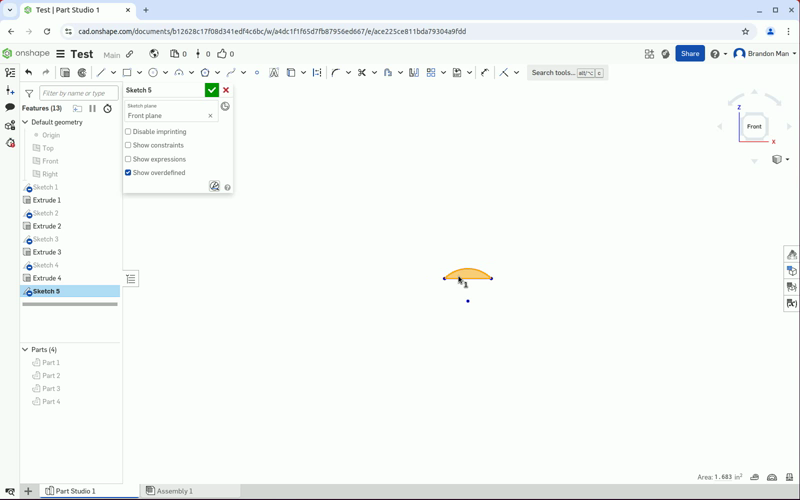
scroll(-6)
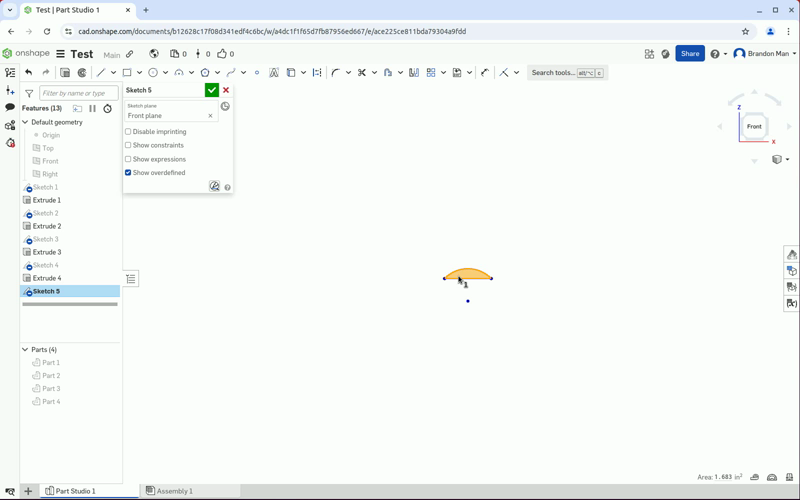
scroll(-6)
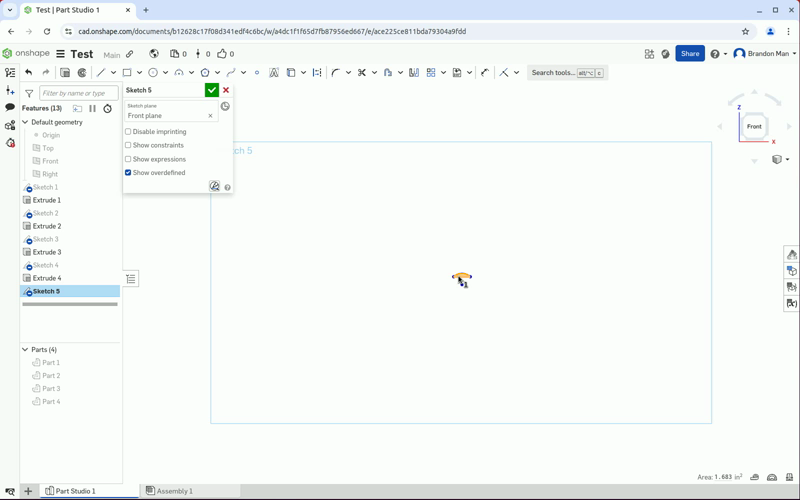
mouse_move(73, 352)
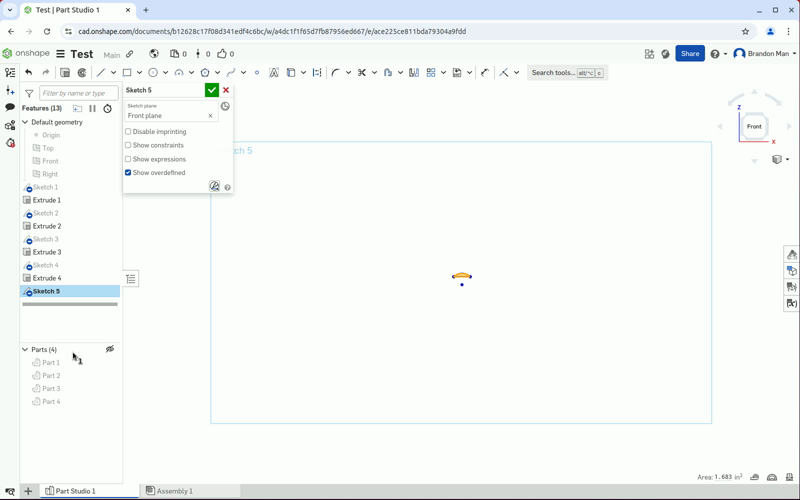
key(shift+y)
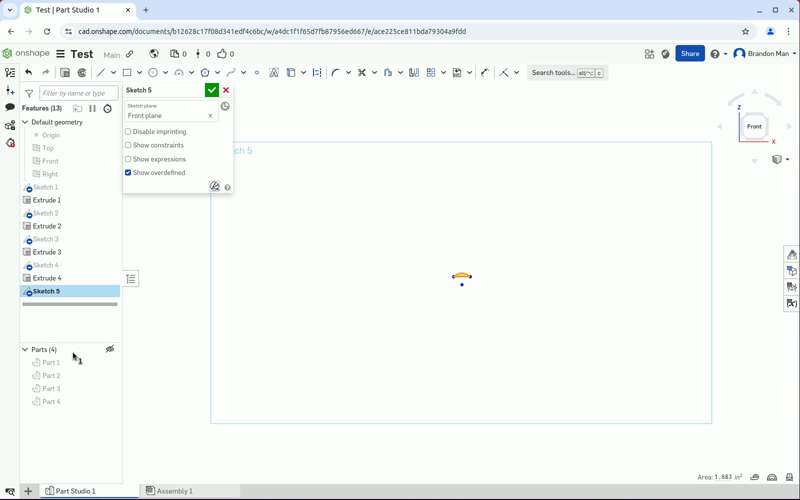
key(shift+e)
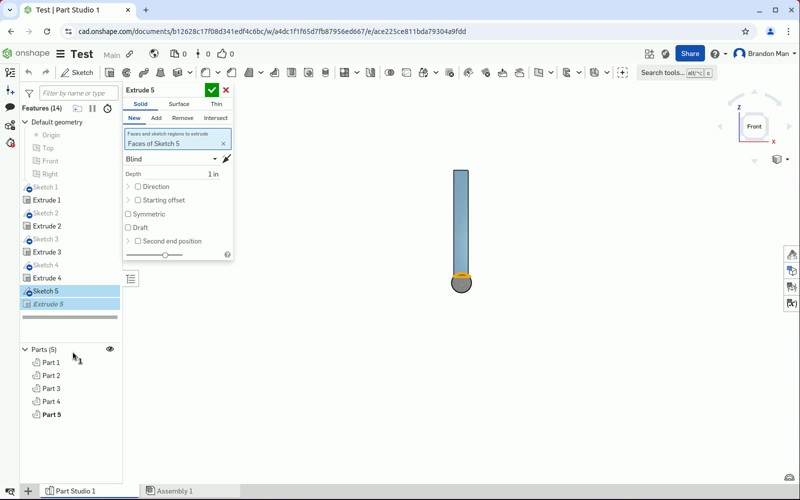
mouse_move(143, 106)
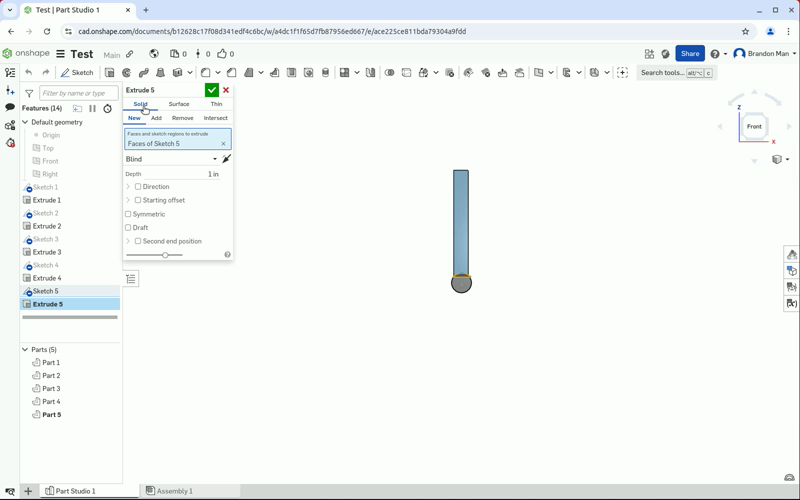
click(143, 106)
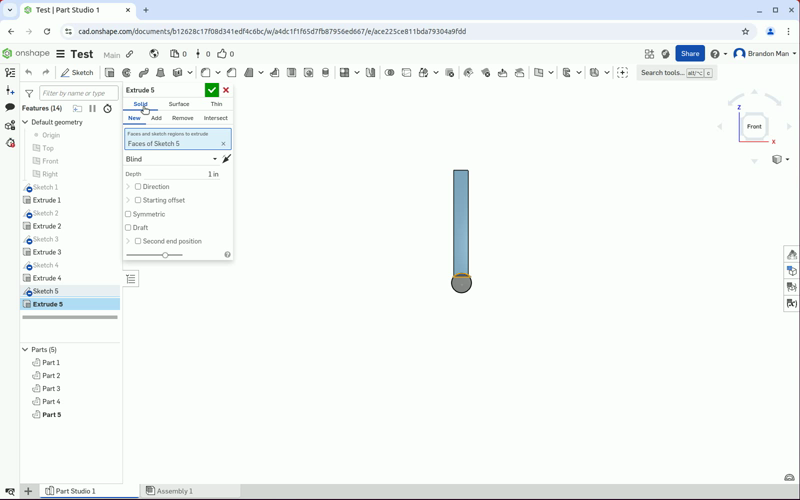
mouse_move(137, 120)
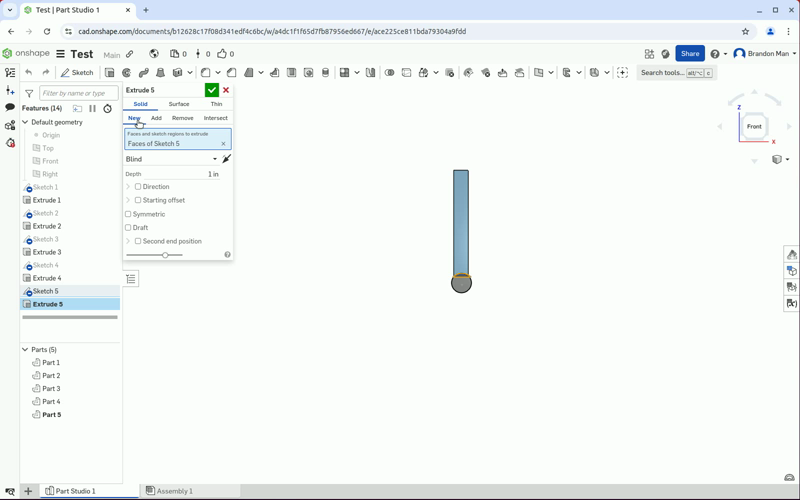
click(137, 120)
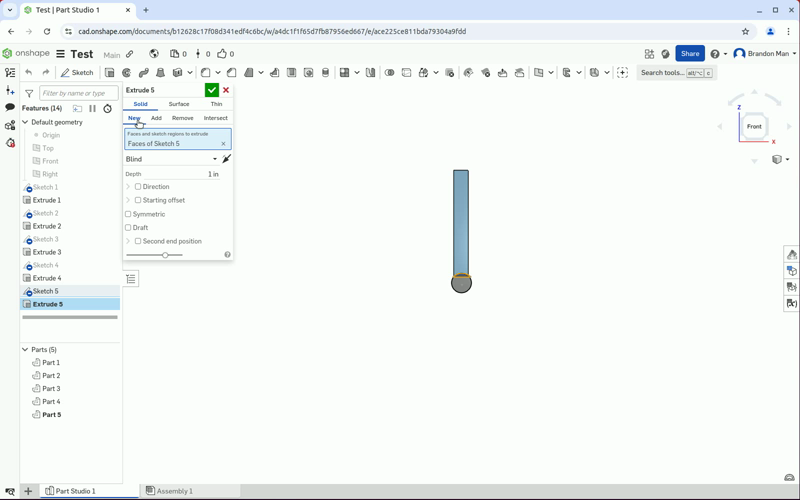
key(tab, 4)
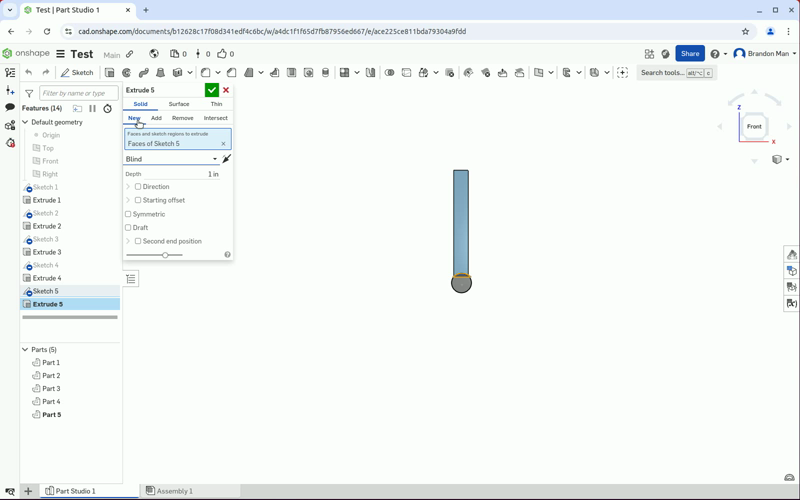
text(1.204)
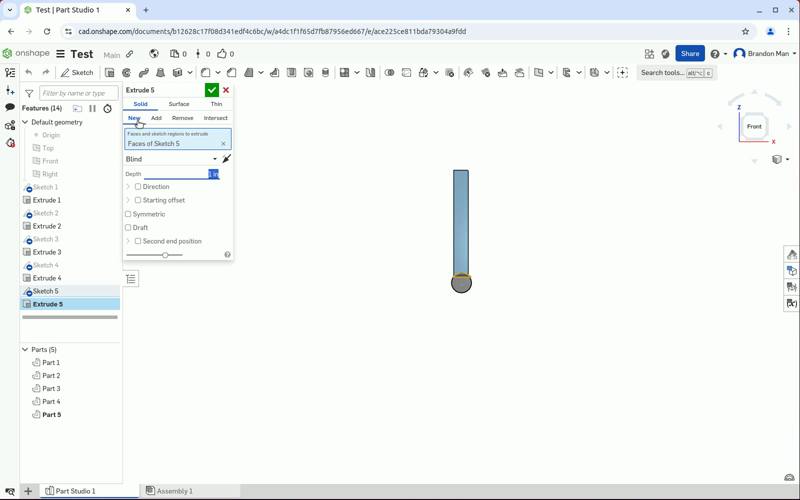
key(enter)
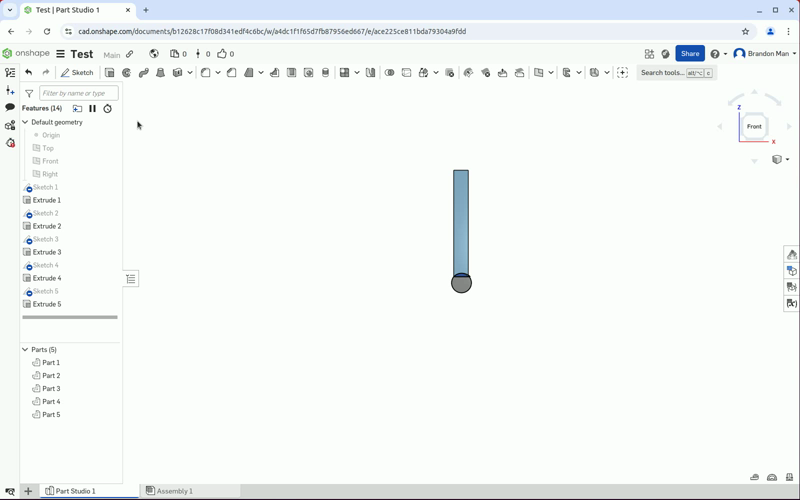
key(shift+h)
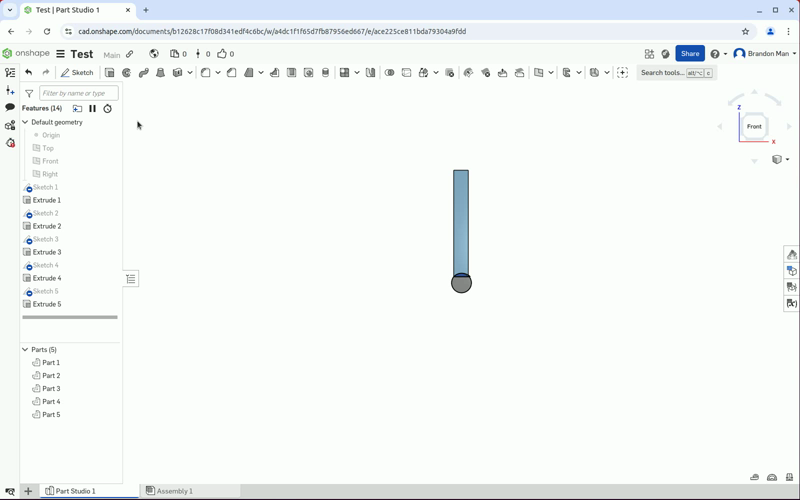
key(shift+h)
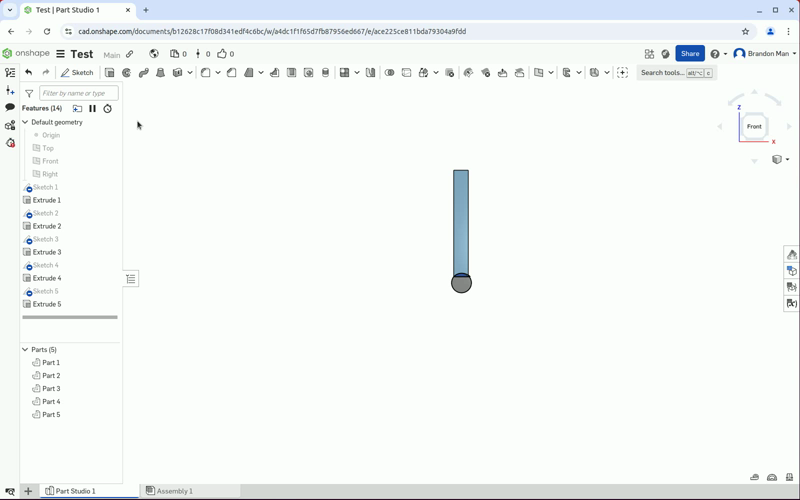
key(shift+7)
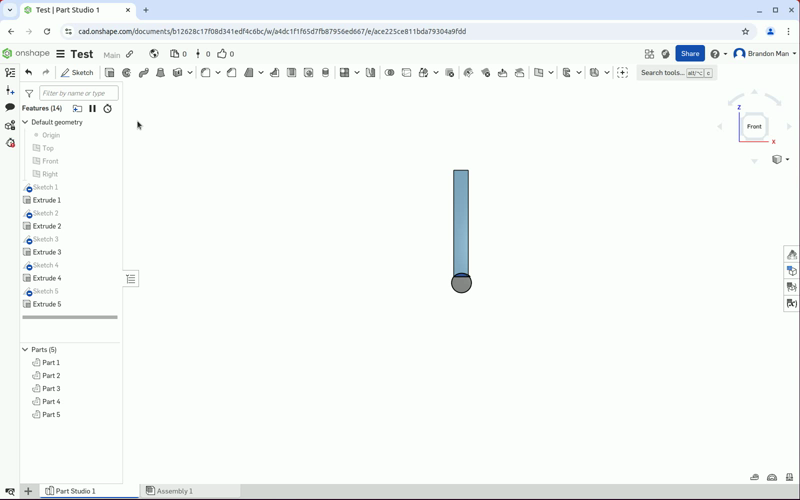
key(left, 2)
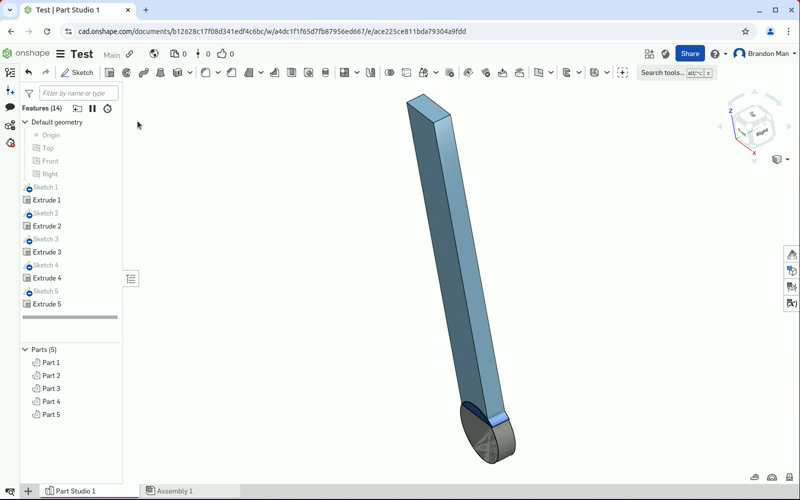
key(down, 2)
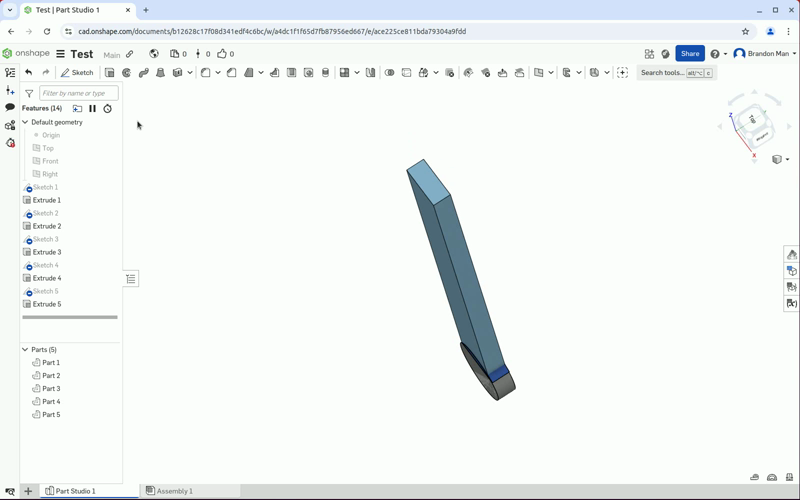
key(up, 2)
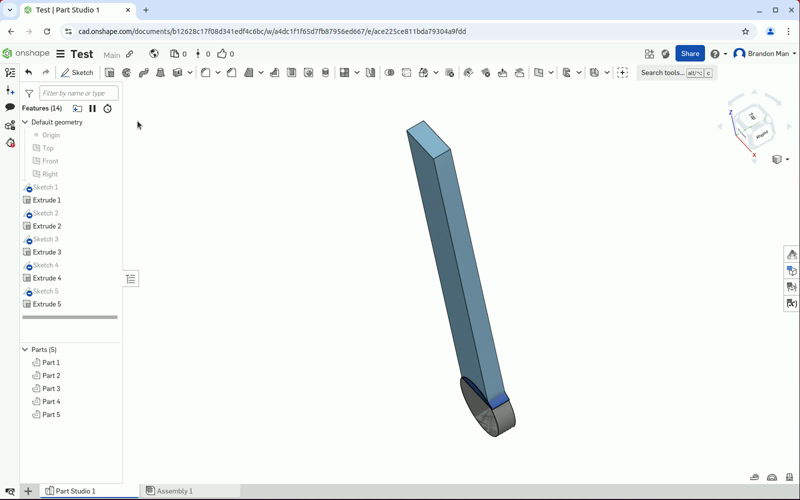
key(right, 2)
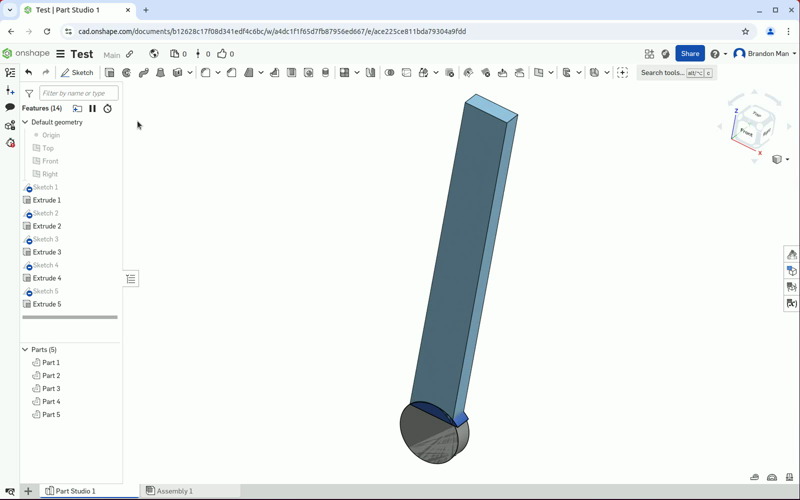
mouse_move(73, 189)
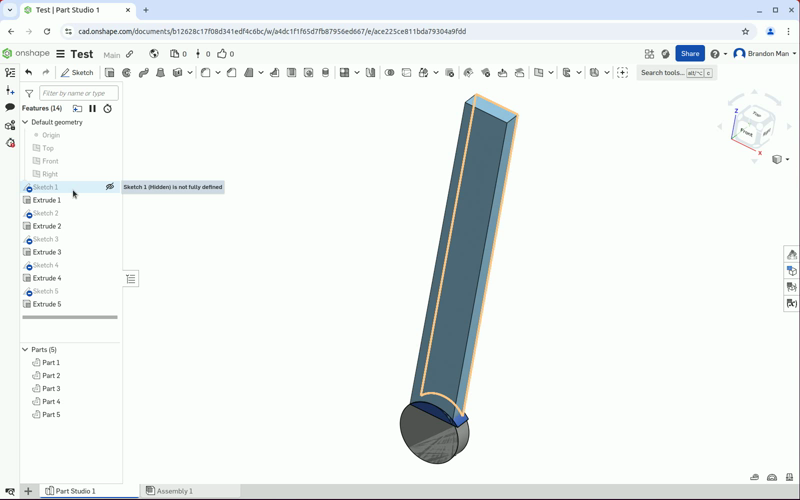
click(73, 189)